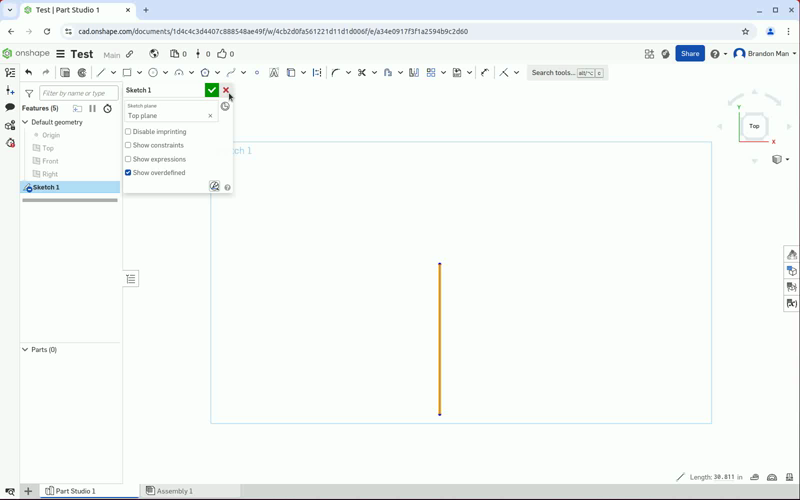
key(shift+h)
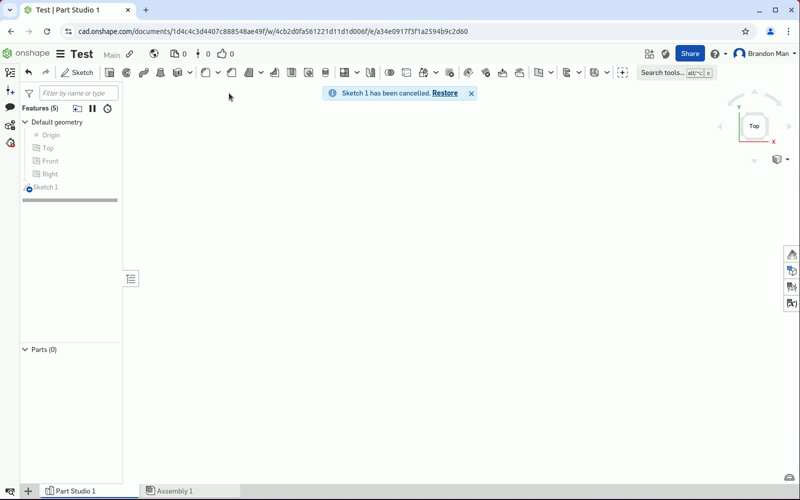
mouse_move(73, 352)
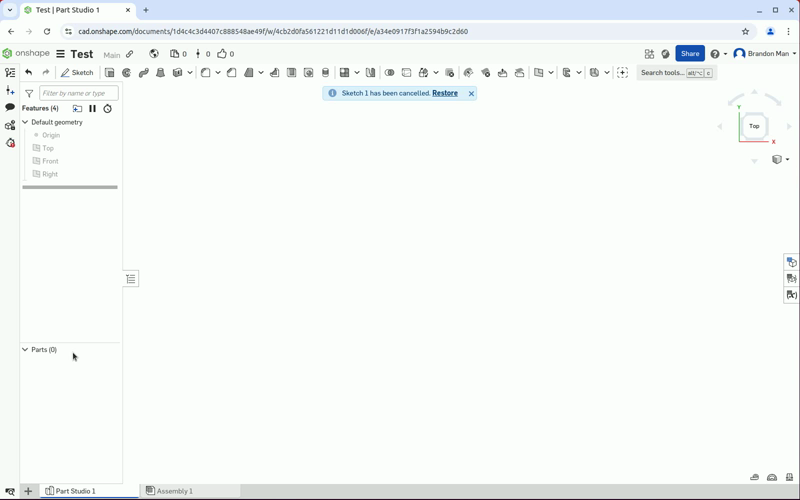
key(y)
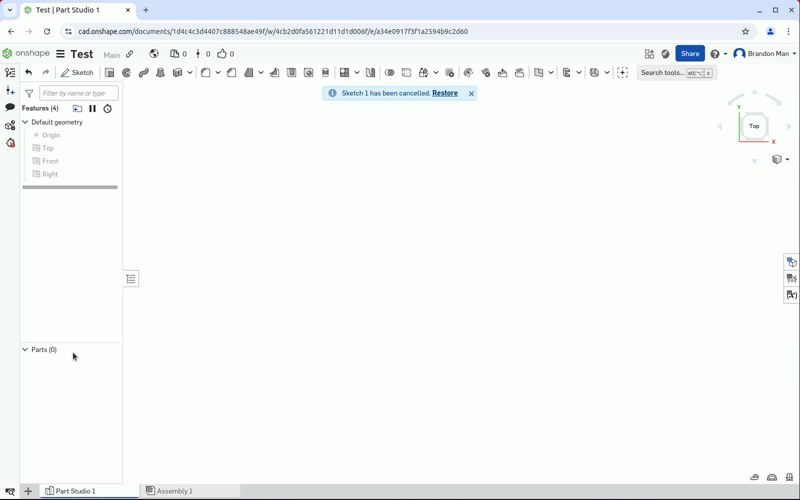
key(shift+p)
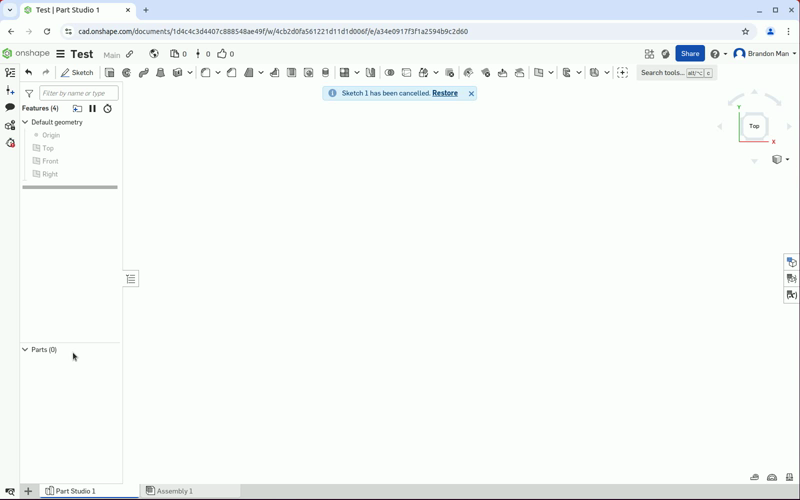
key(space)
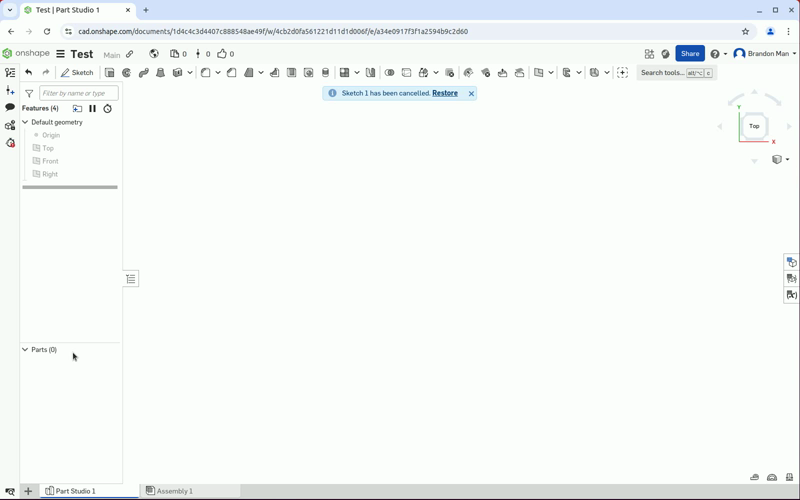
key_down(shift)
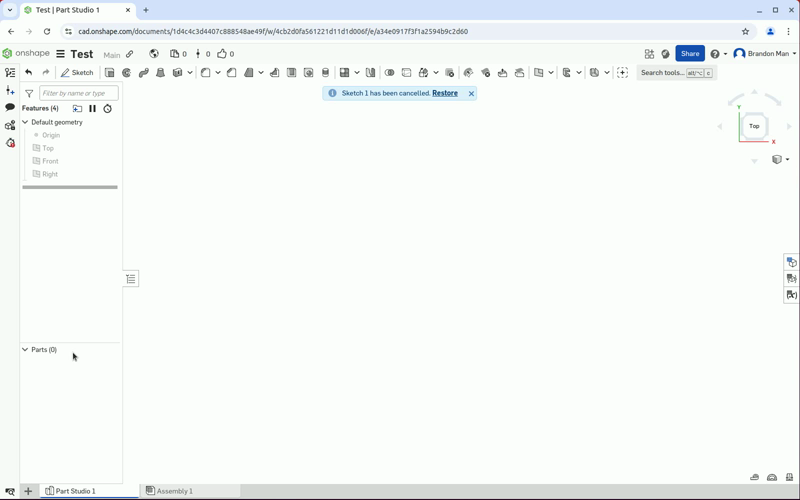
key(up)
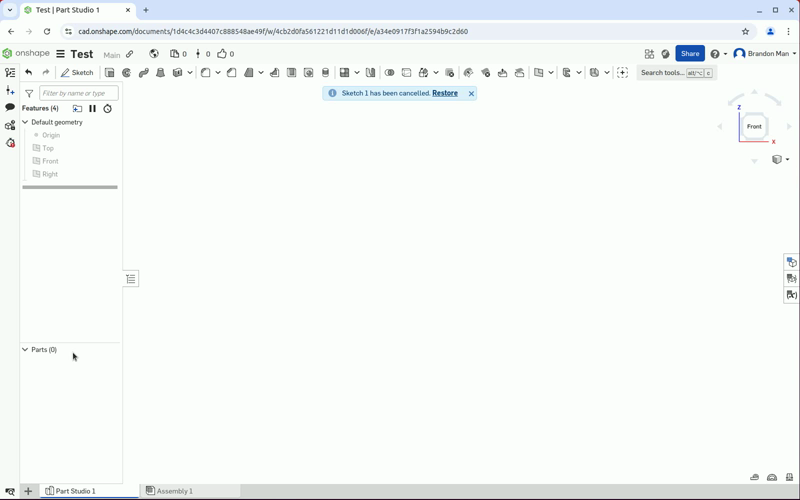
key_up(shift)
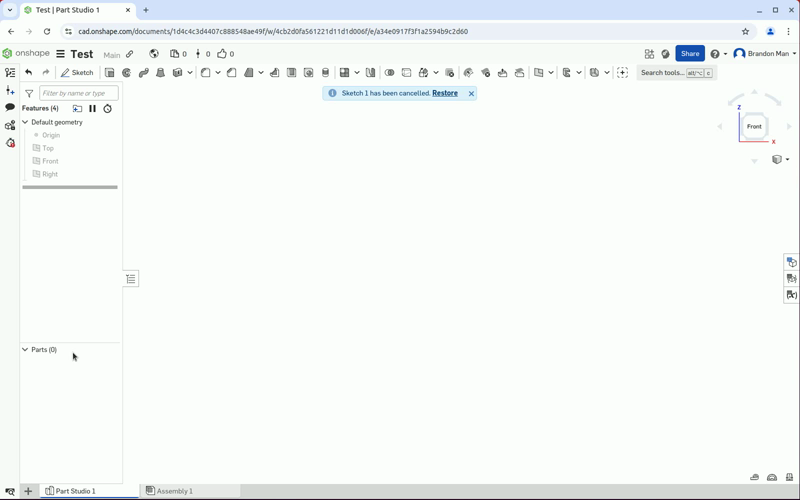
mouse_move(73, 352)
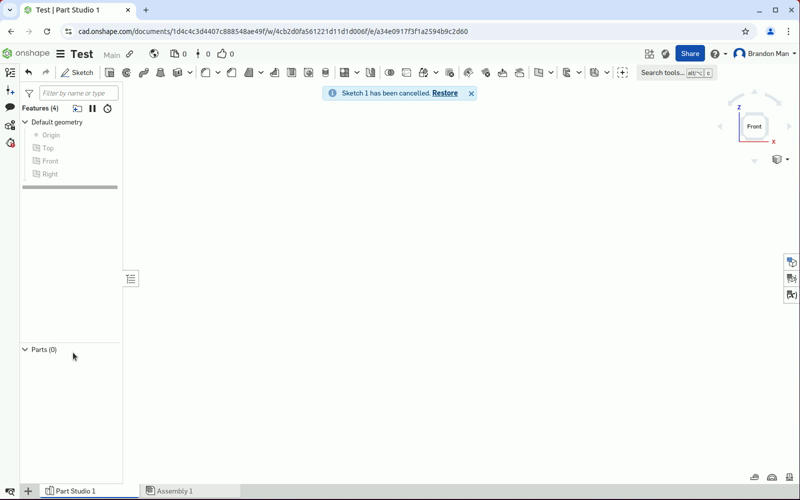
key(shift+y)
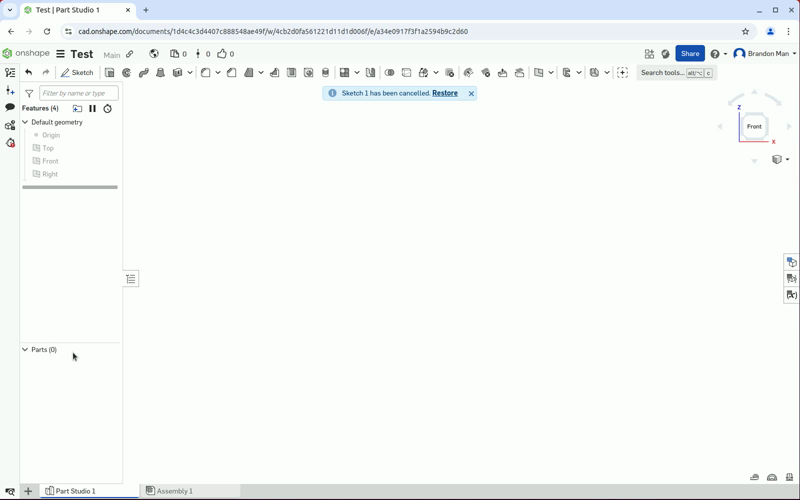
key(shift+s)
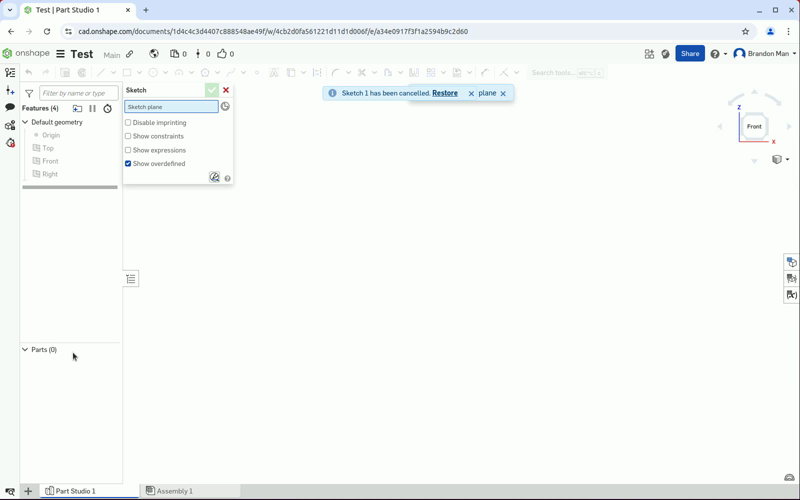
mouse_move(73, 163)
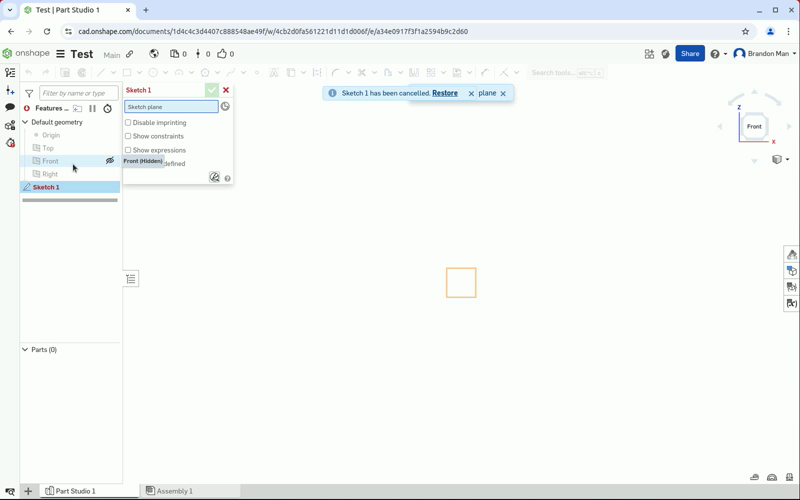
click(73, 163)
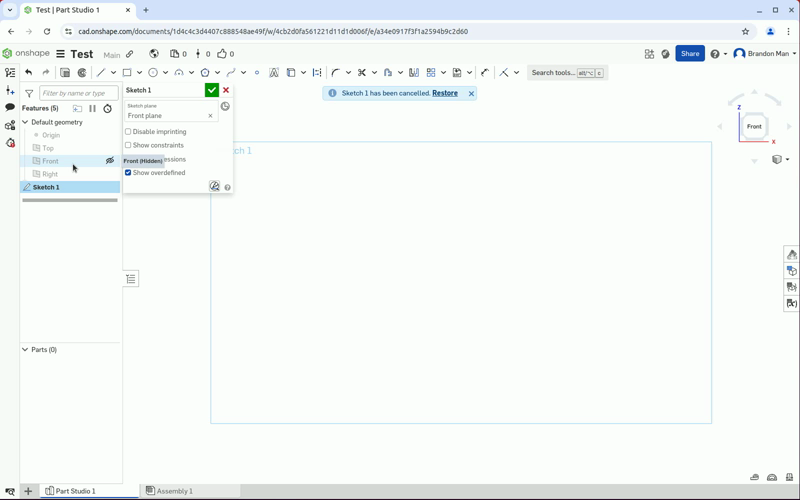
mouse_move(73, 352)
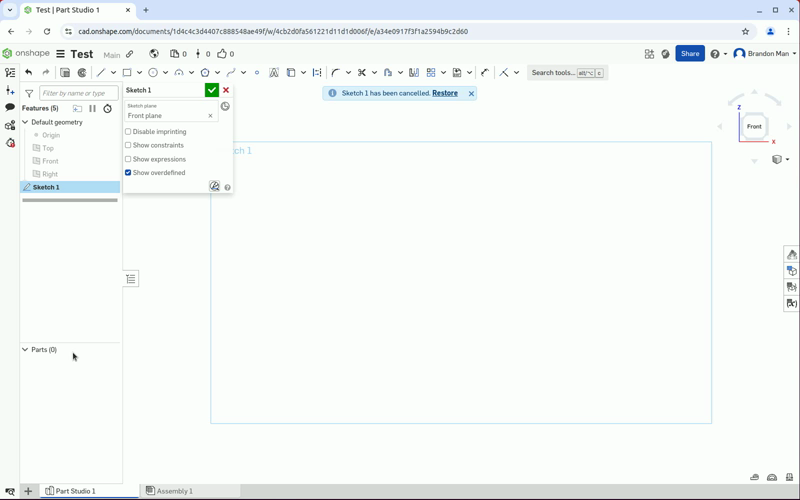
key(y)
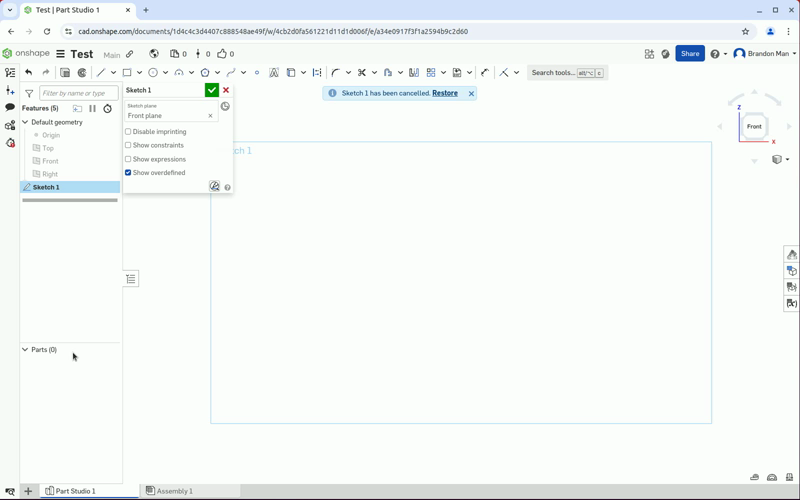
key(l)
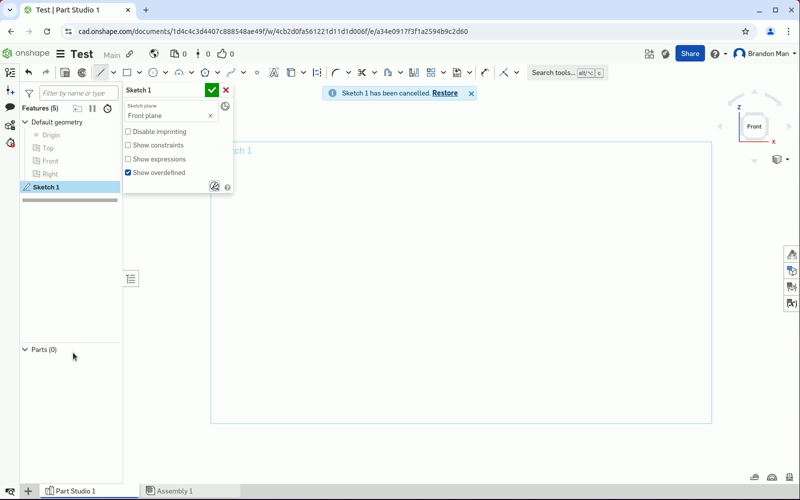
key_down(shift)
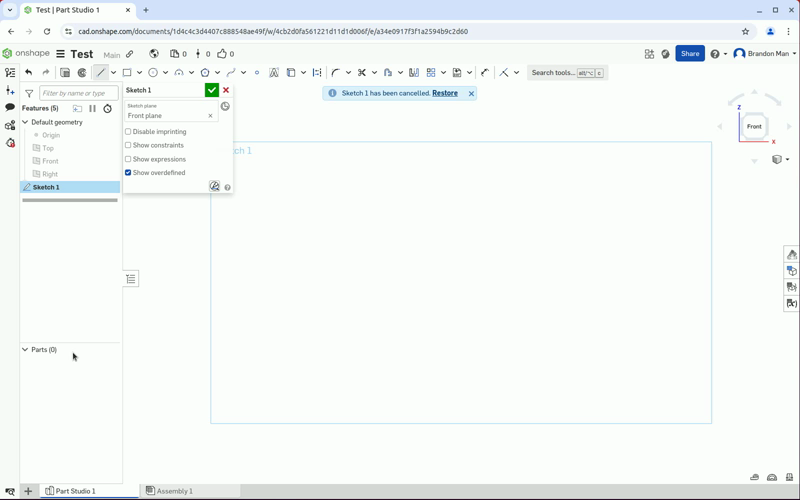
mouse_move(420, 252)
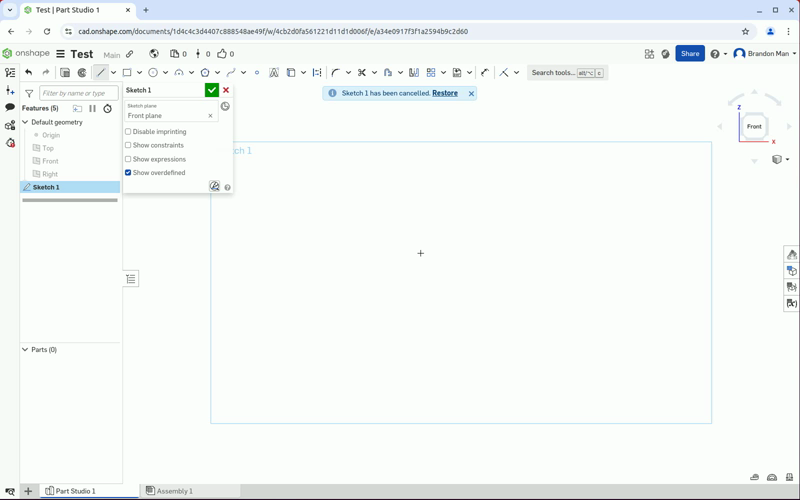
click(420, 252)
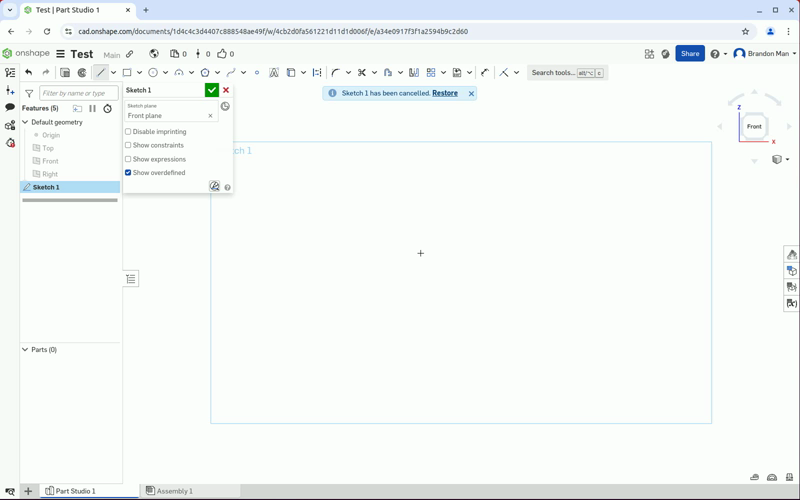
key_up(shift)
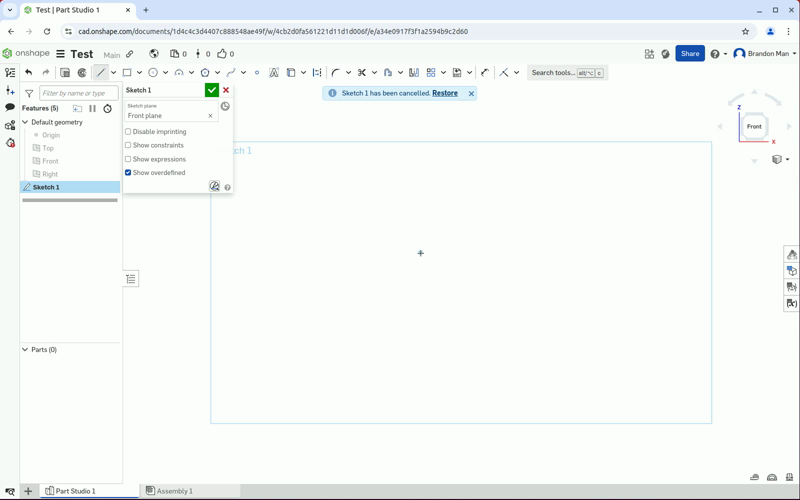
key_down(shift)
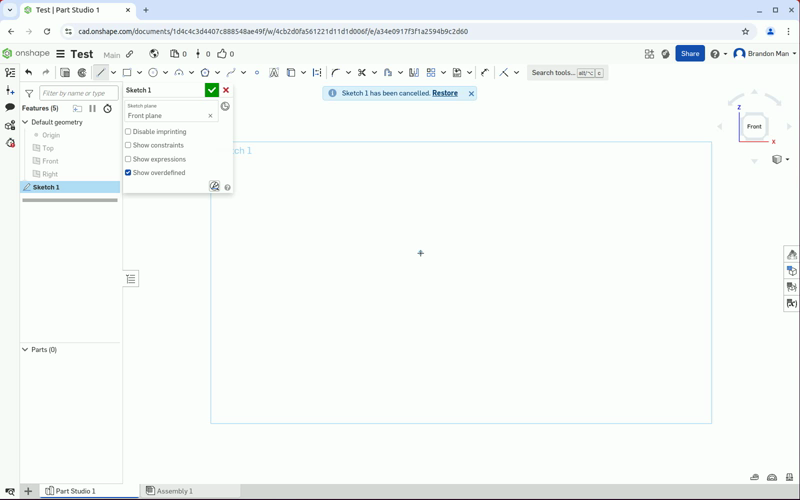
mouse_move(503, 252)
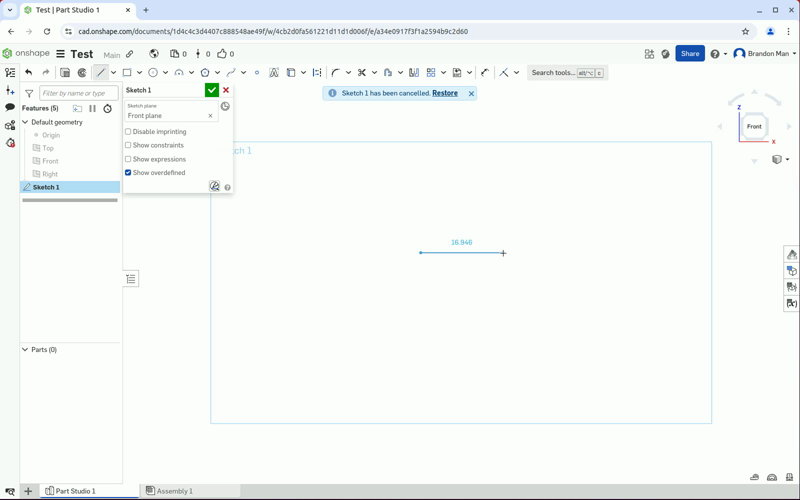
click(503, 252)
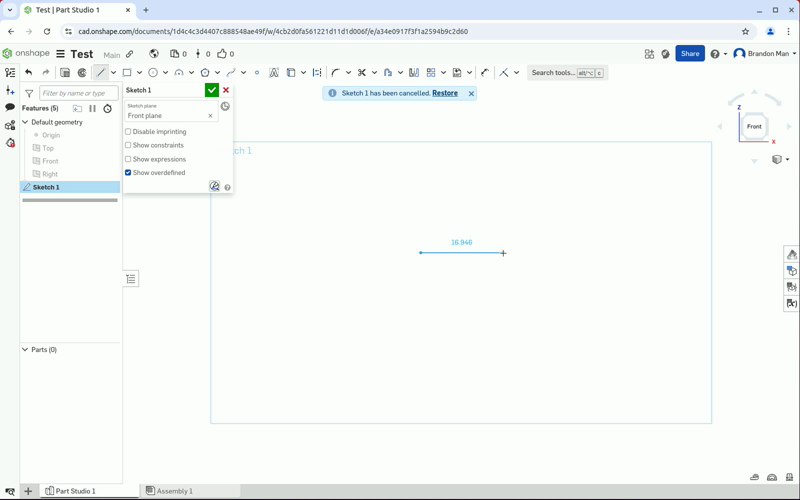
key_up(shift)
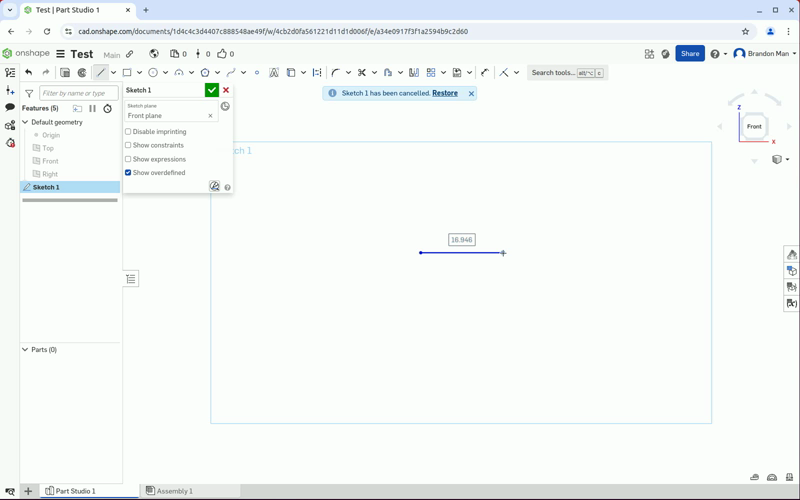
key_down(shift)
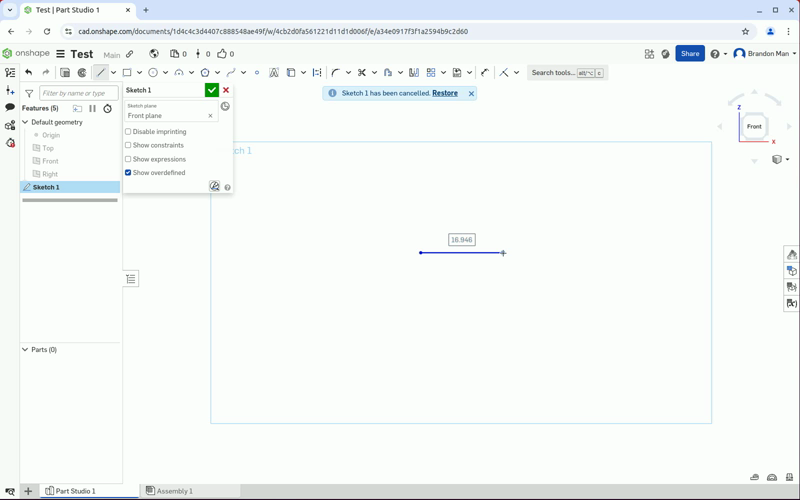
mouse_move(503, 170)
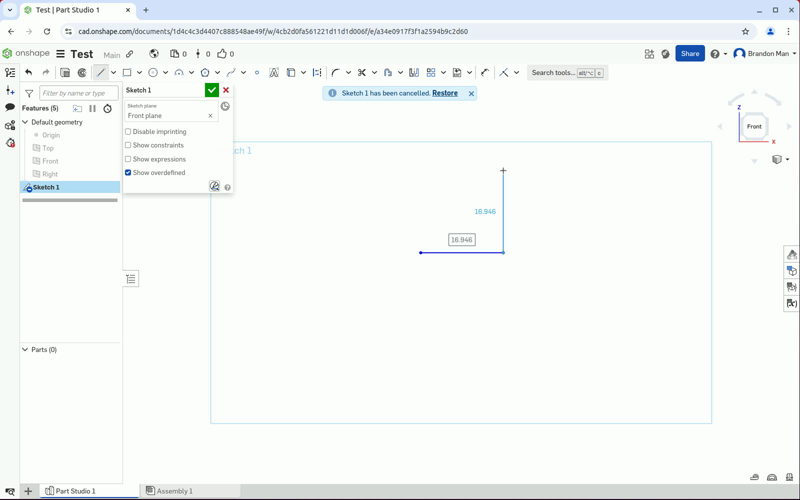
click(503, 170)
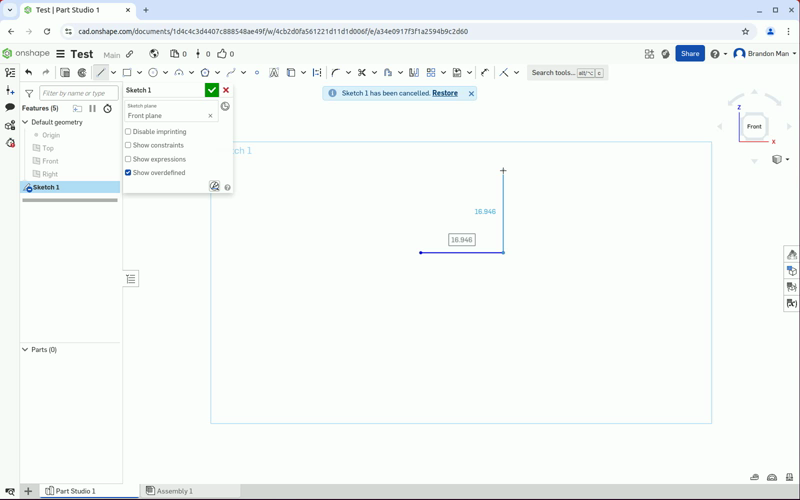
key_up(shift)
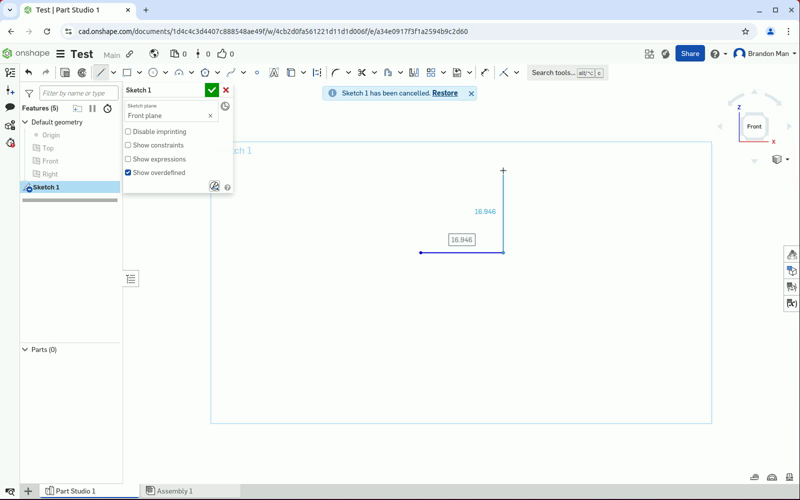
key_down(shift)
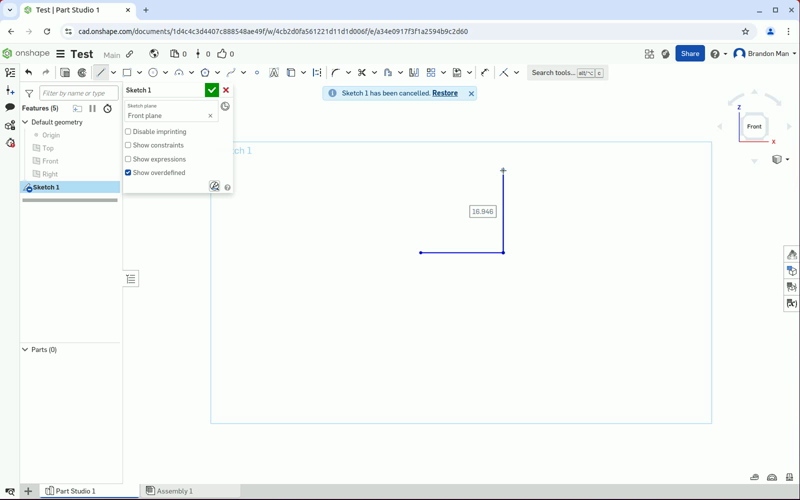
mouse_move(420, 170)
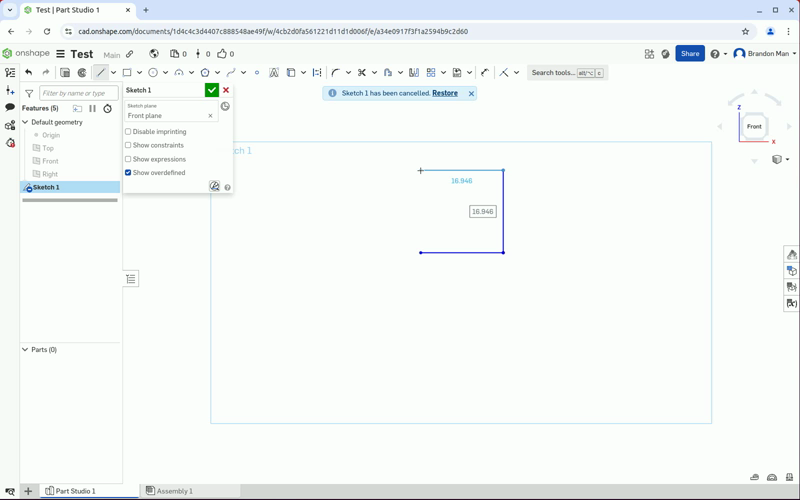
click(420, 170)
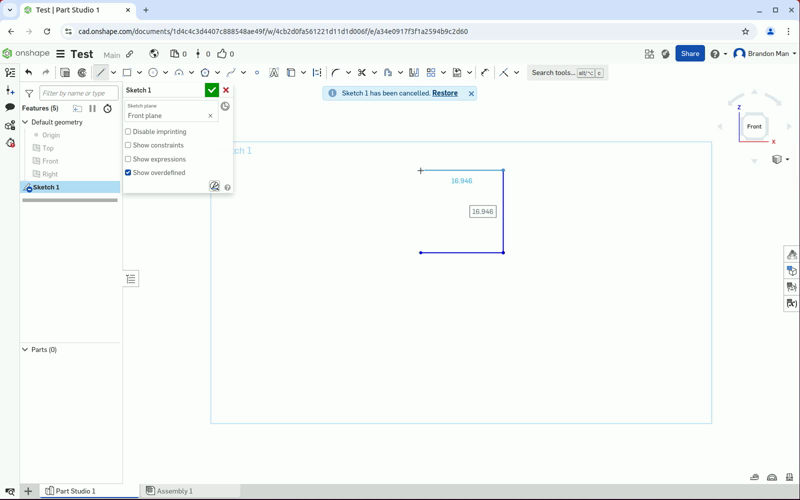
key_up(shift)
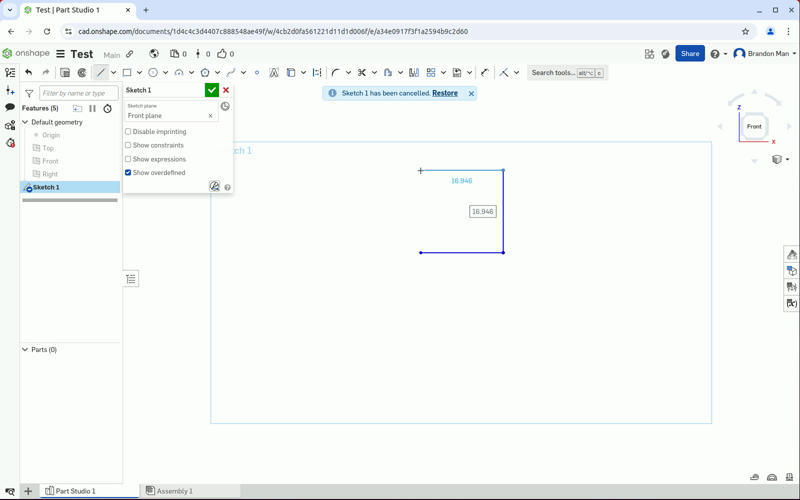
key_down(shift)
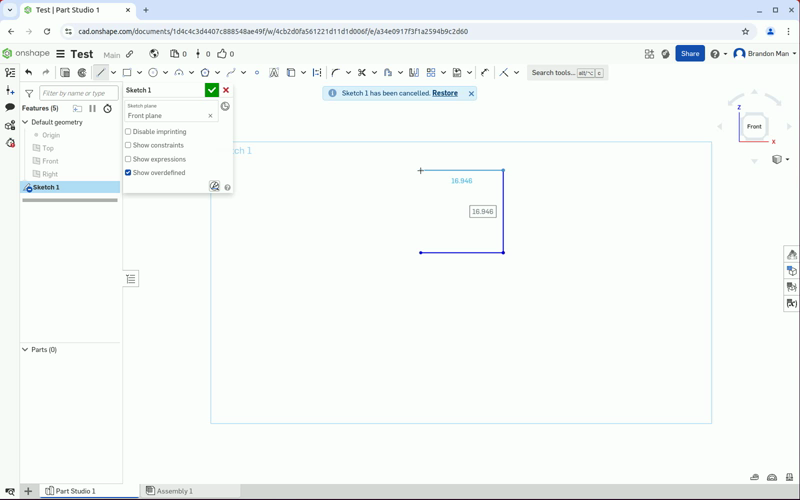
mouse_move(420, 252)
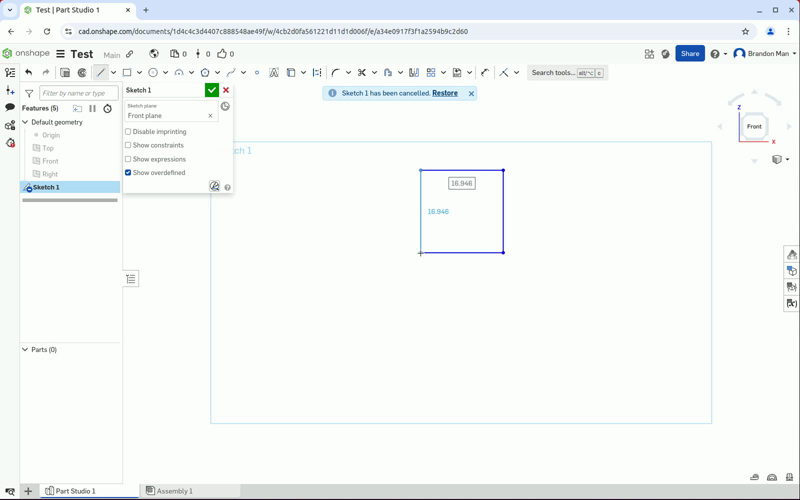
key_up(shift)
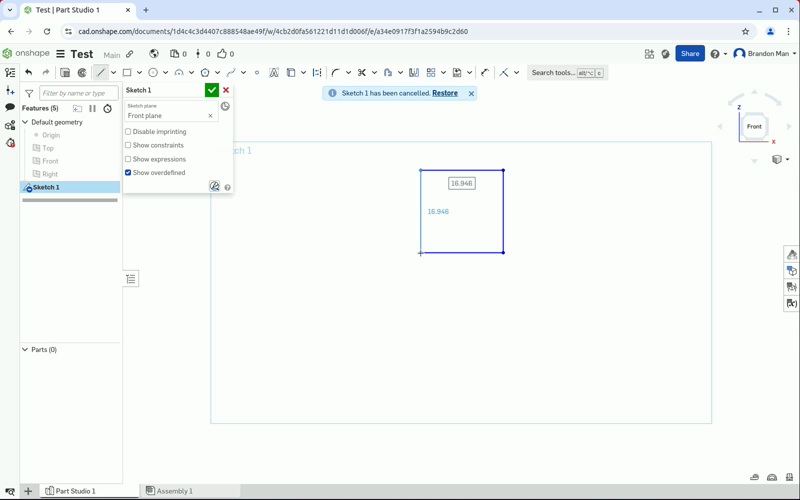
click(420, 252)
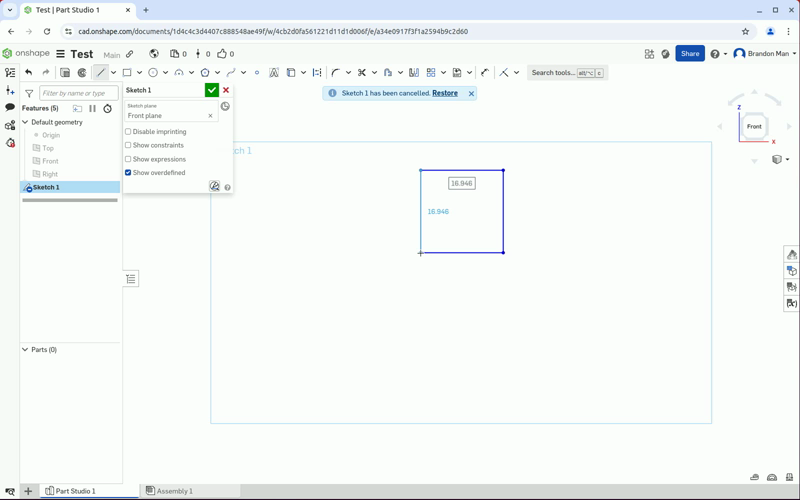
key(esc)
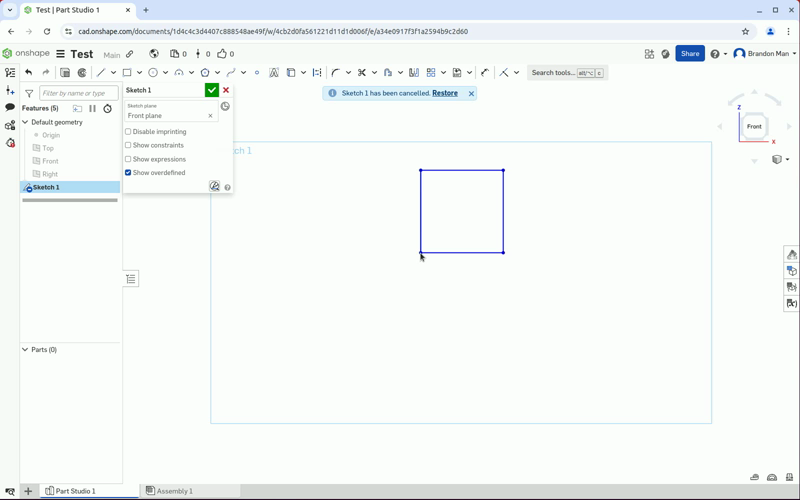
mouse_move(484, 235)
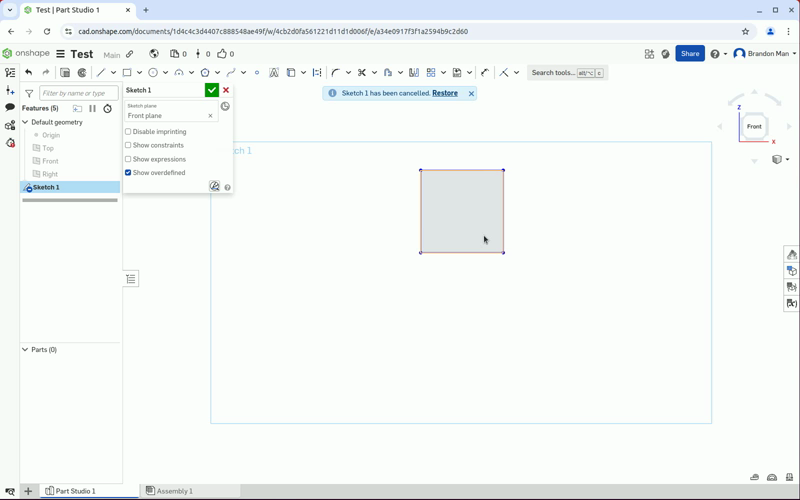
click(484, 235)
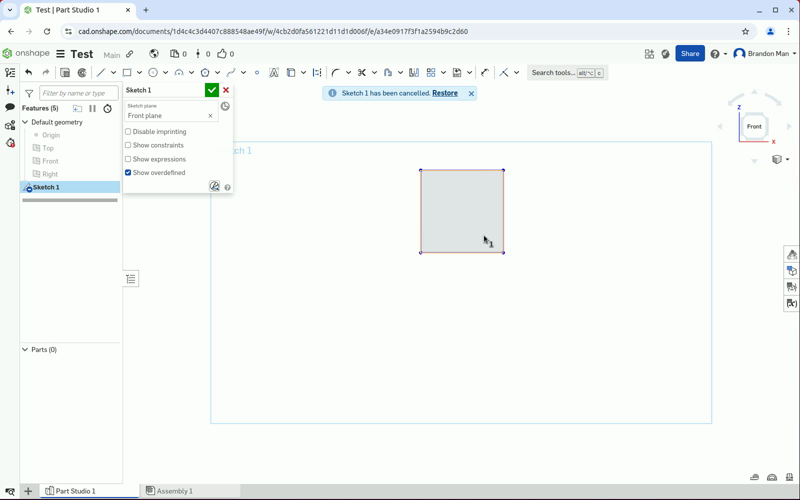
mouse_move(73, 352)
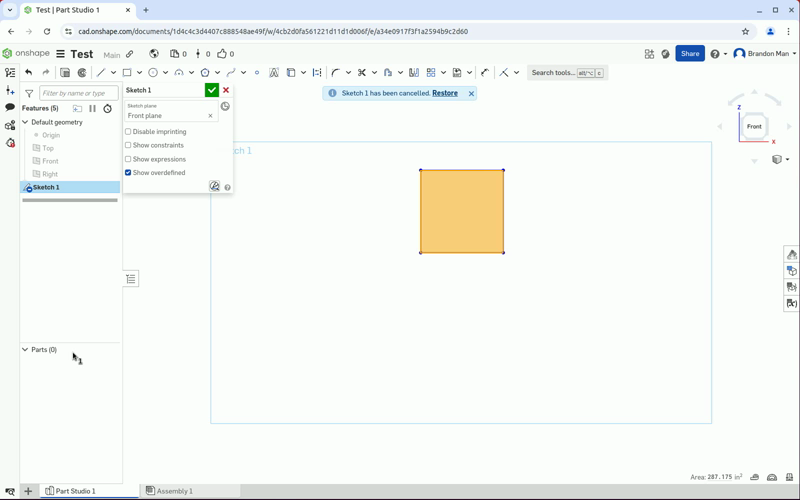
key(shift+y)
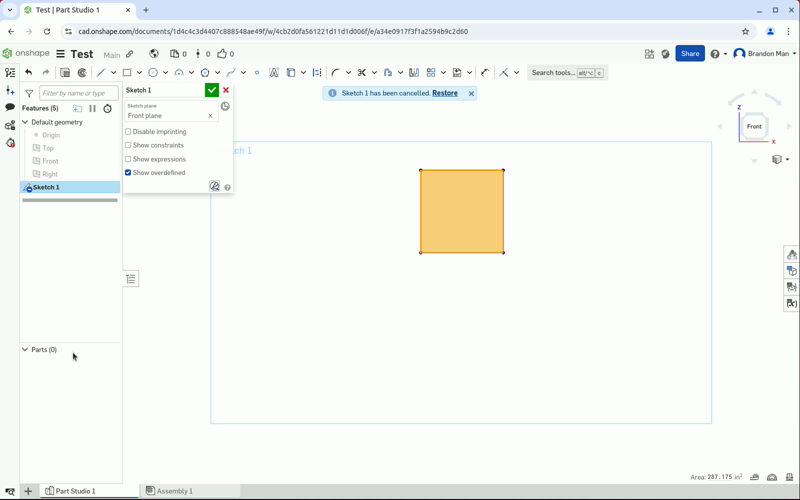
key(shift+e)
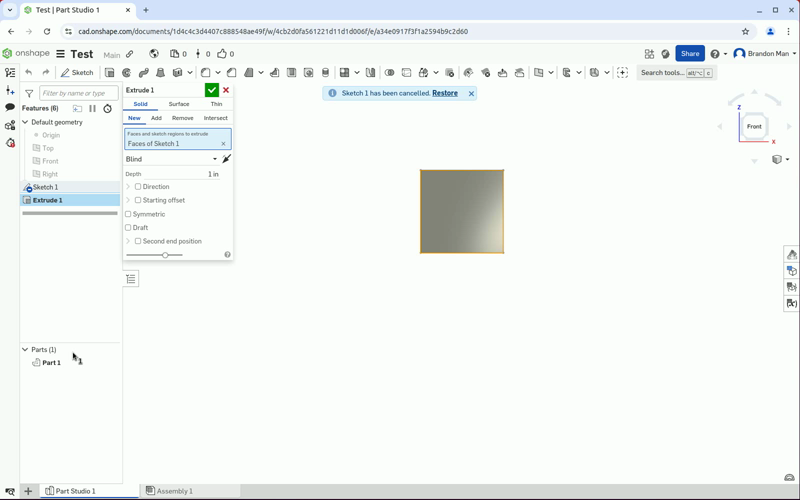
mouse_move(143, 106)
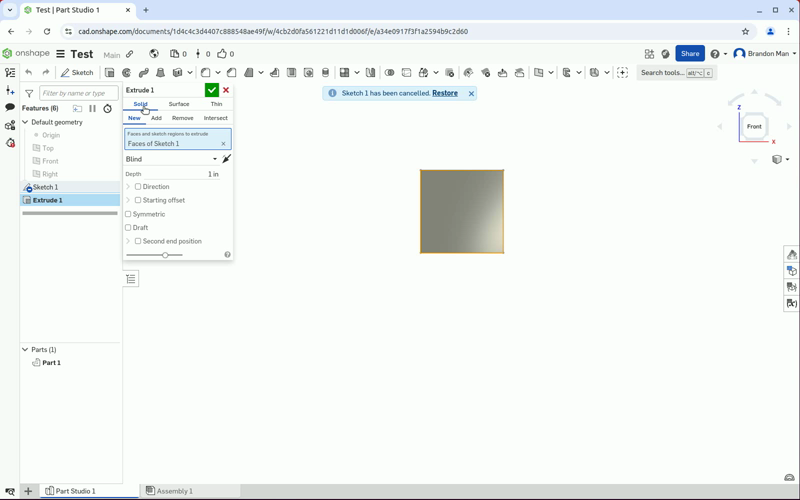
click(143, 106)
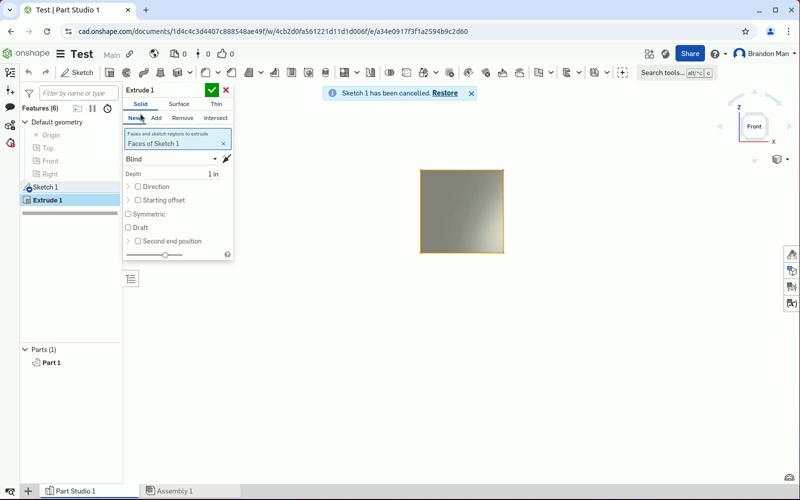
mouse_move(137, 120)
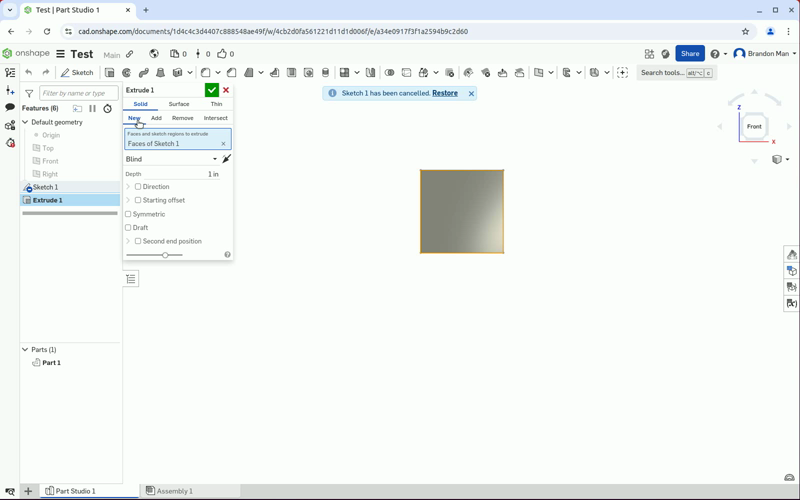
click(137, 120)
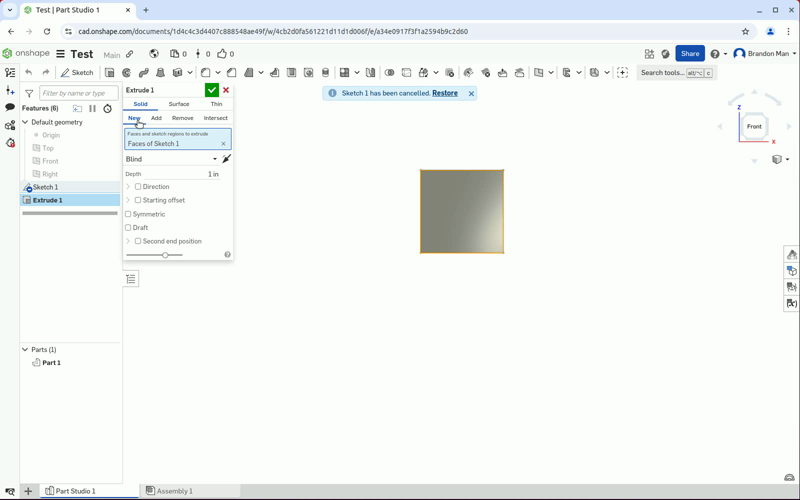
key(tab, 4)
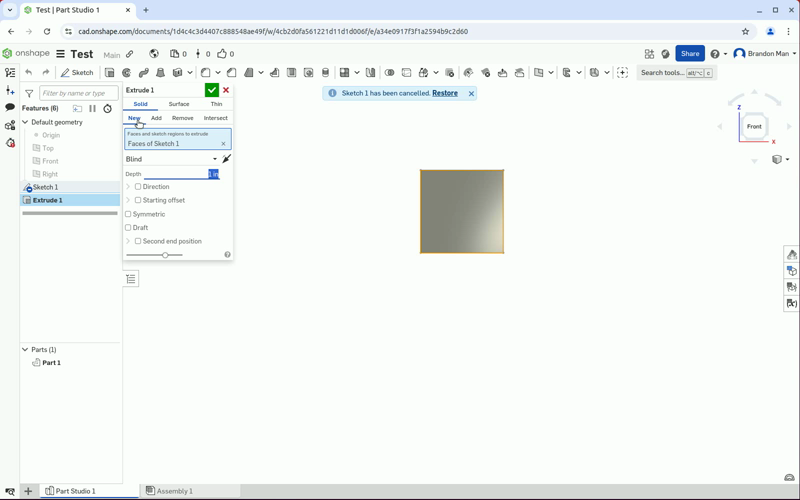
text(16.85)
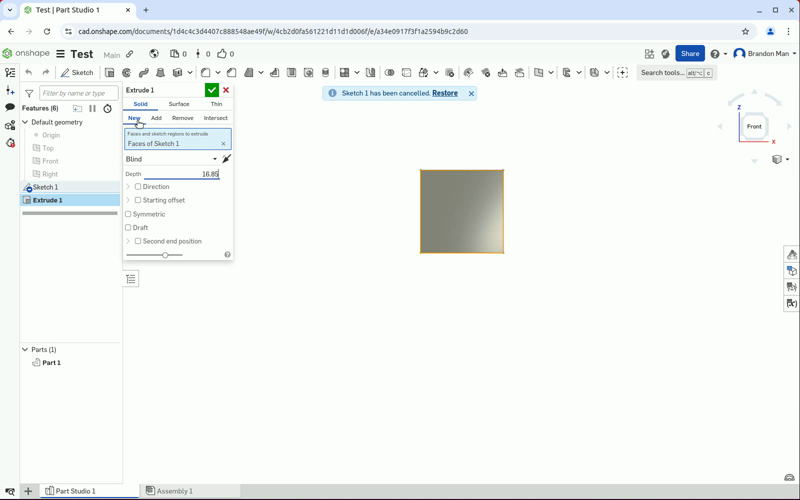
key(enter)
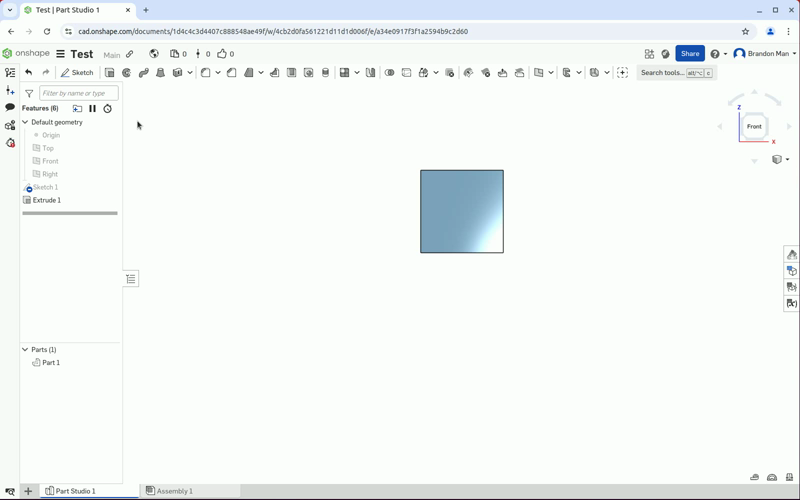
key(shift+h)
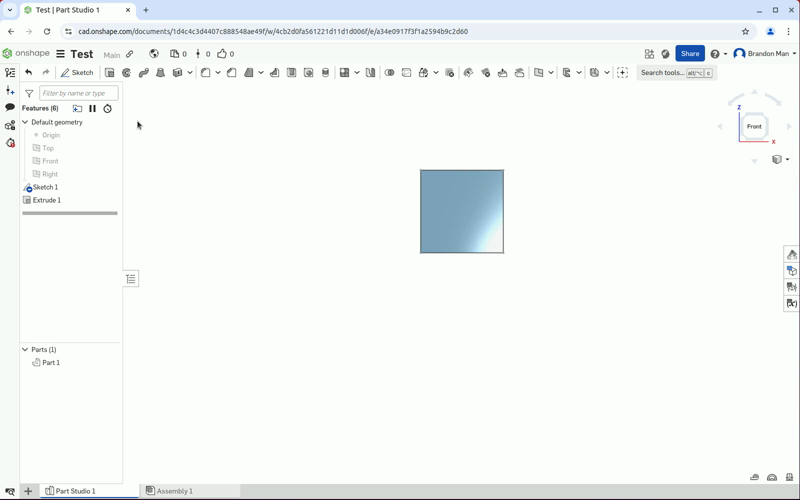
key(shift+h)
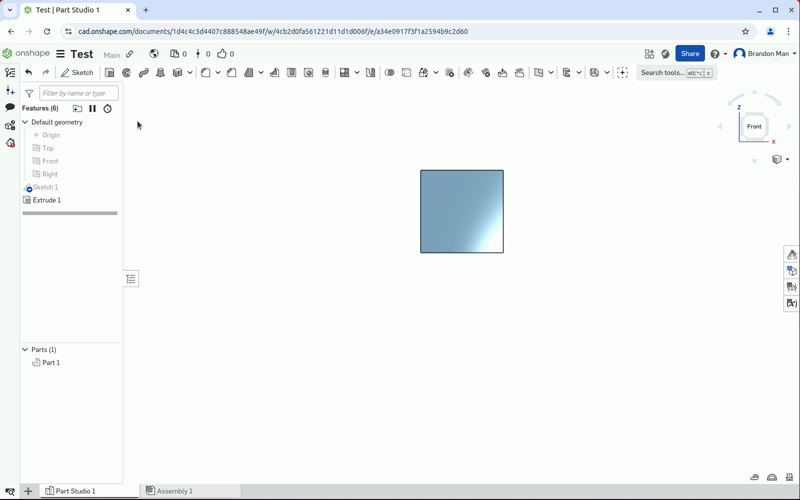
mouse_move(73, 189)
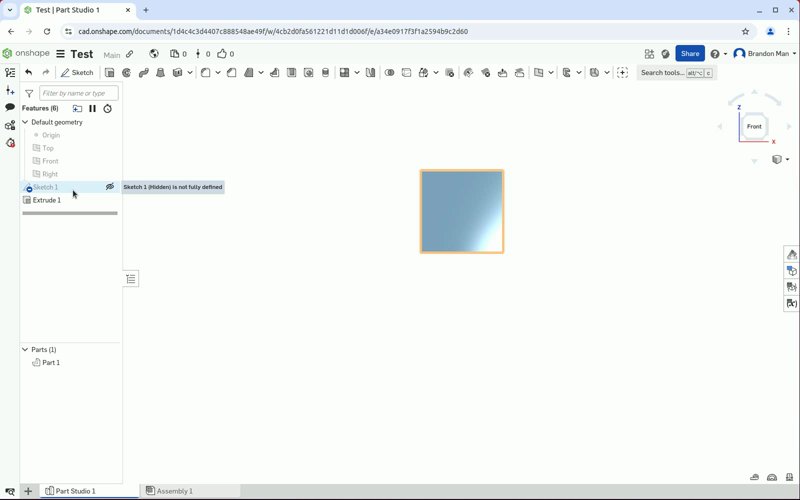
click(73, 189)
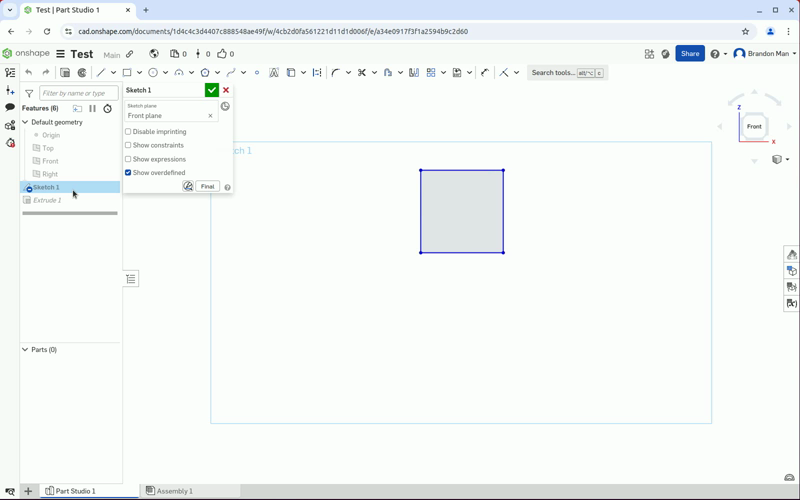
mouse_move(229, 92)
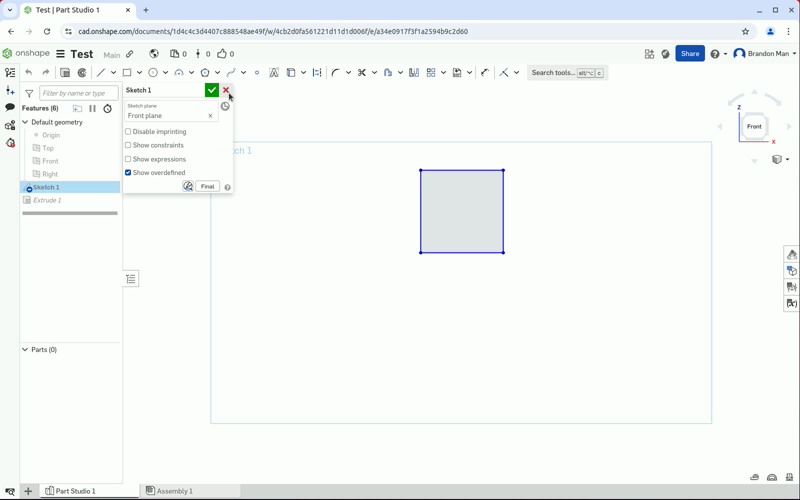
click(229, 92)
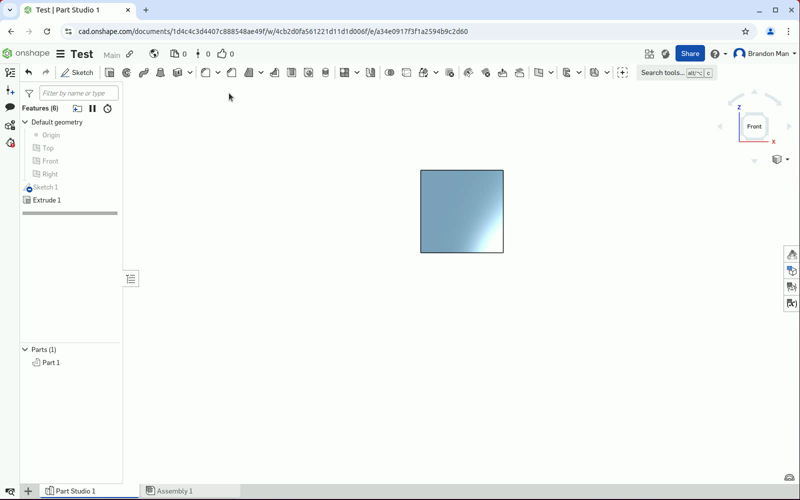
mouse_move(541, 75)
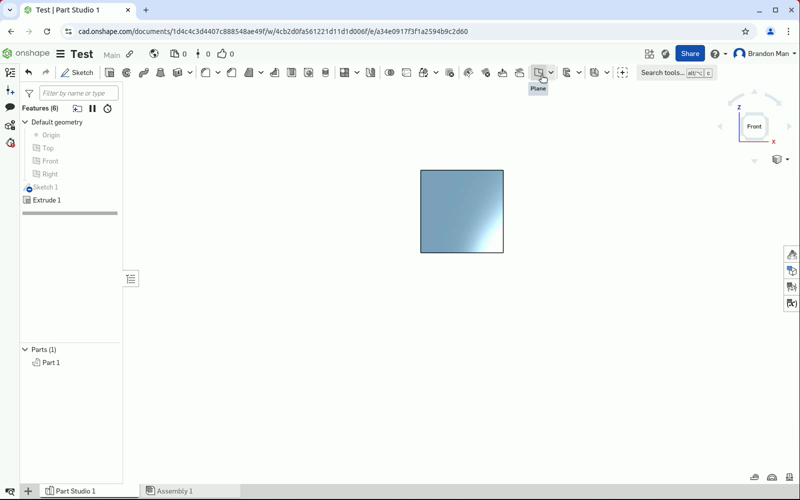
click(541, 75)
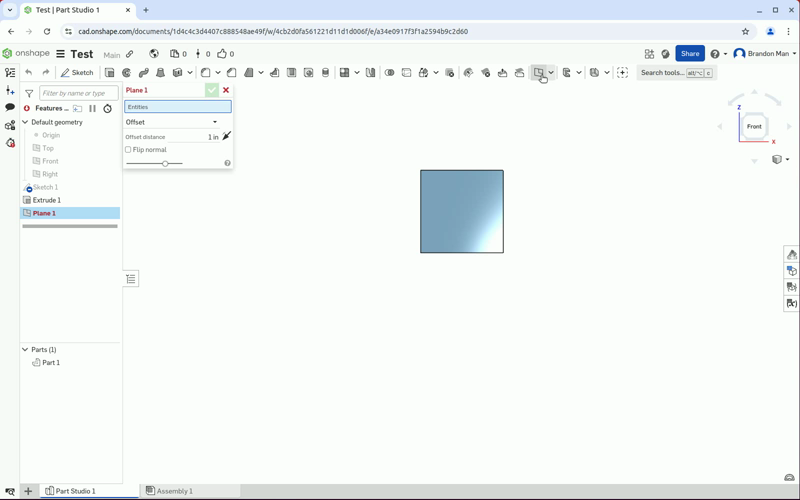
mouse_move(73, 163)
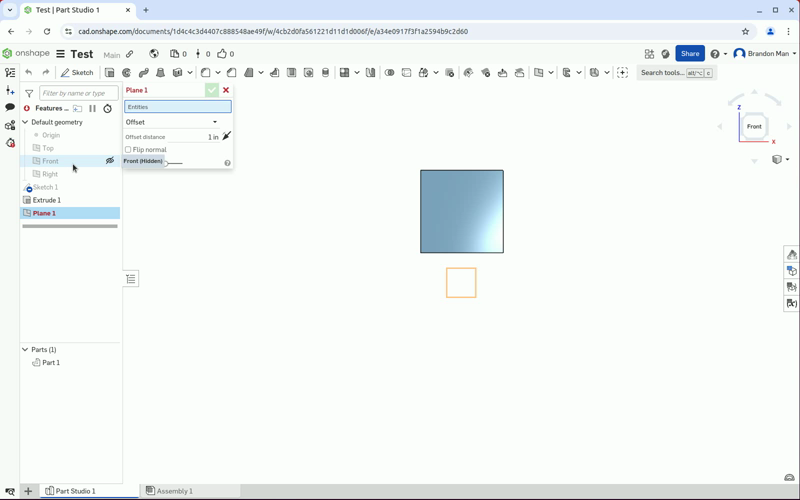
click(73, 163)
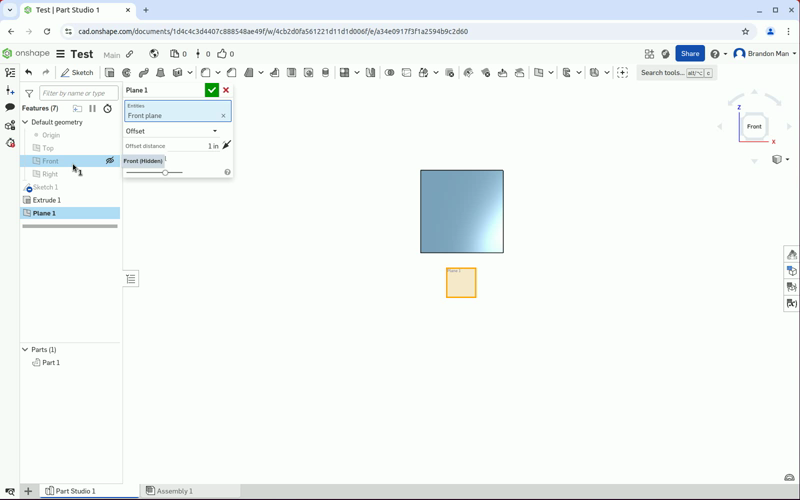
key(tab, 2)
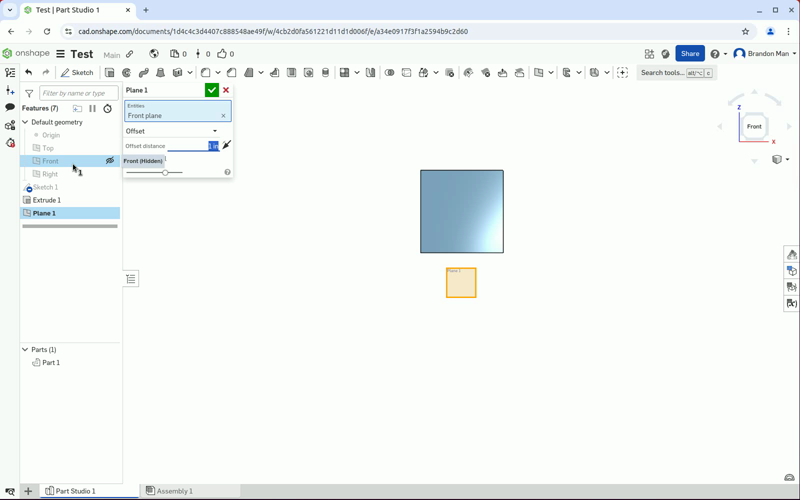
text(16.854)
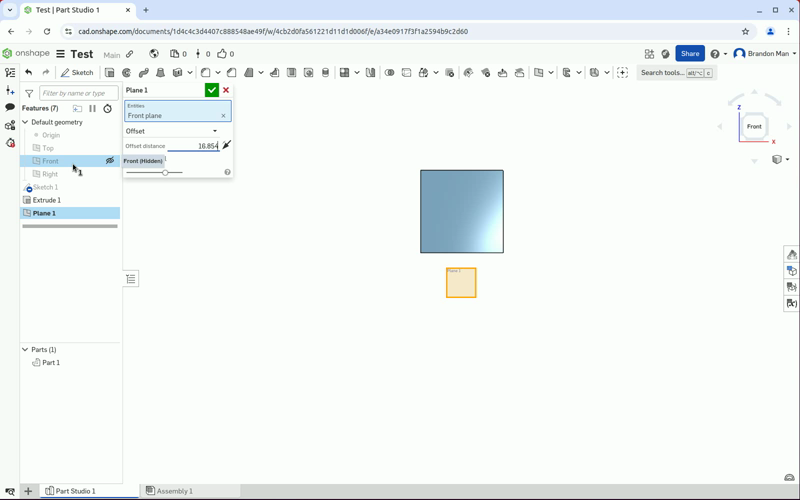
key(enter, 2)
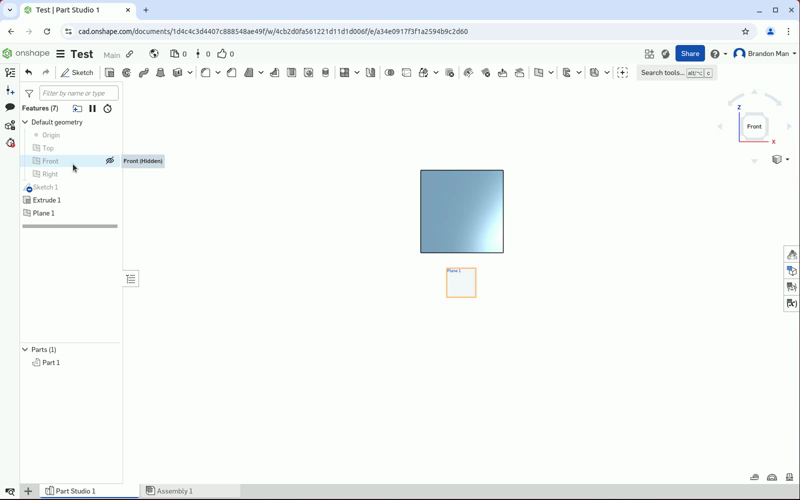
key(shift+s)
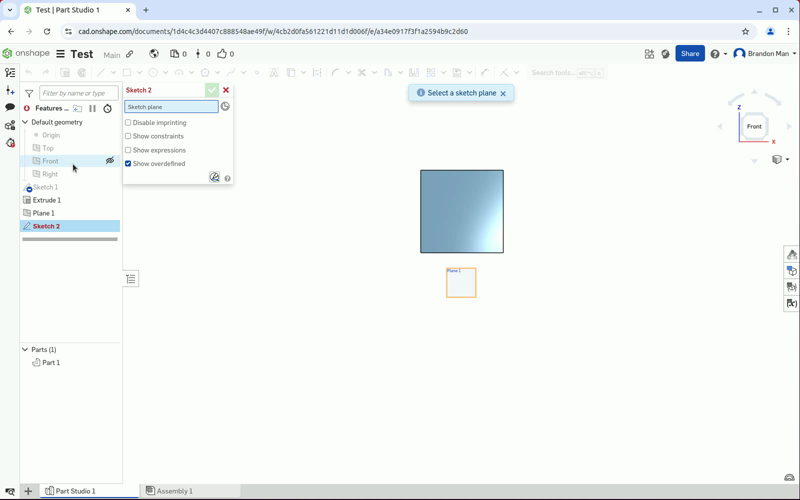
mouse_move(73, 215)
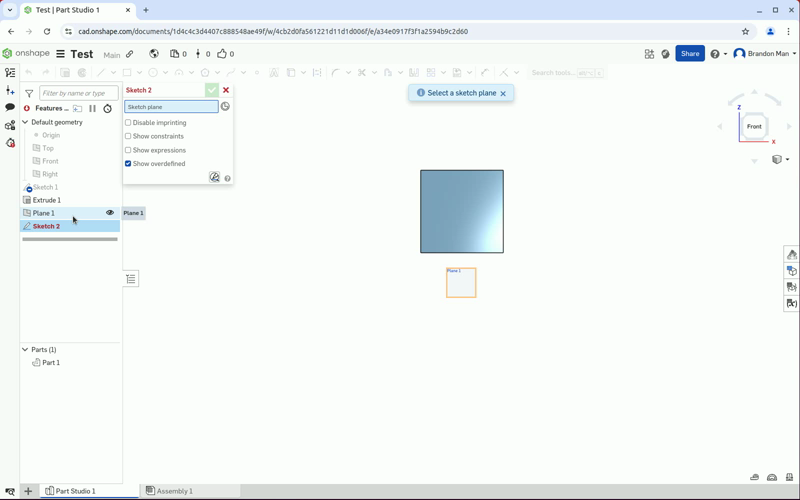
click(73, 215)
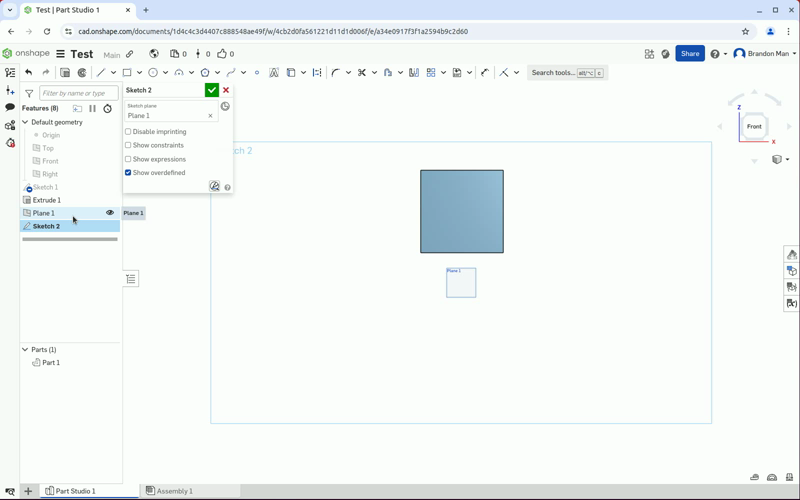
mouse_move(73, 352)
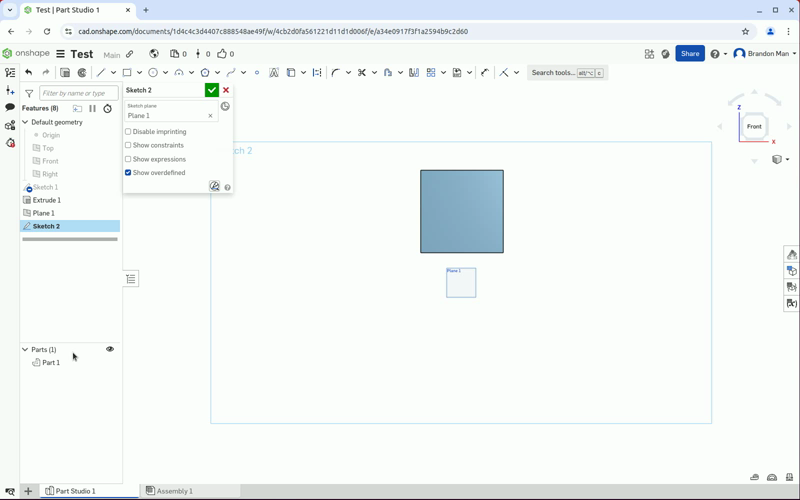
key(y)
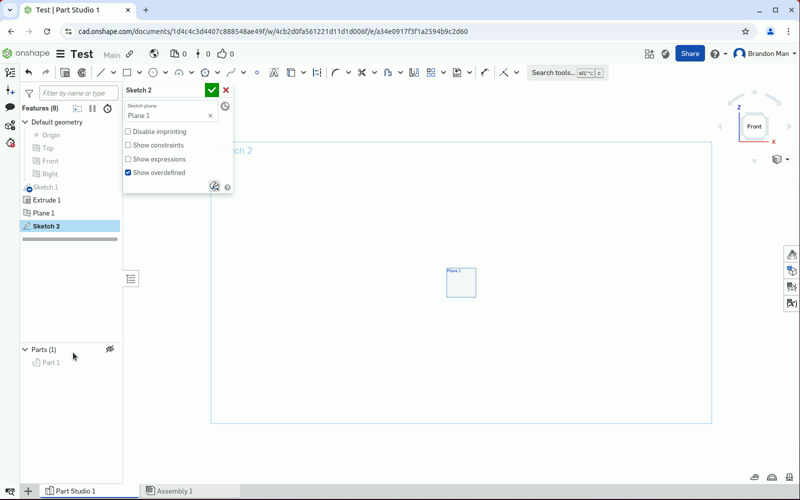
key(l)
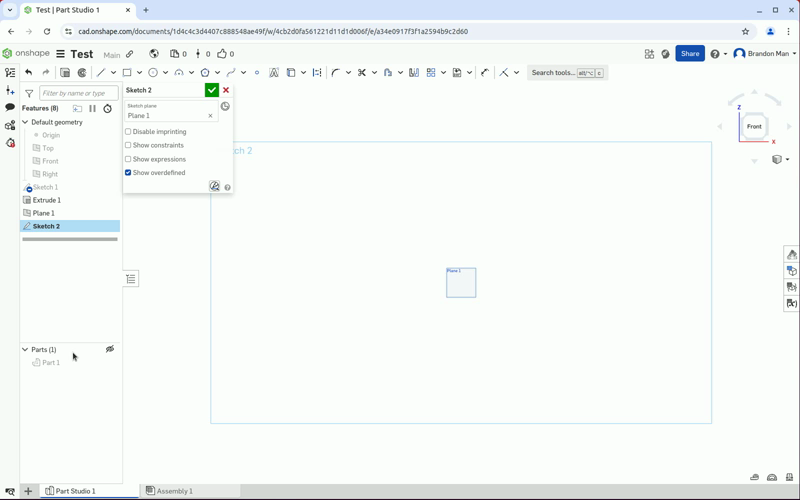
key_down(shift)
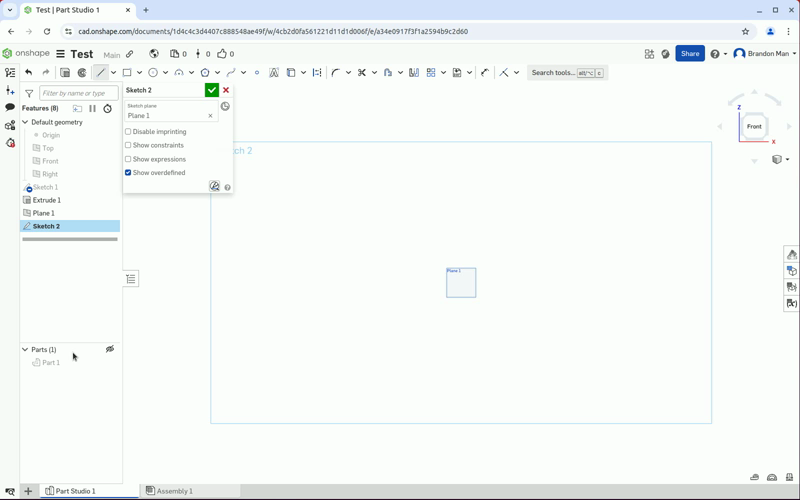
mouse_move(447, 225)
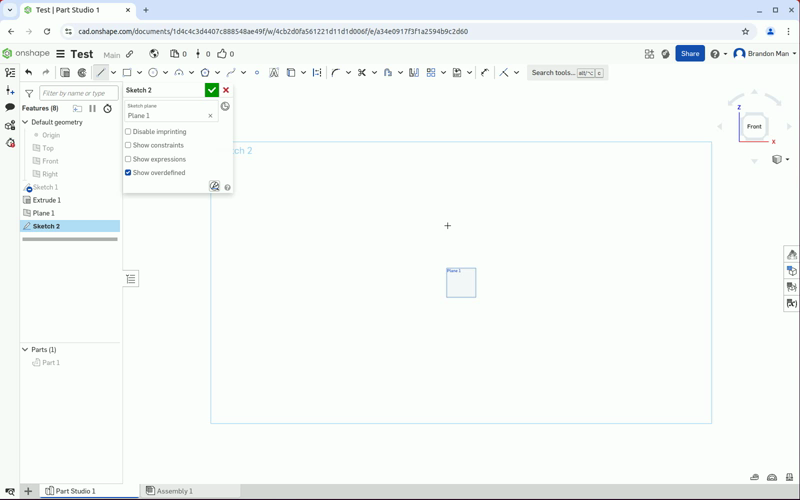
click(447, 225)
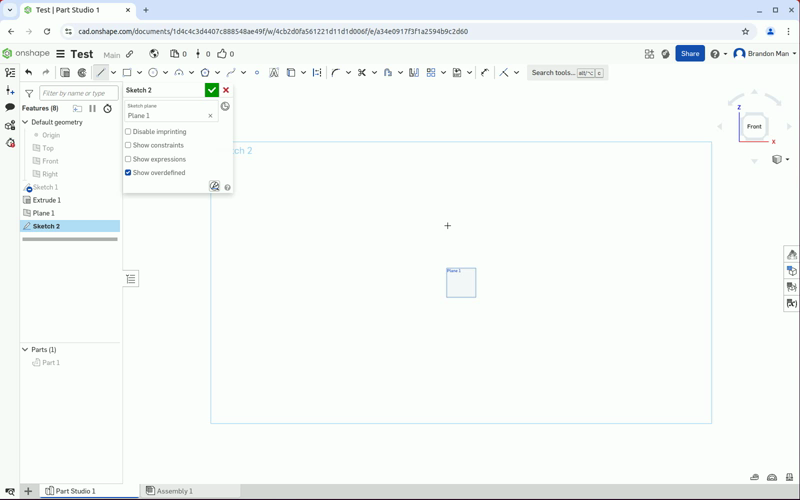
key_up(shift)
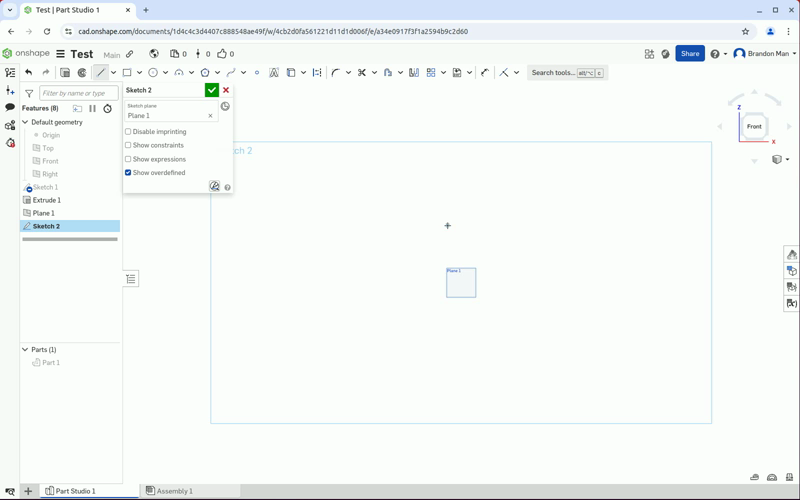
key_down(shift)
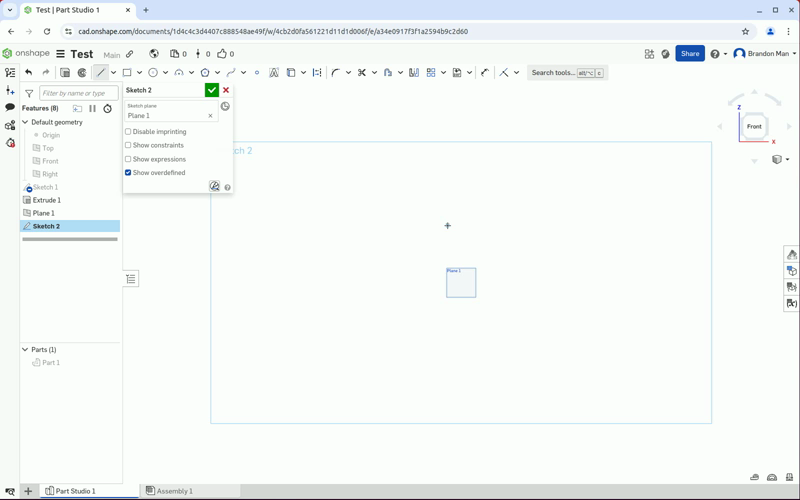
mouse_move(477, 225)
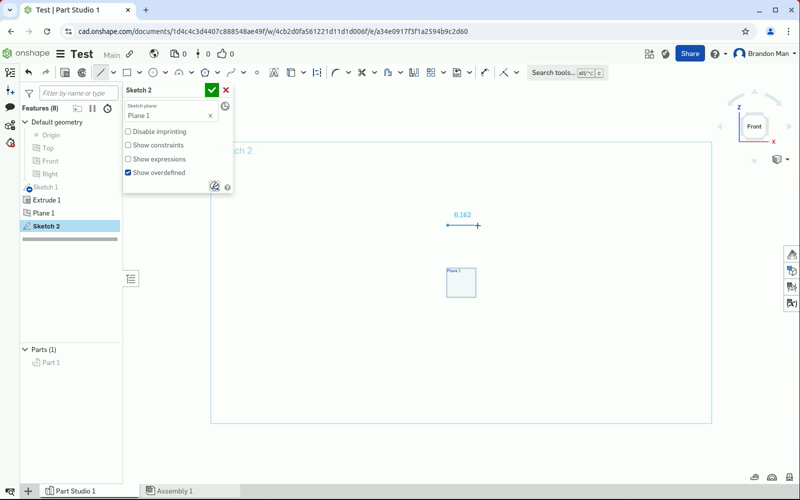
mouse_move(475, 225)
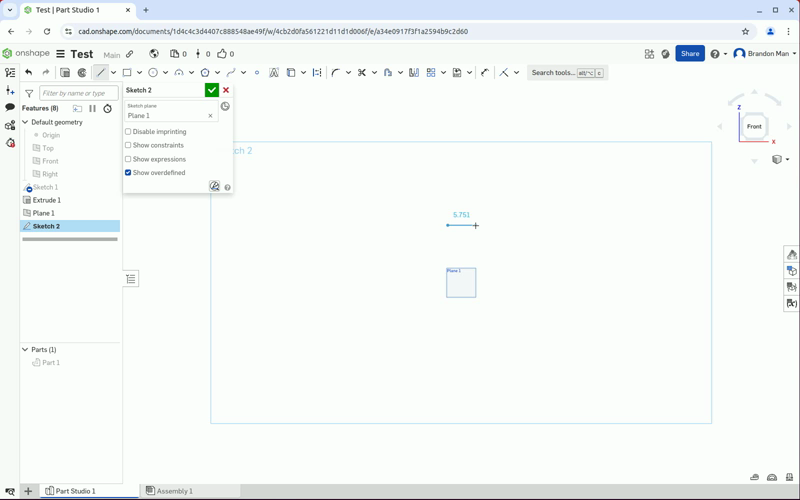
click(475, 225)
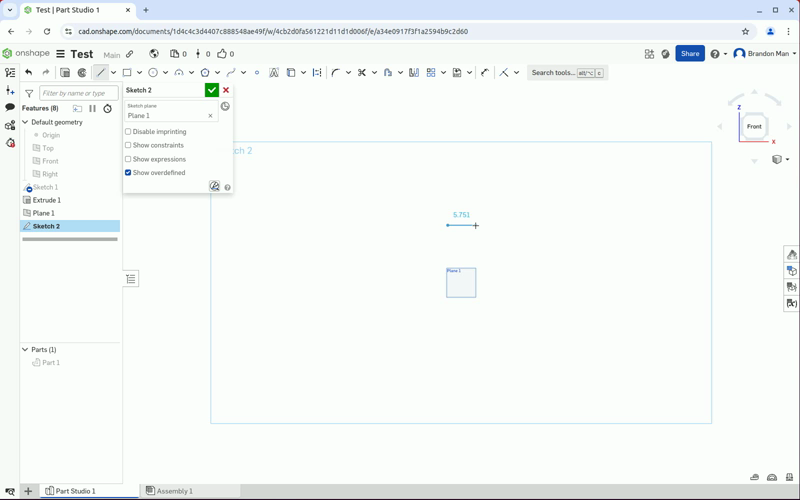
key_up(shift)
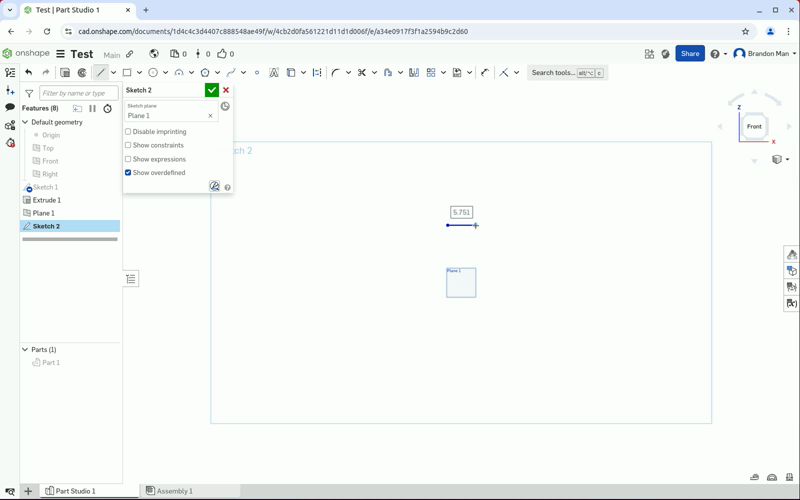
key_down(shift)
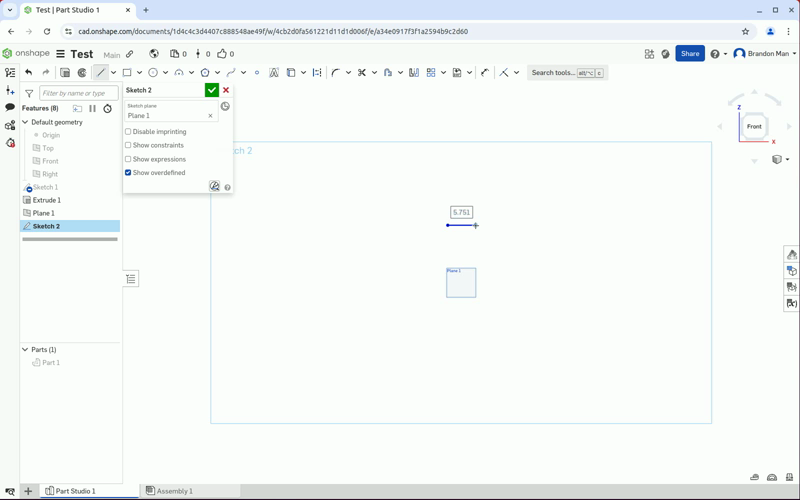
mouse_move(505, 225)
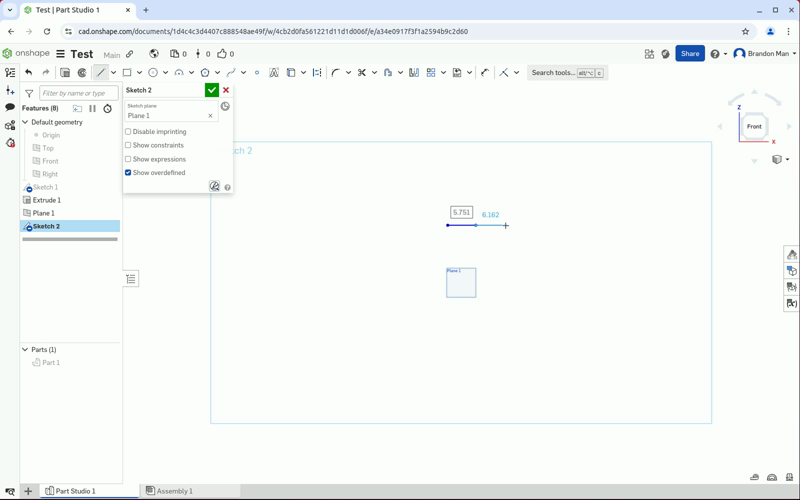
mouse_move(475, 197)
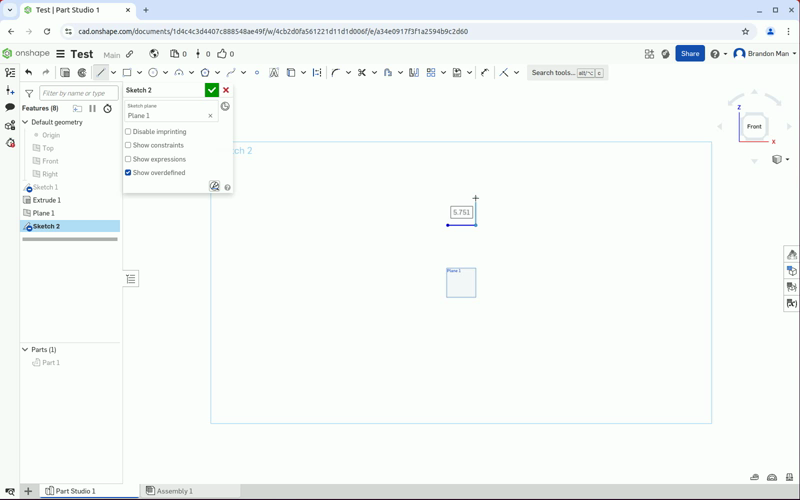
click(475, 197)
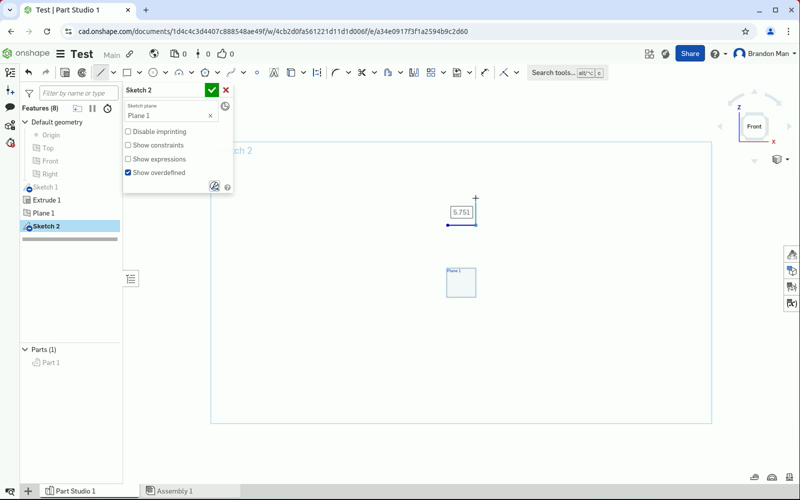
key_up(shift)
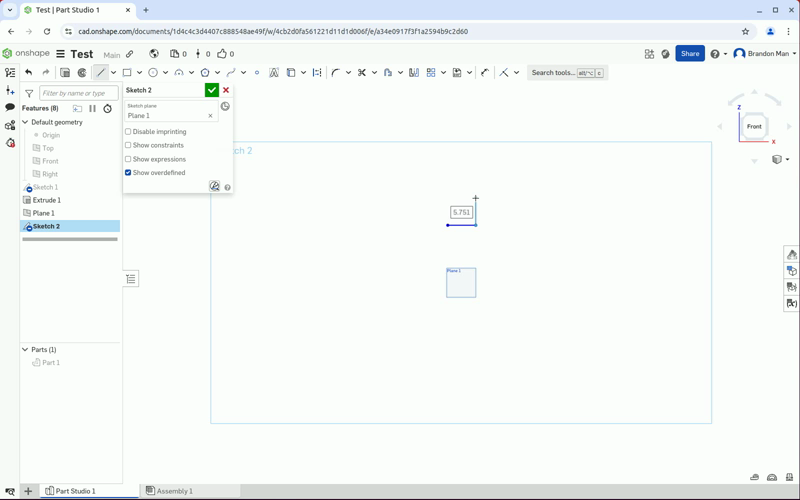
key_down(shift)
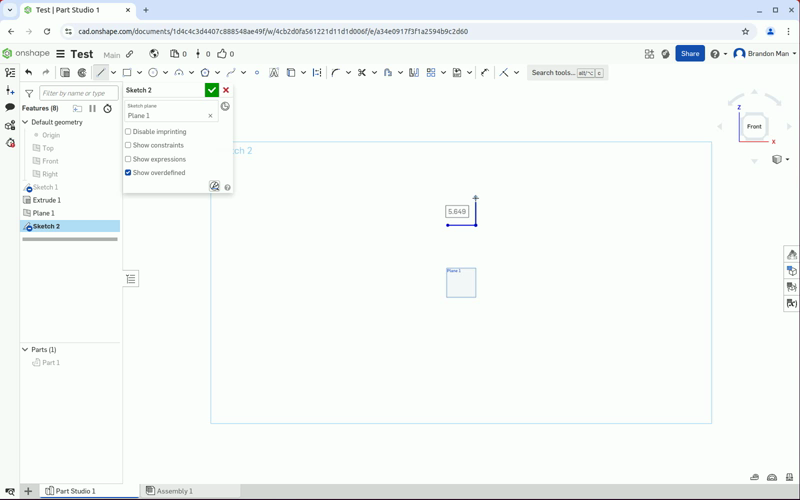
mouse_move(505, 197)
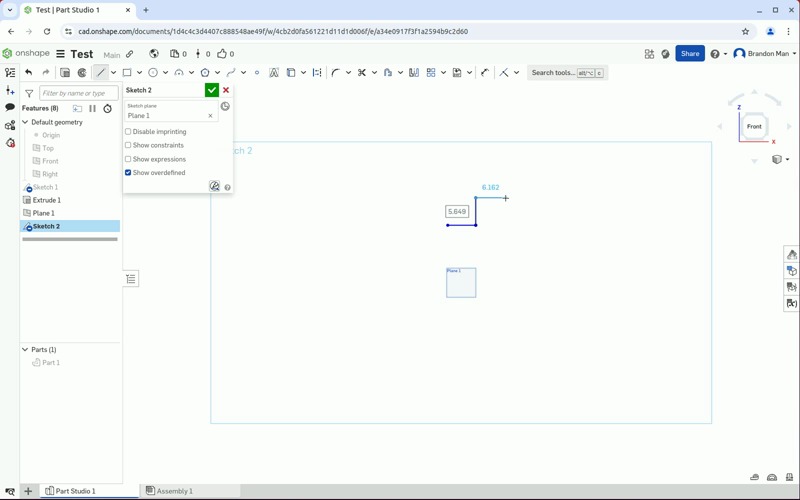
mouse_move(447, 197)
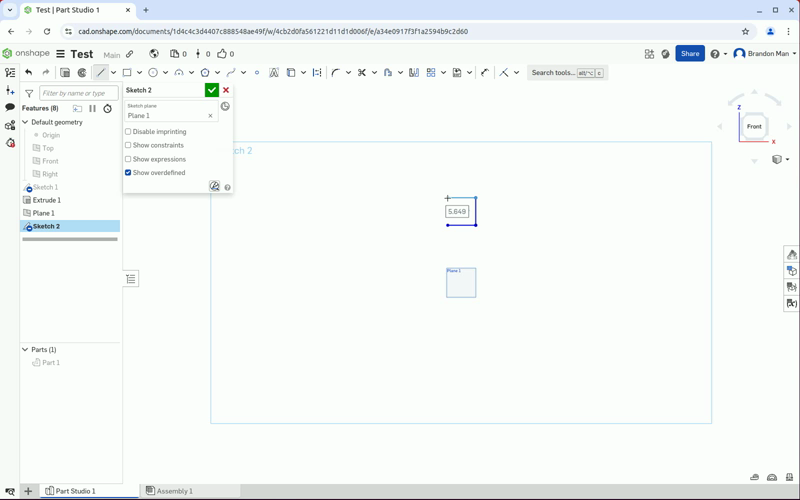
click(447, 197)
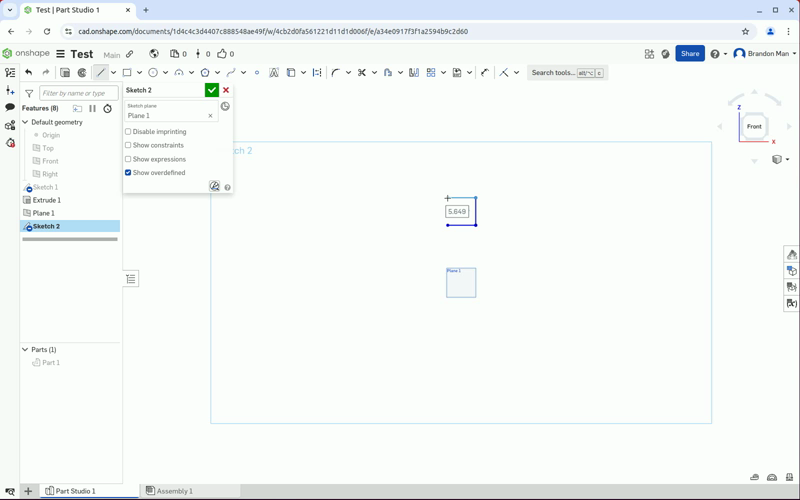
key_up(shift)
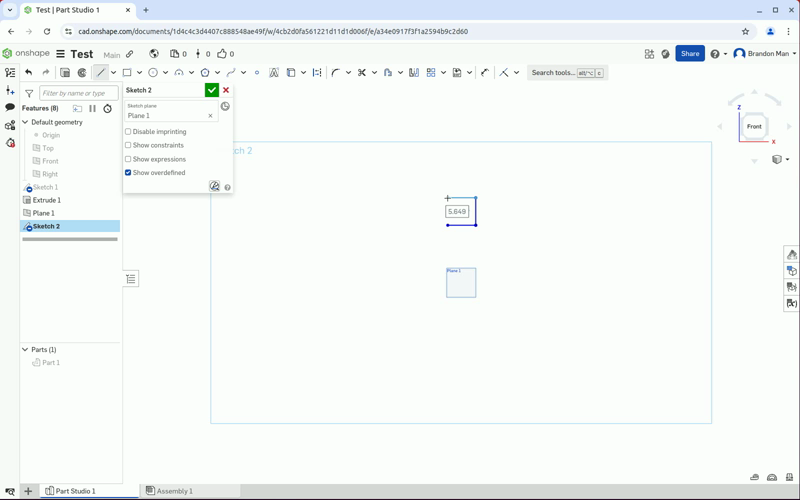
mouse_move(477, 197)
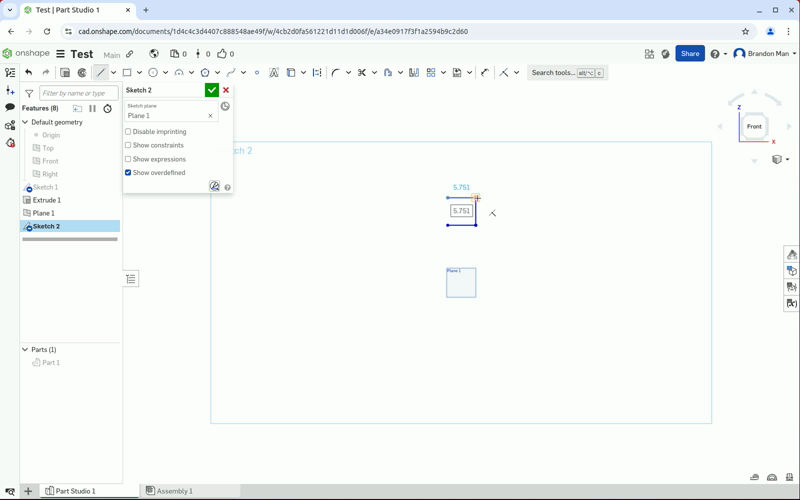
key_down(shift)
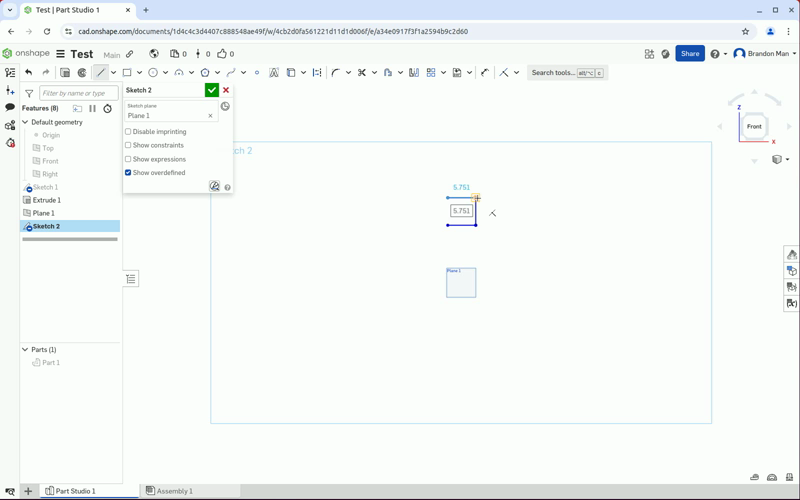
mouse_move(447, 225)
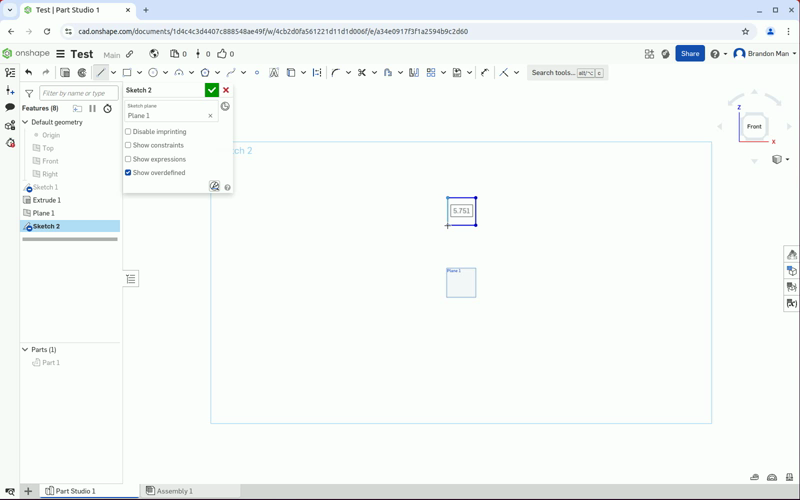
key_up(shift)
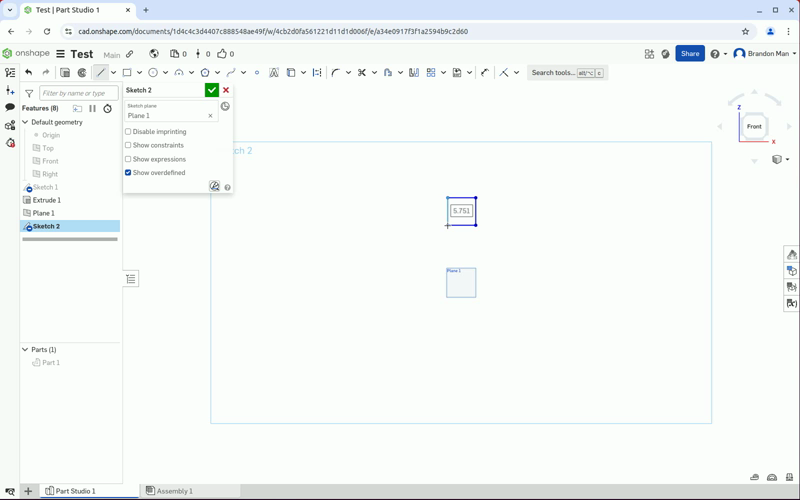
click(447, 225)
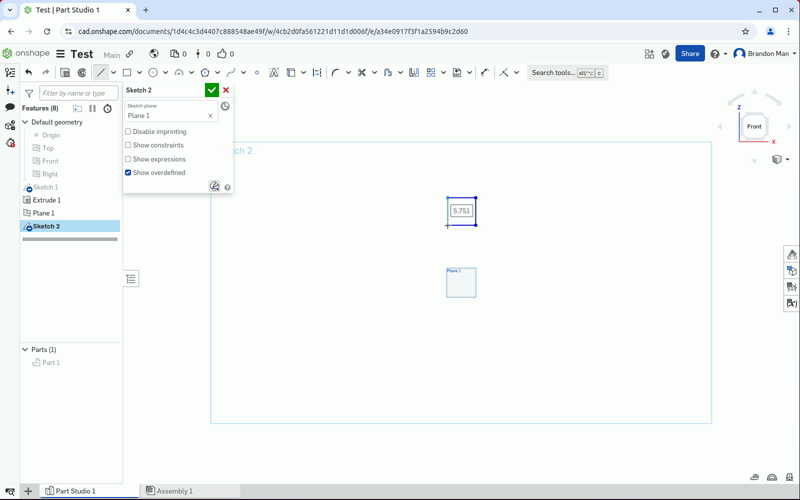
key(esc)
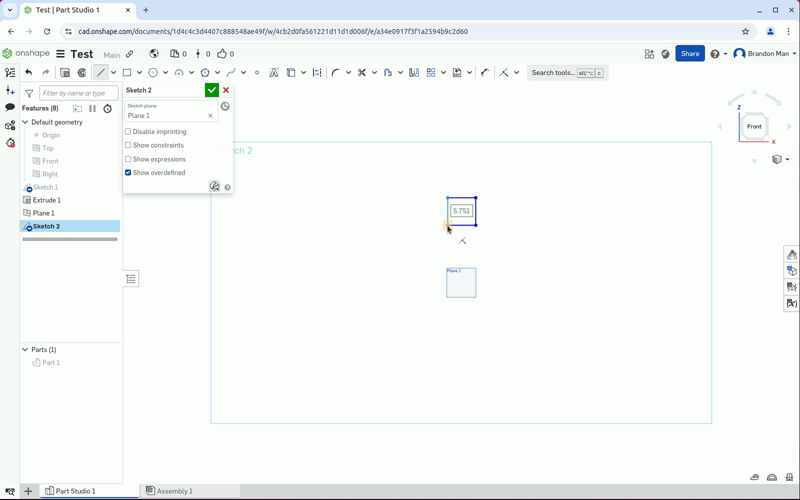
mouse_move(469, 213)
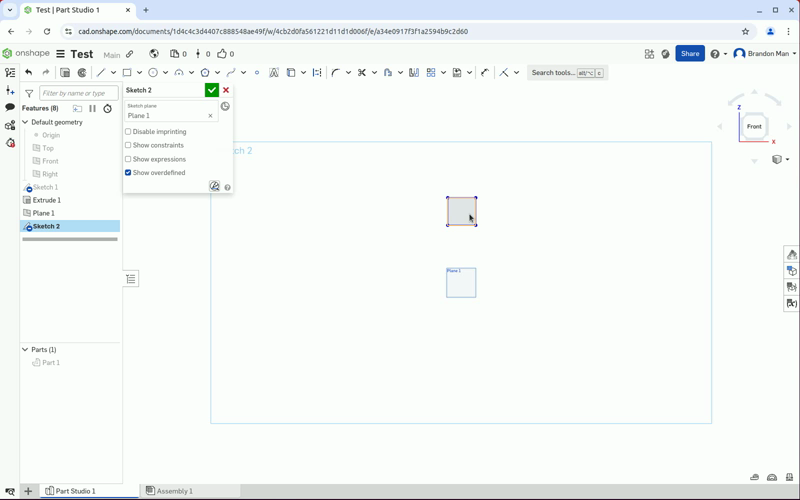
scroll(6)
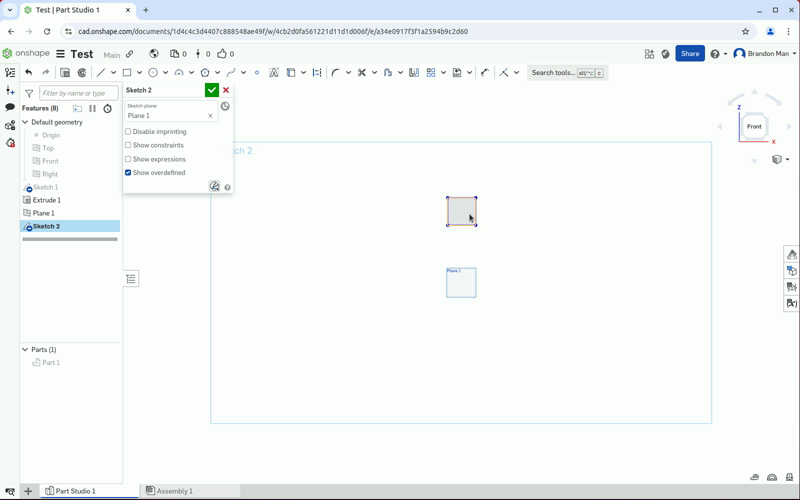
scroll(6)
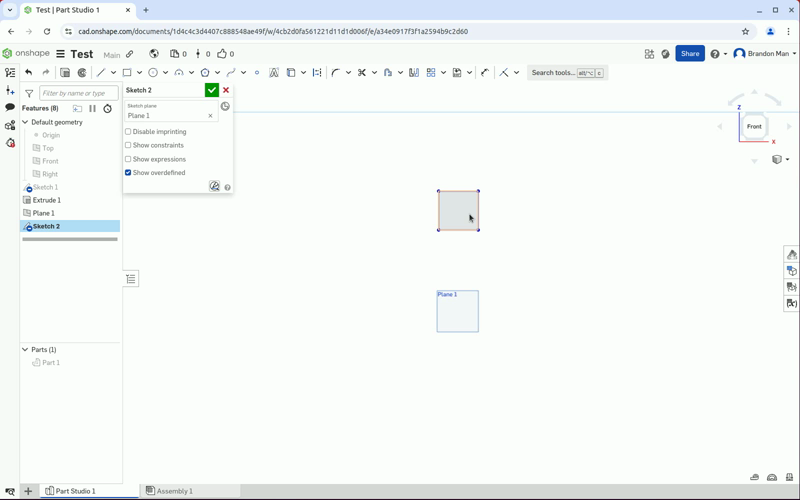
scroll(6)
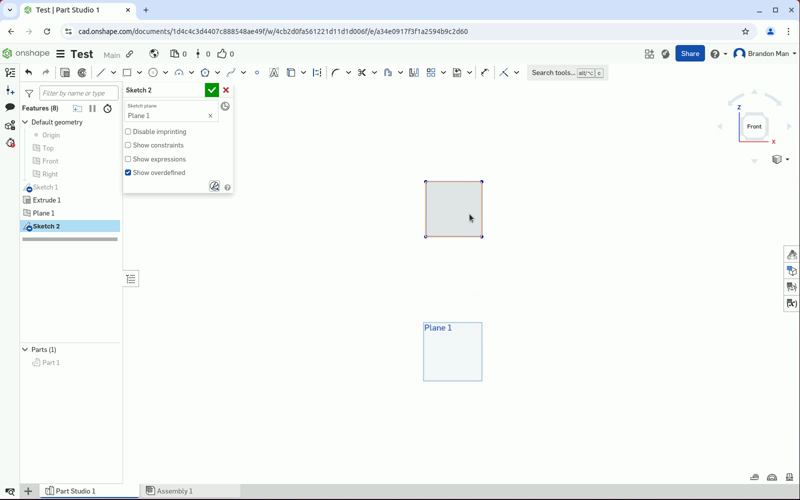
scroll(6)
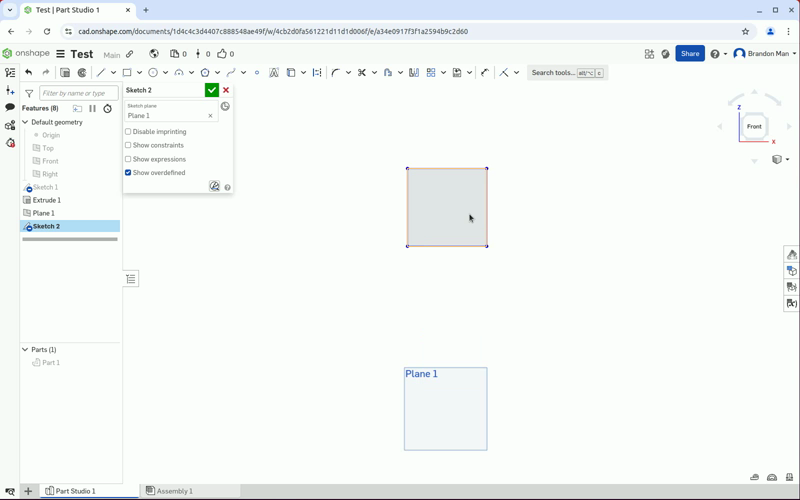
scroll(6)
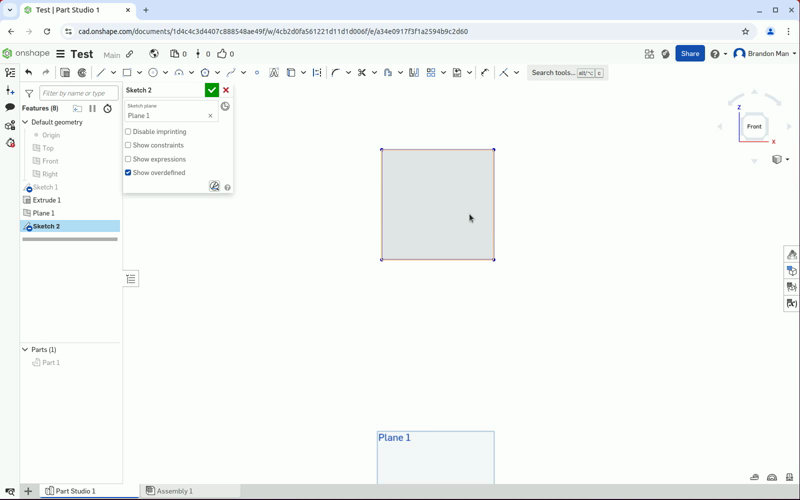
scroll(6)
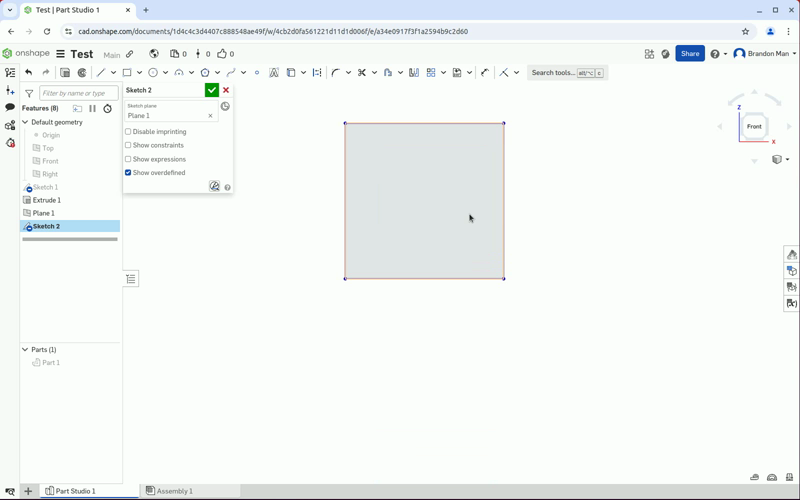
scroll(6)
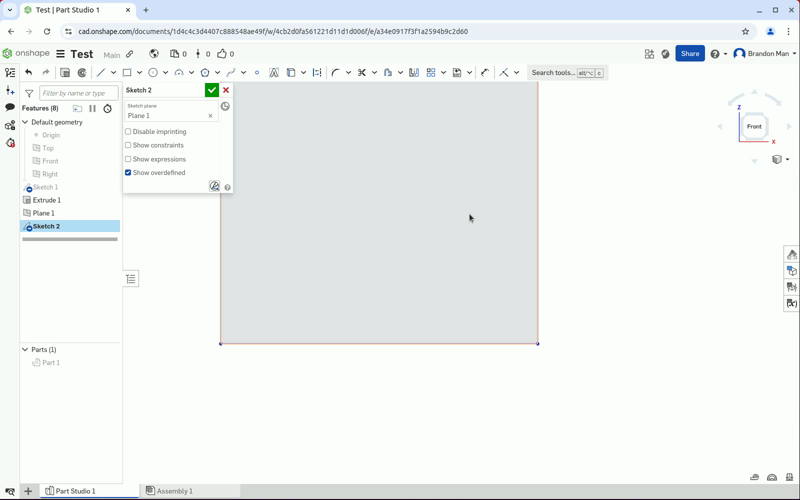
click(469, 213)
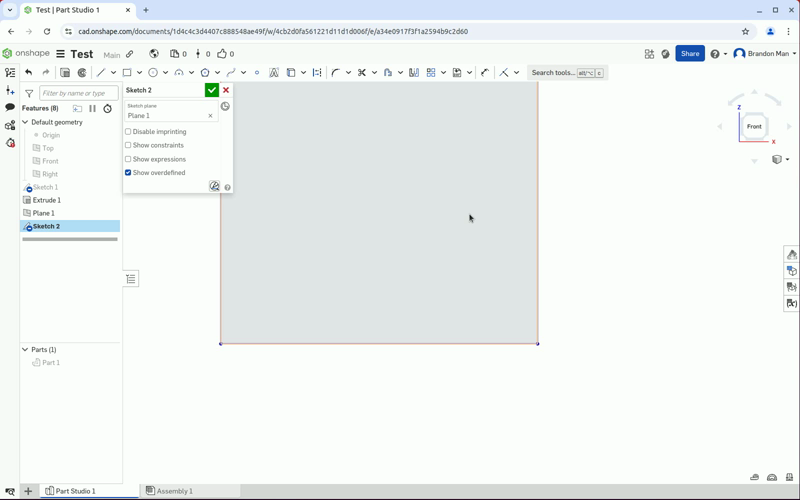
scroll(-6)
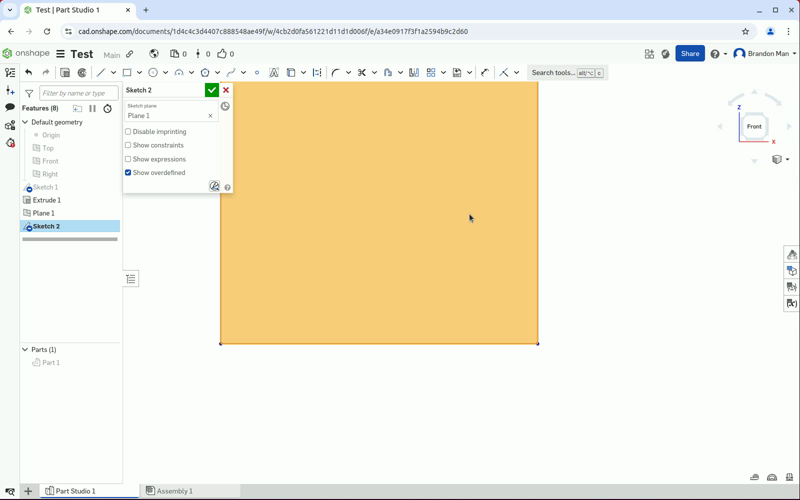
scroll(-6)
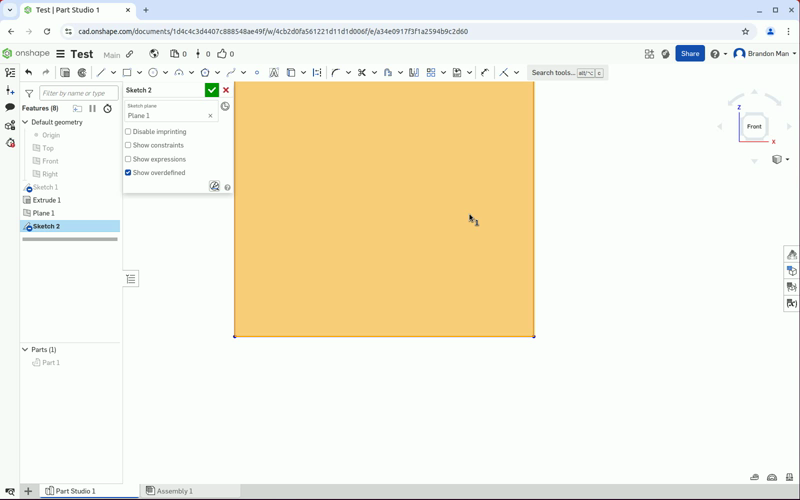
scroll(-6)
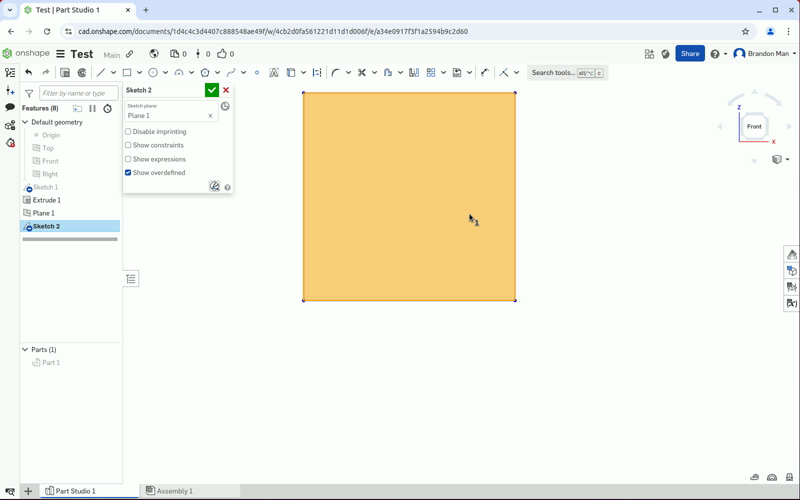
scroll(-6)
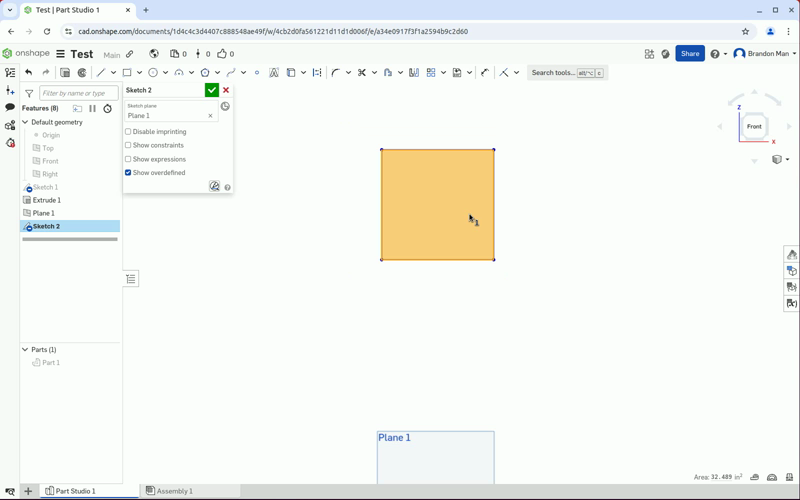
scroll(-6)
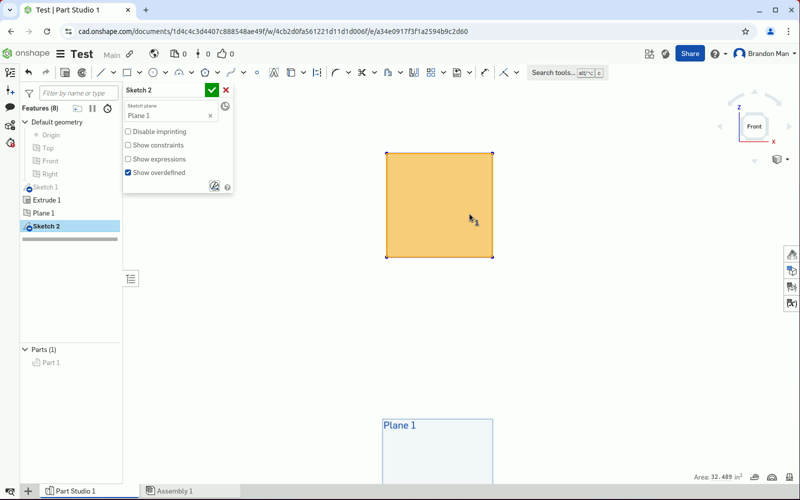
scroll(-6)
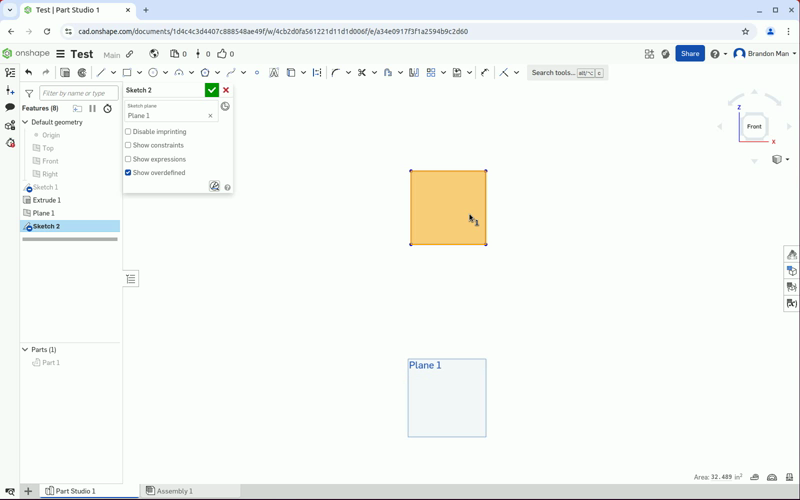
scroll(-6)
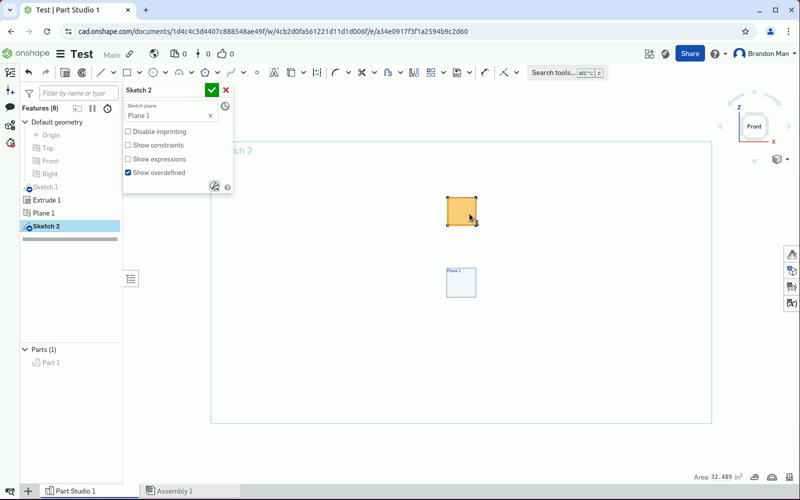
mouse_move(73, 352)
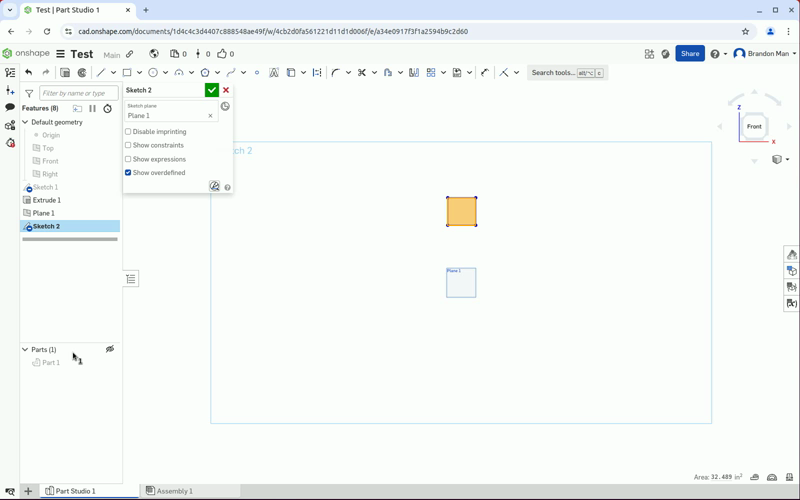
key(shift+y)
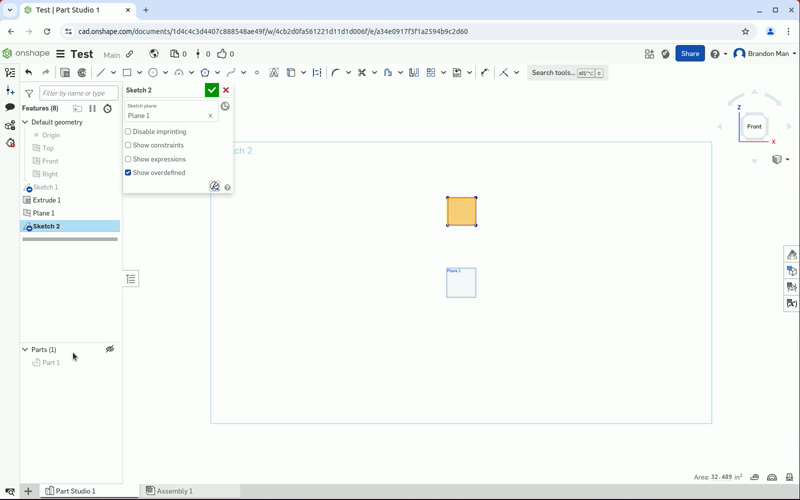
key(shift+e)
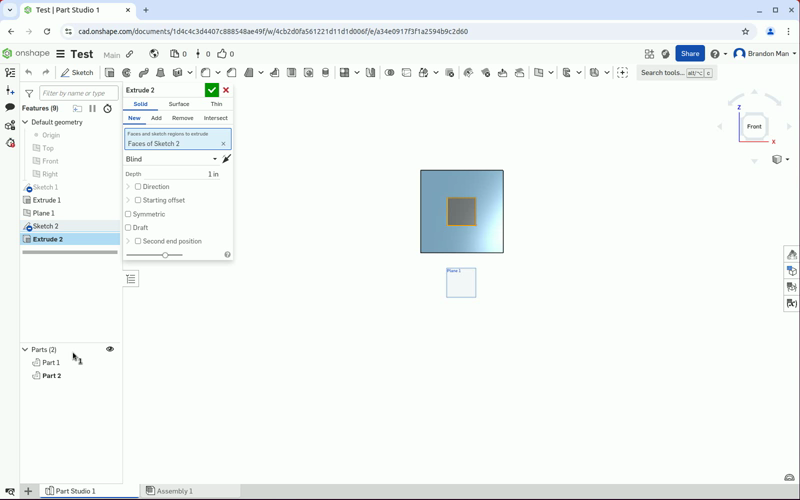
mouse_move(143, 106)
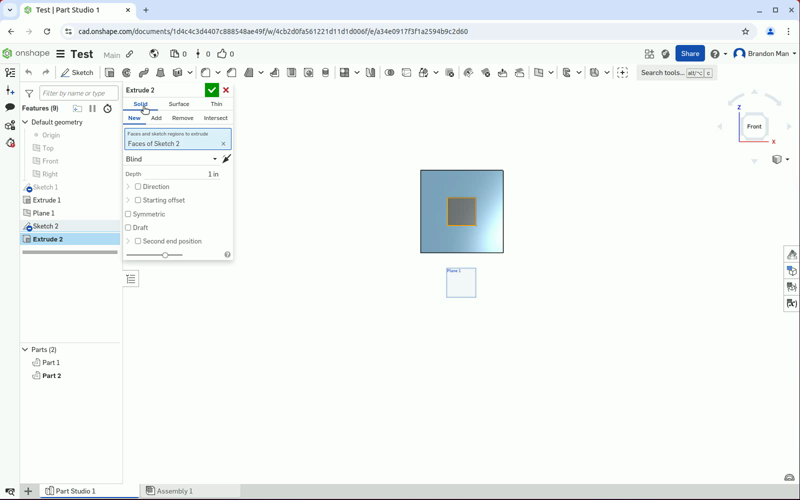
click(143, 106)
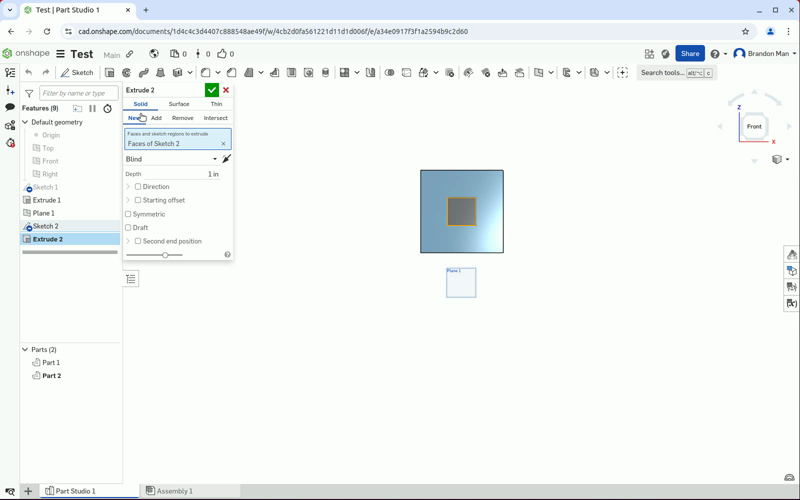
mouse_move(137, 120)
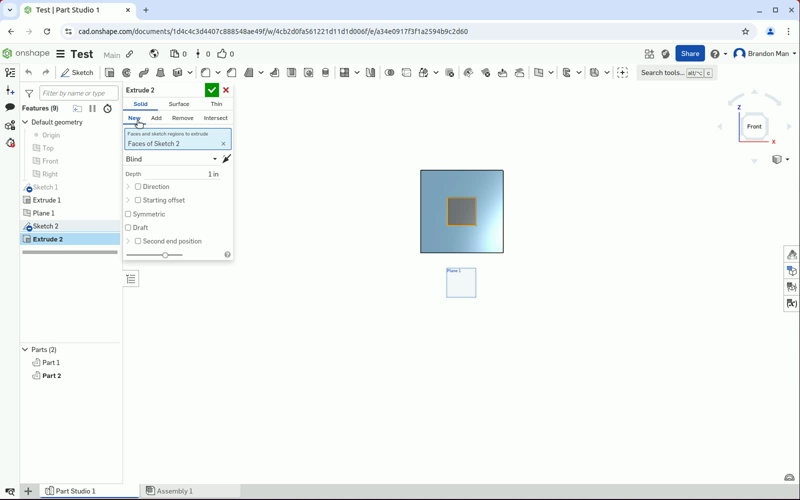
click(137, 120)
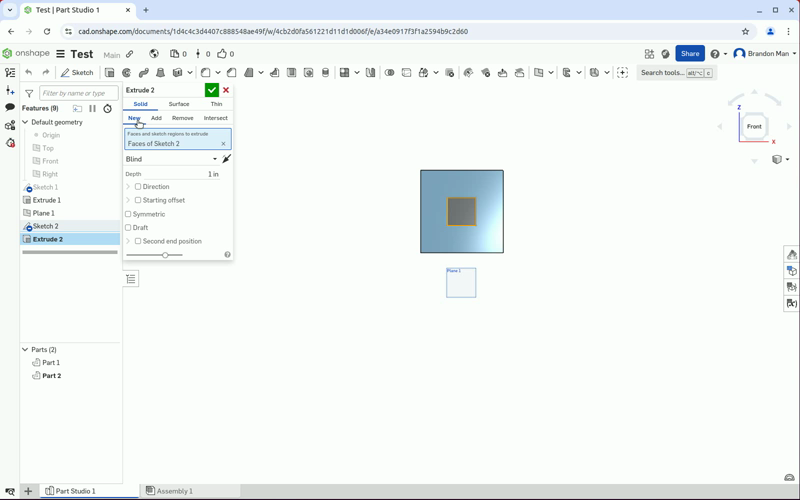
key(tab, 4)
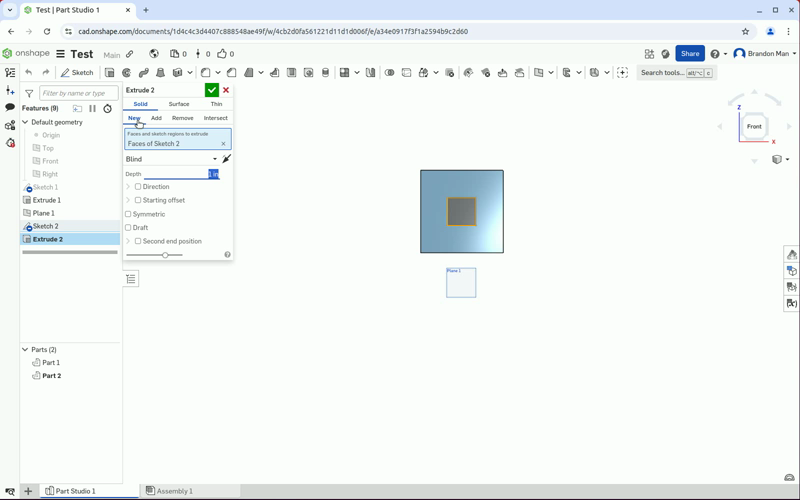
text(2.889)
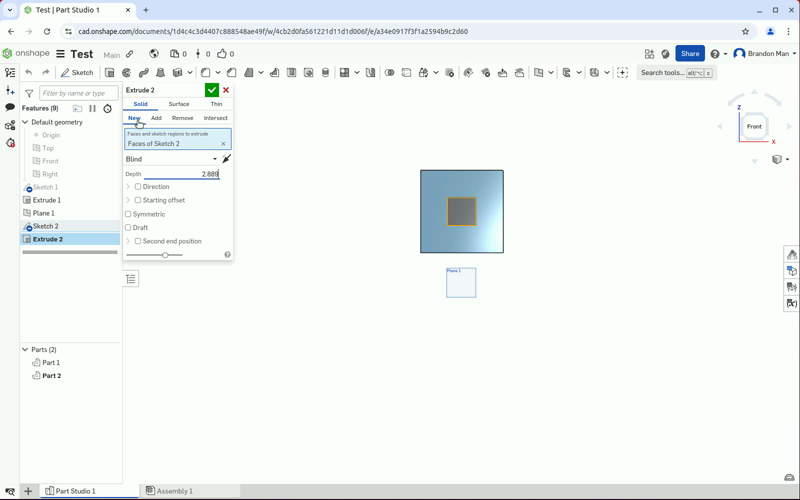
key(enter)
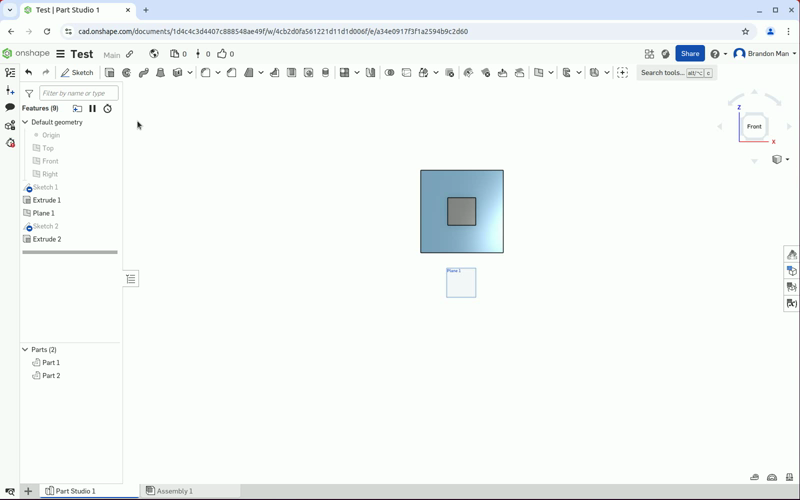
key(shift+h)
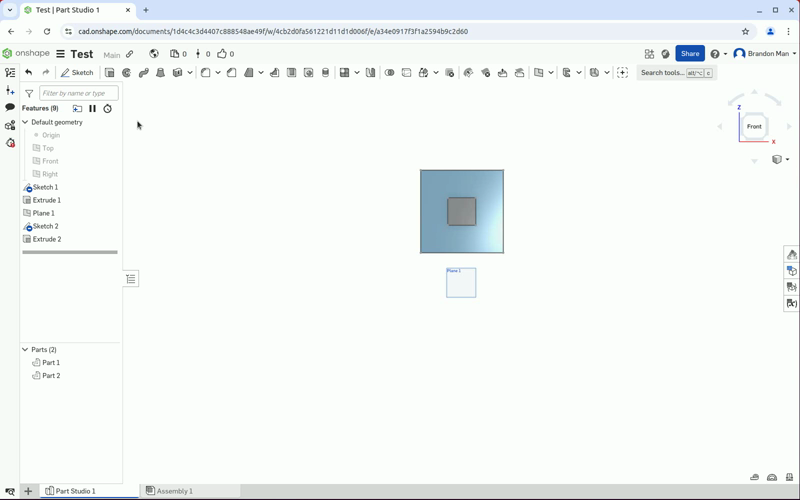
key(shift+h)
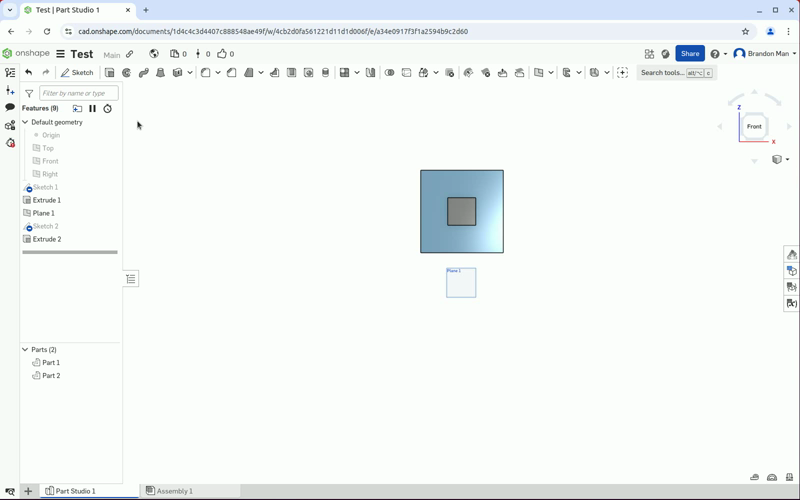
mouse_move(73, 189)
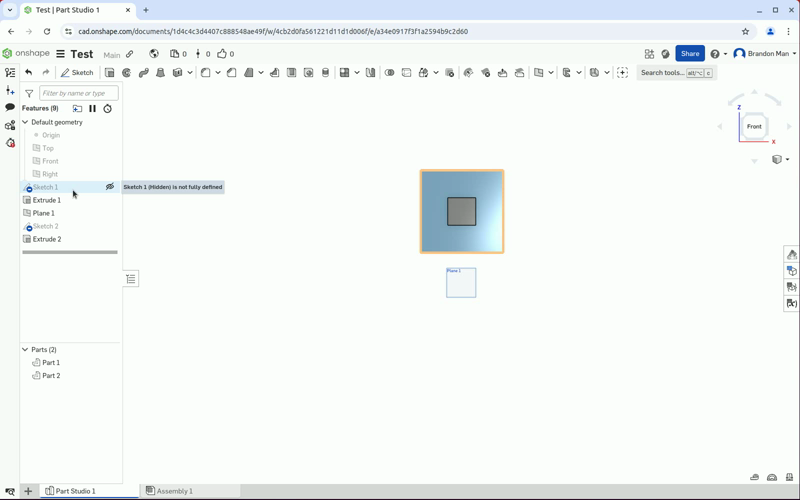
click(73, 189)
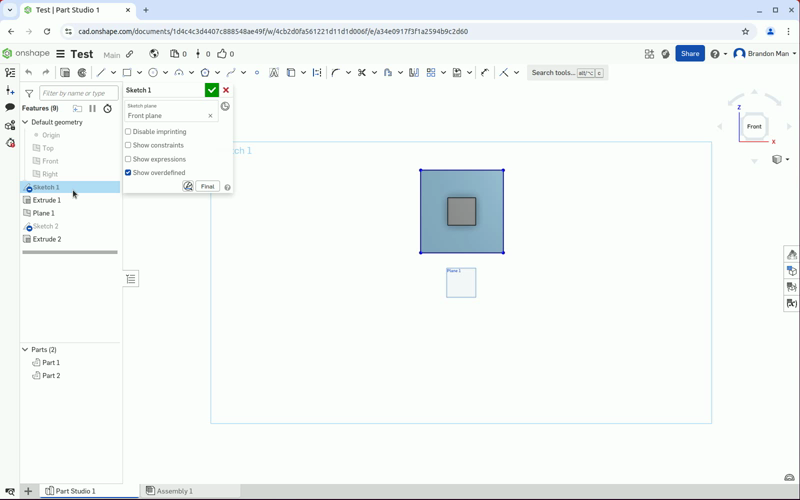
mouse_move(229, 92)
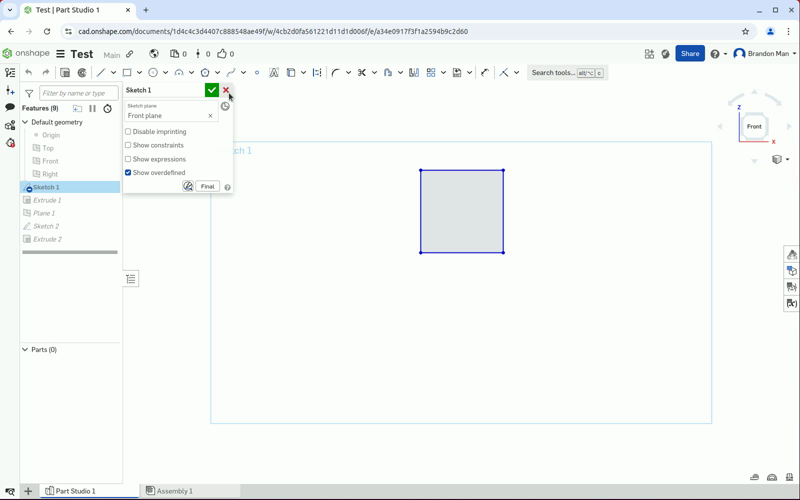
click(229, 92)
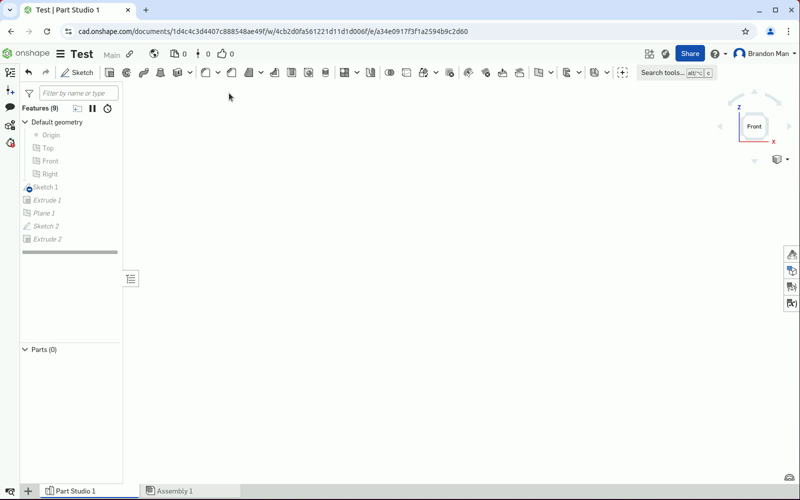
mouse_move(73, 352)
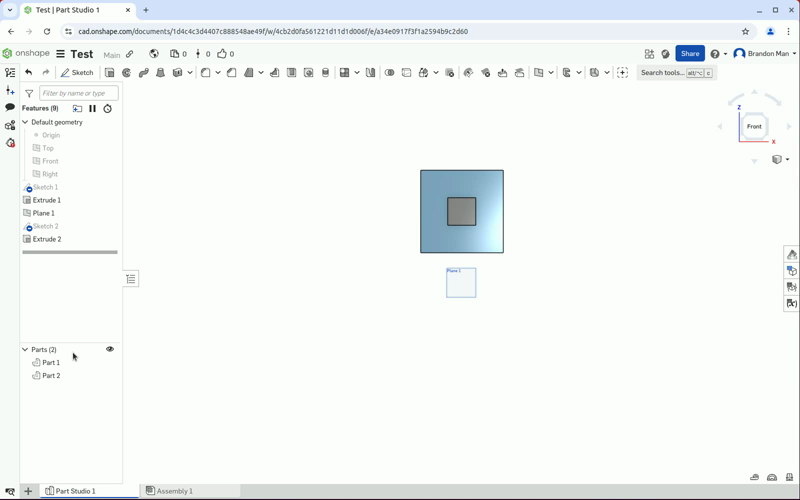
key(y)
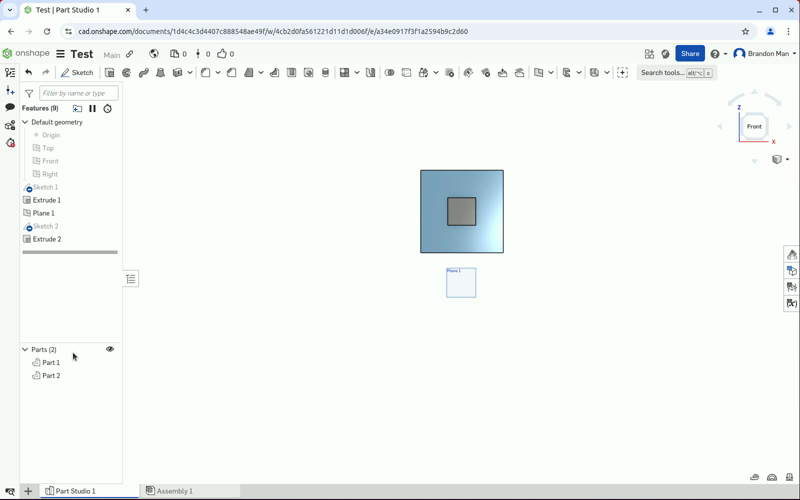
key(shift+p)
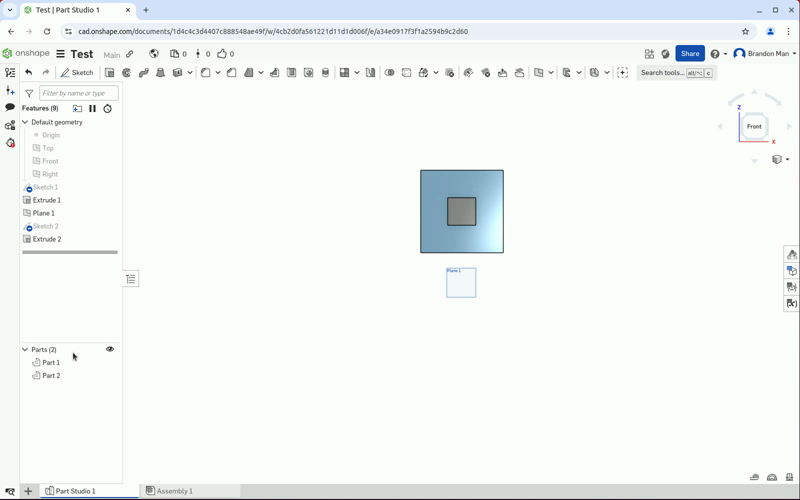
key(space)
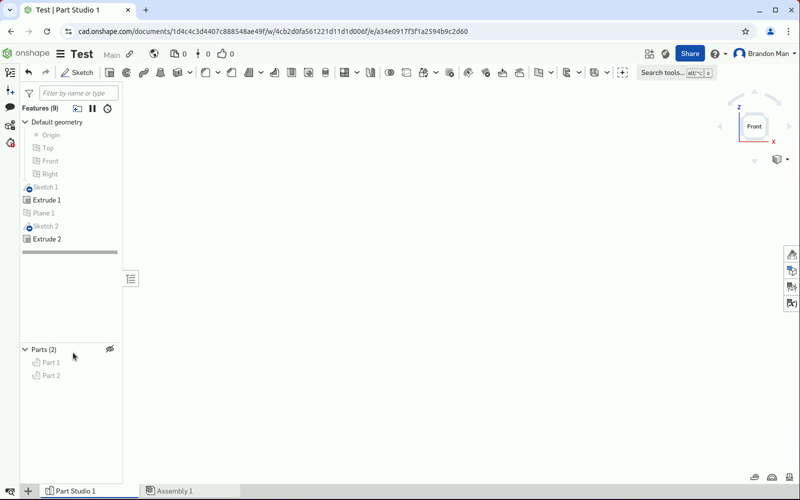
key_down(shift)
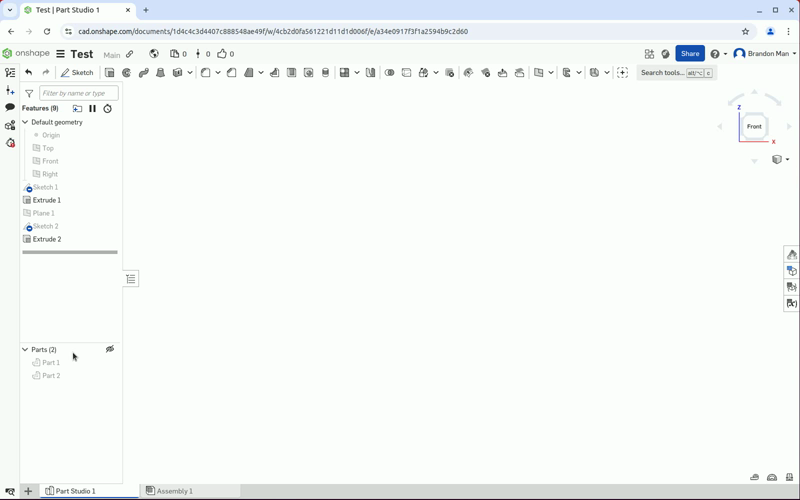
key(left)
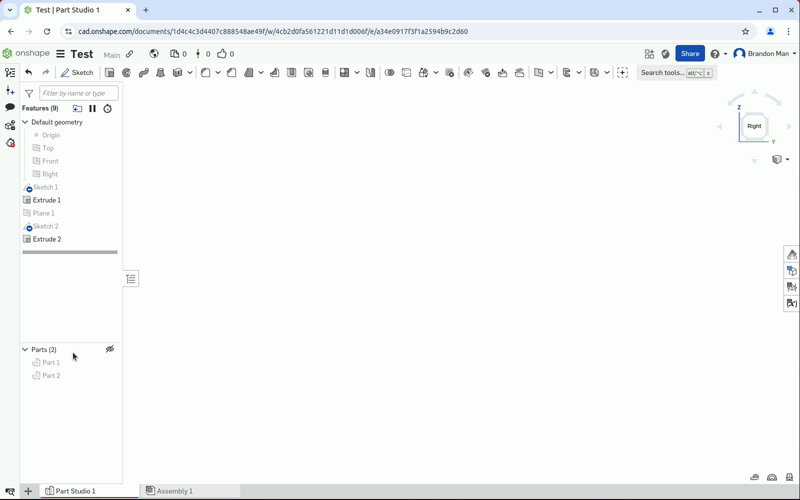
key_up(shift)
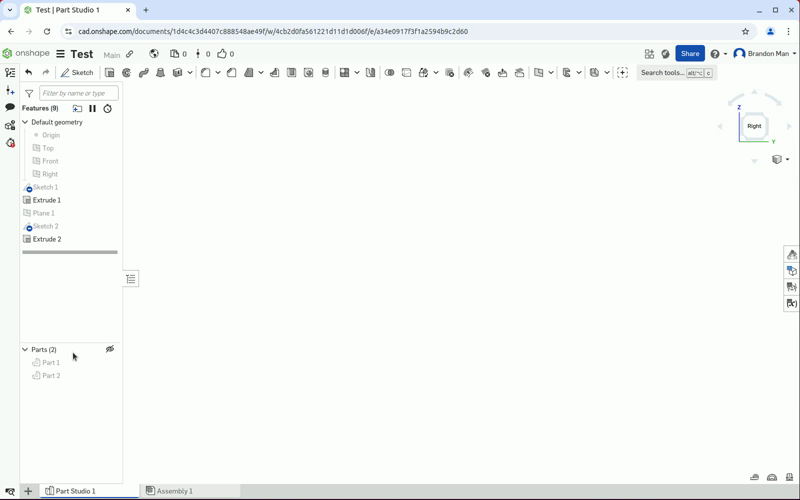
mouse_move(73, 352)
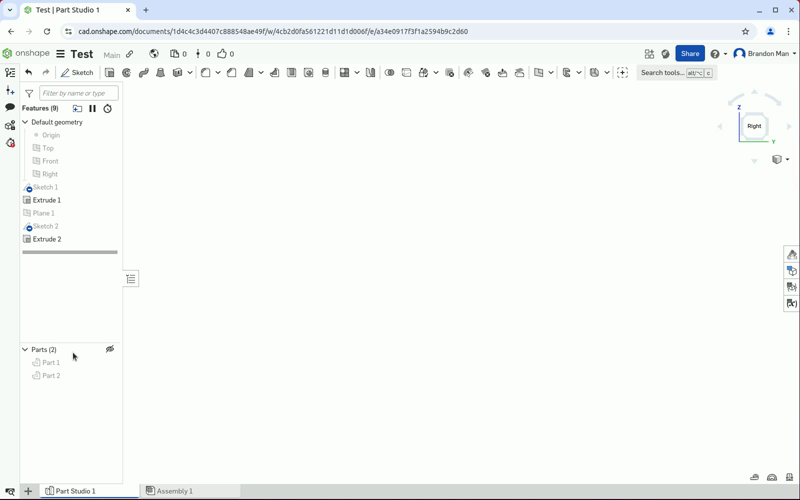
key(shift+y)
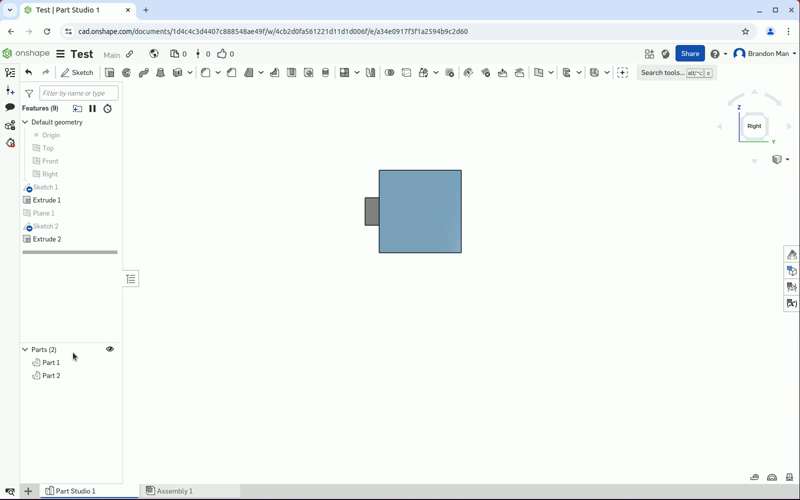
mouse_move(541, 75)
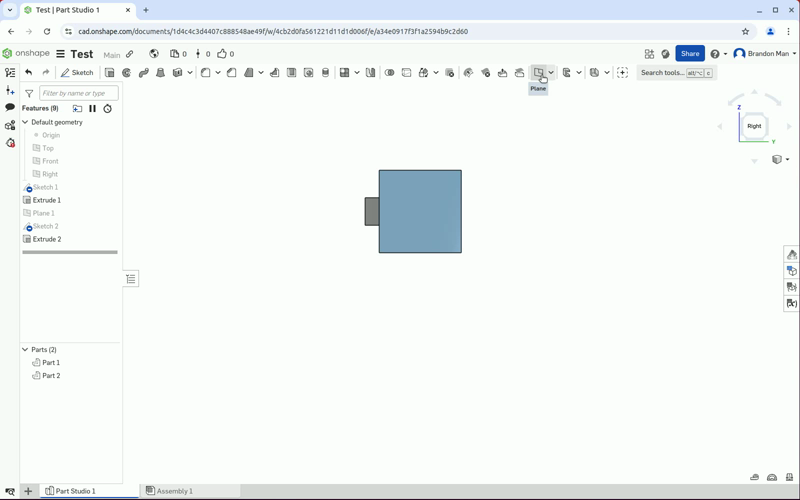
click(541, 75)
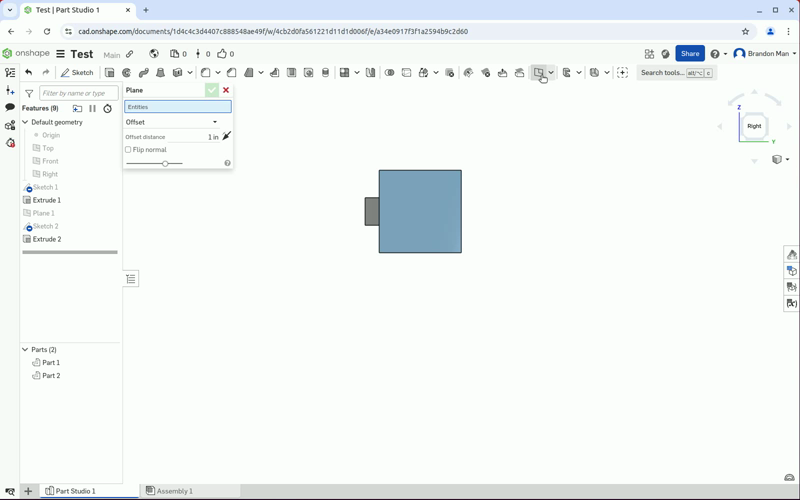
mouse_move(73, 176)
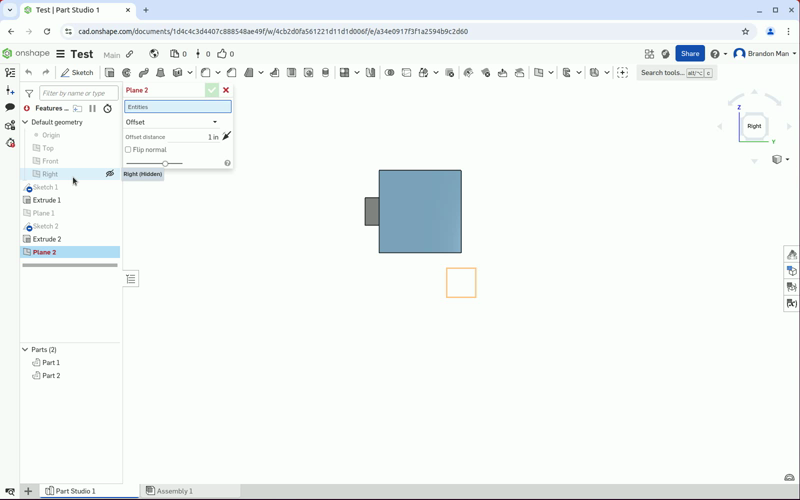
click(73, 176)
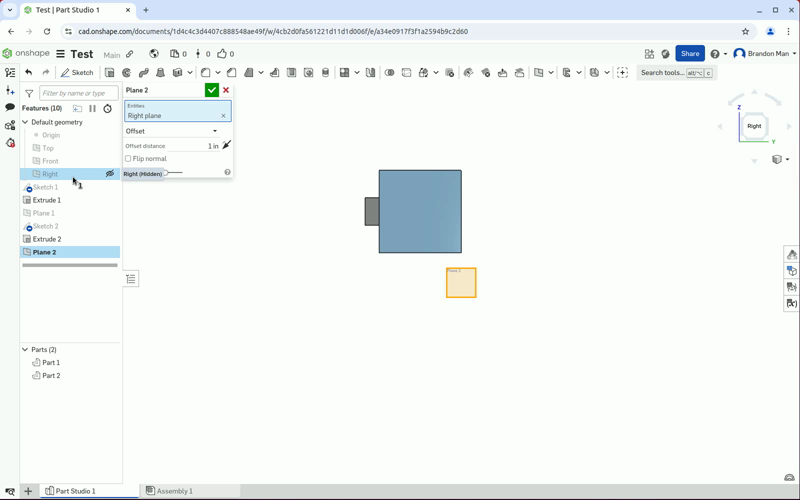
key(tab, 2)
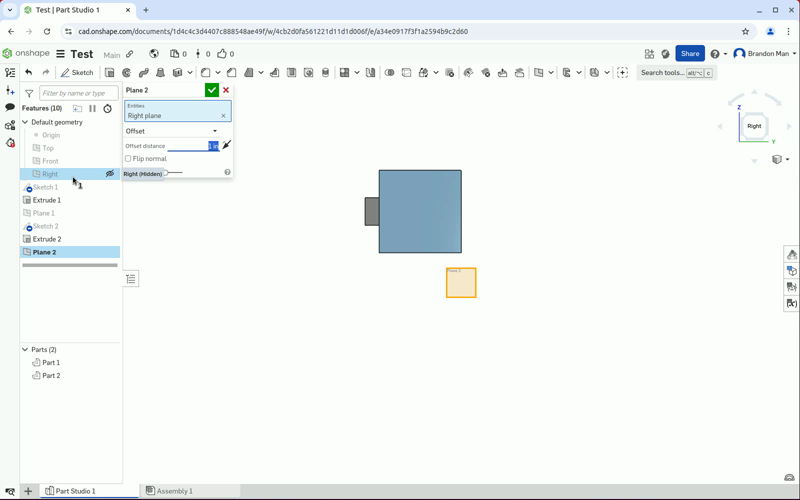
text(8.658)
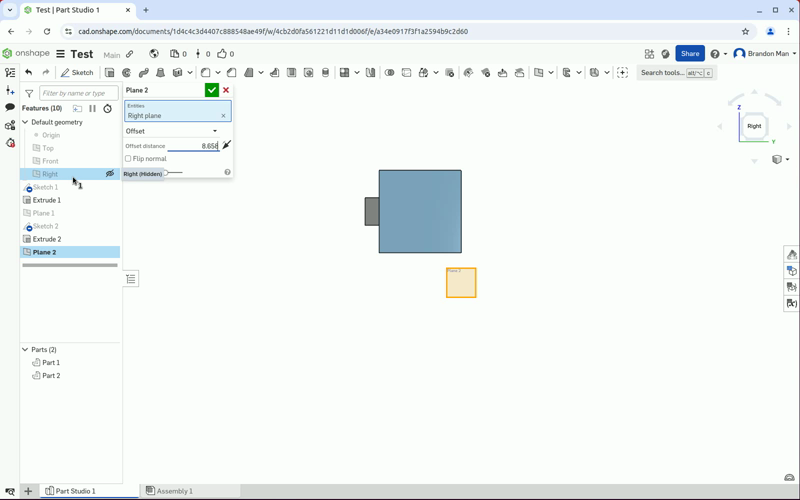
key(enter, 2)
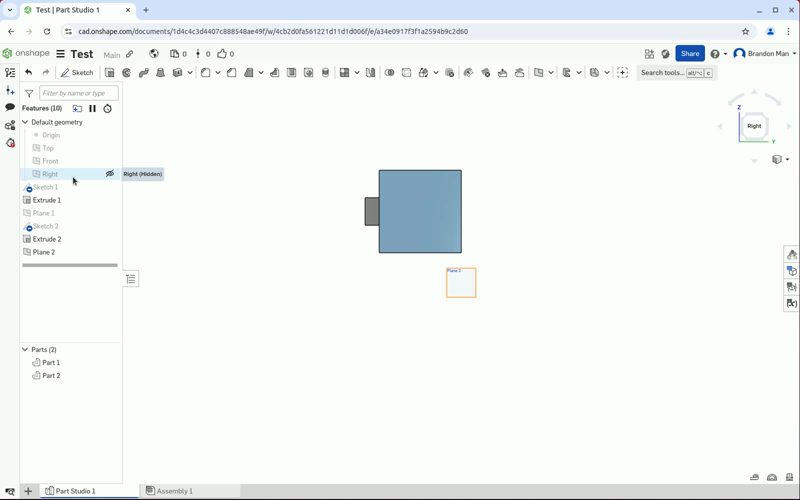
key(shift+s)
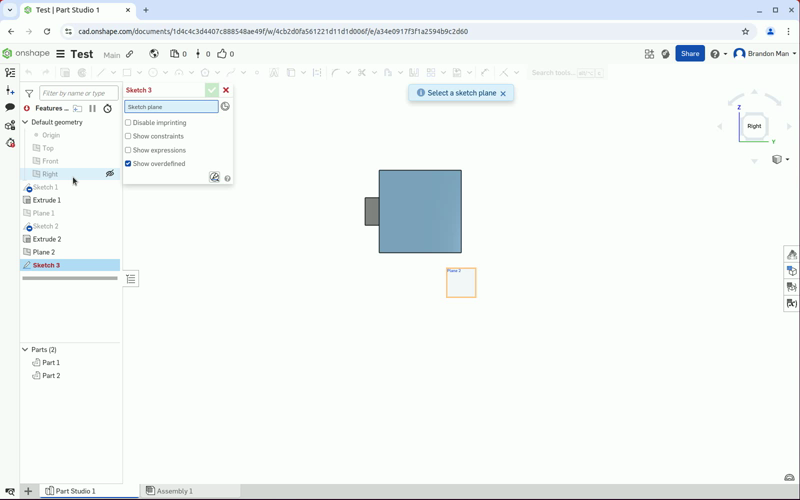
mouse_move(73, 254)
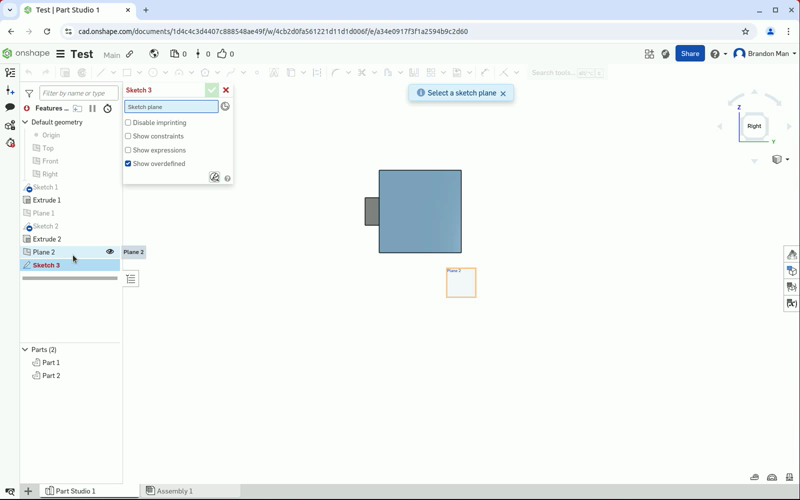
click(73, 254)
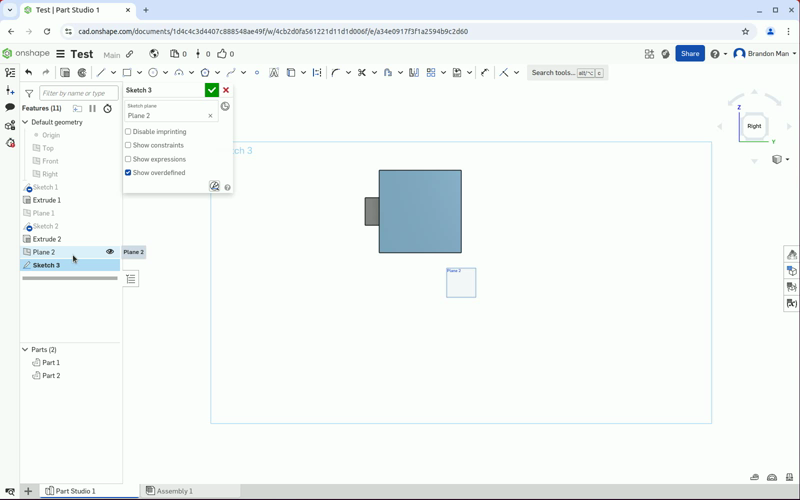
mouse_move(73, 352)
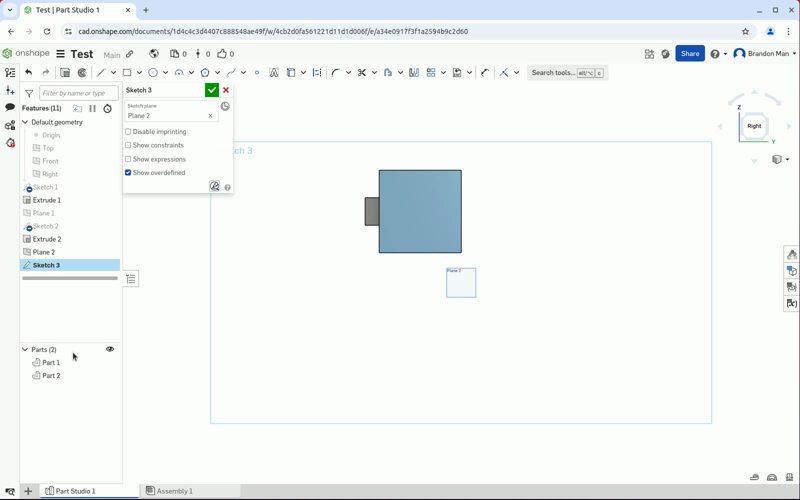
key(y)
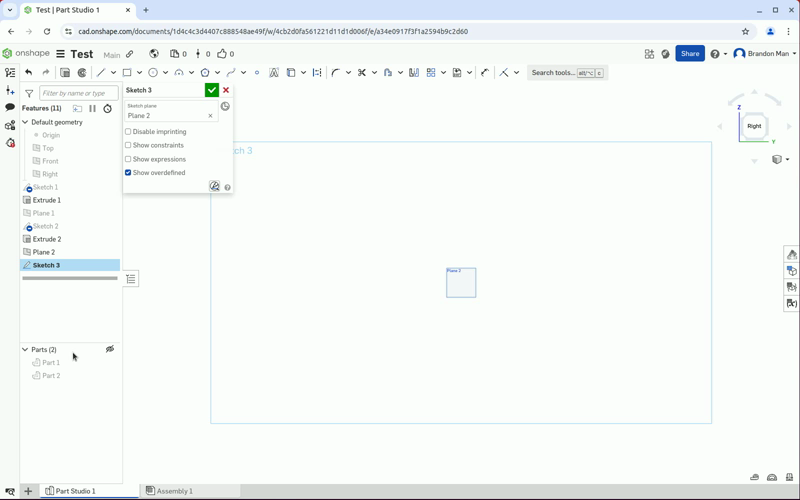
key(c)
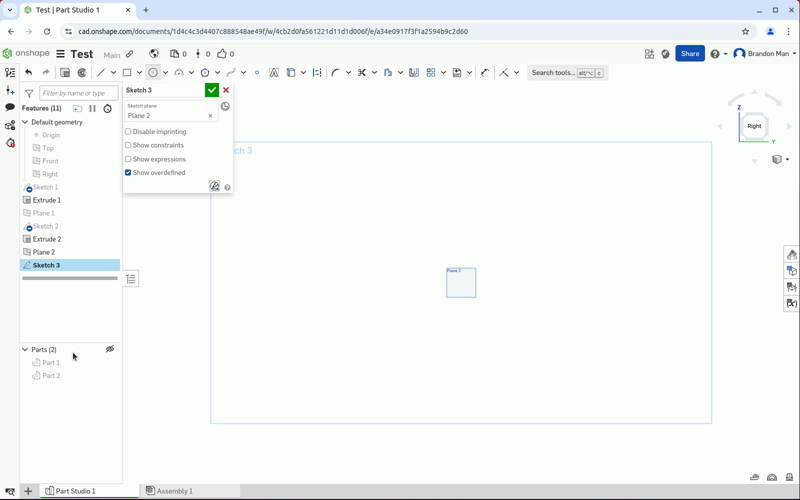
key_down(shift)
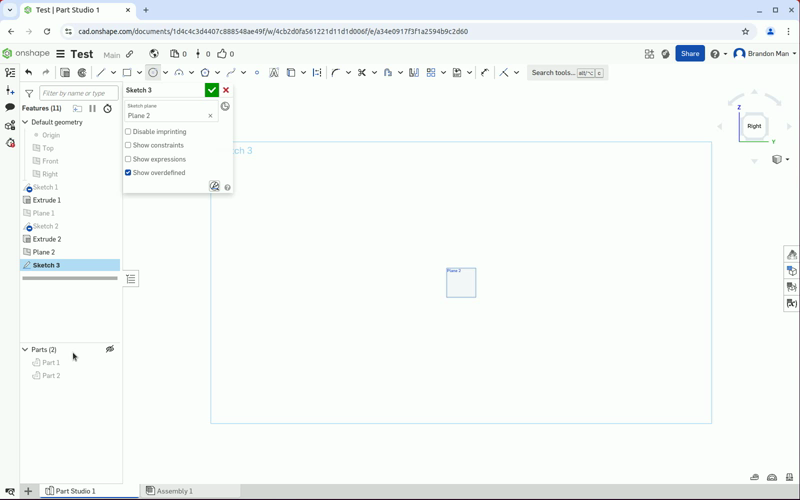
mouse_move(419, 211)
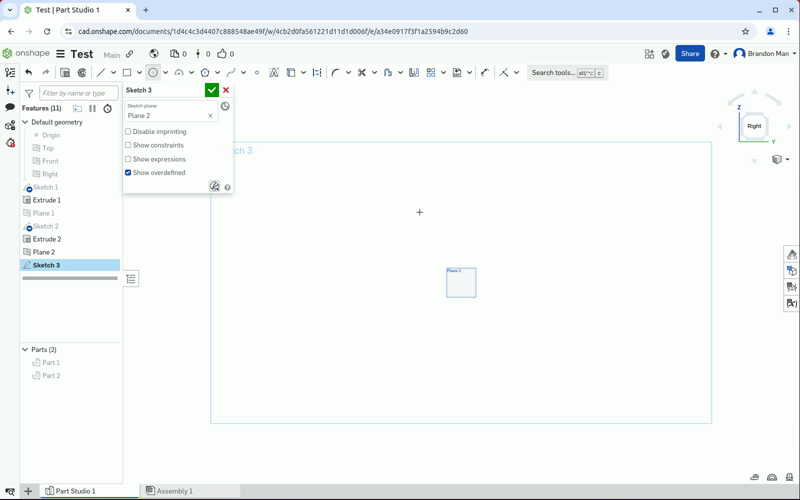
click(419, 211)
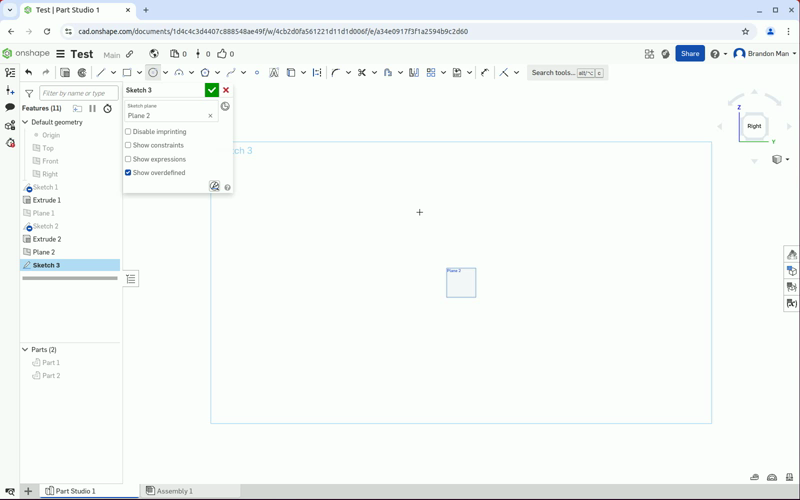
key_up(shift)
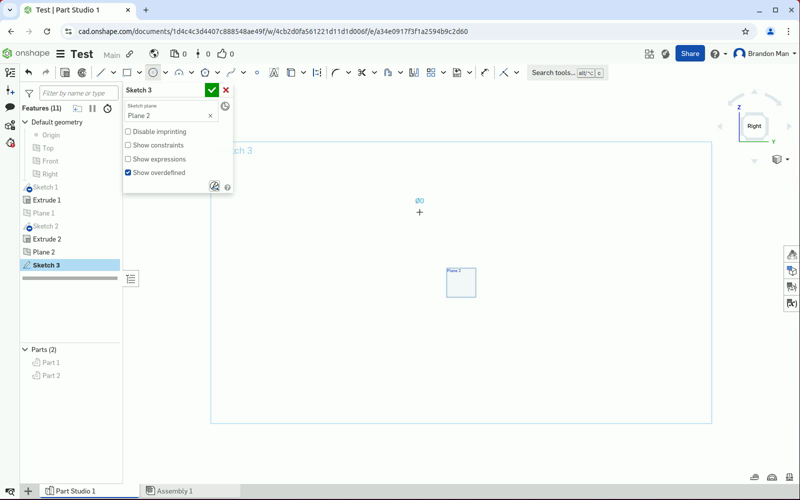
mouse_move(433, 211)
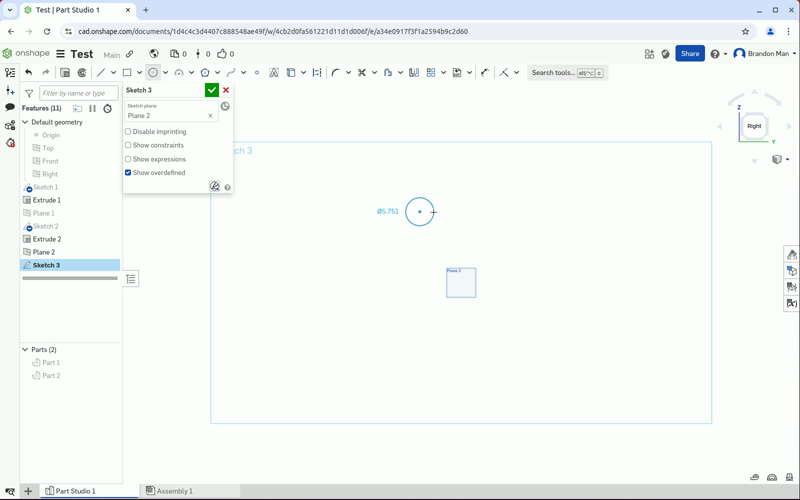
click(433, 211)
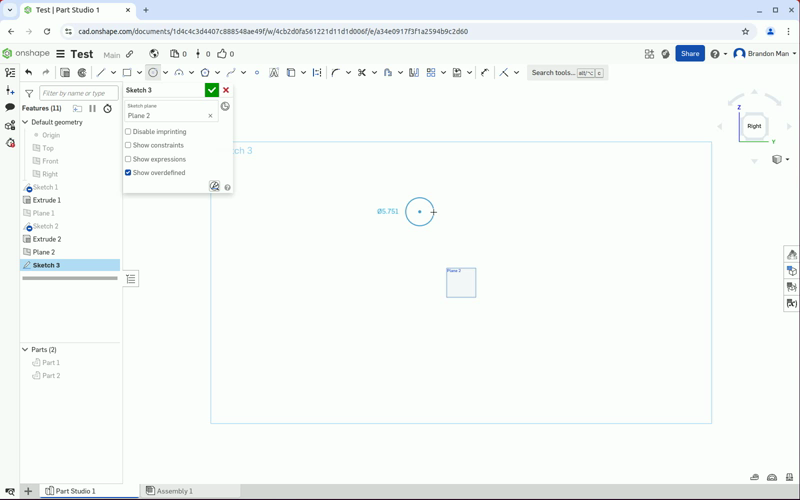
key(esc)
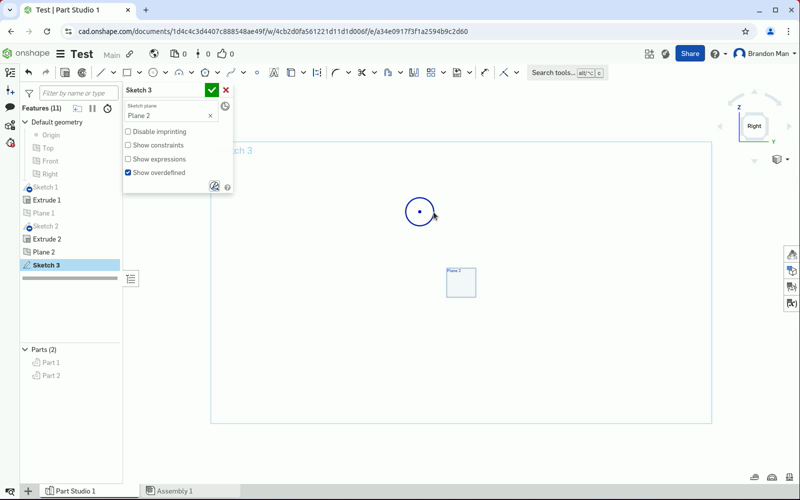
mouse_move(415, 198)
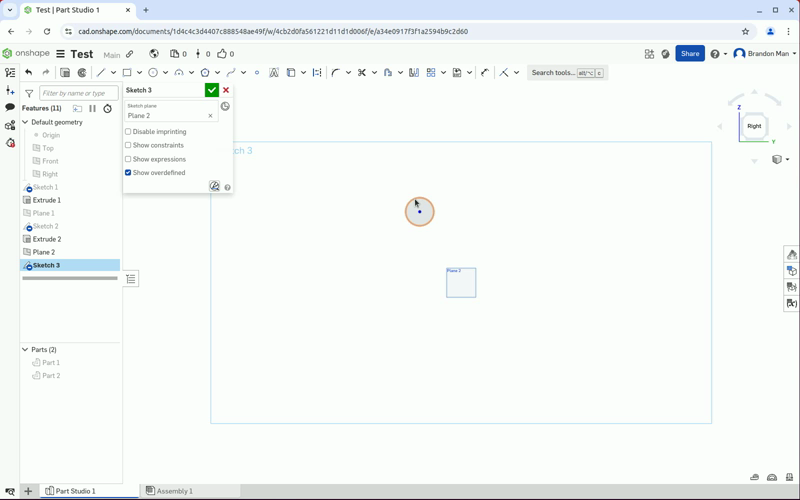
scroll(6)
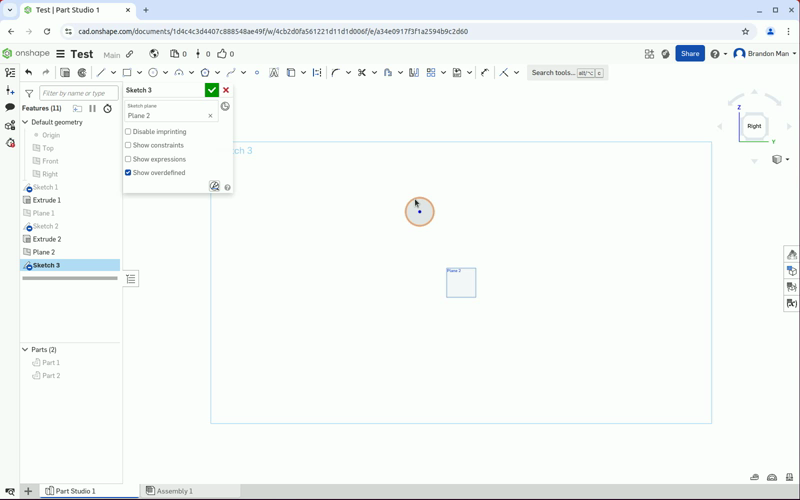
scroll(6)
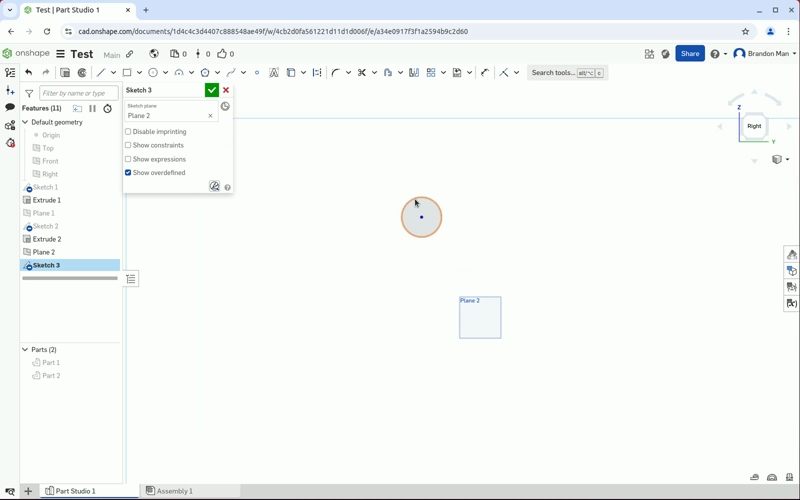
scroll(6)
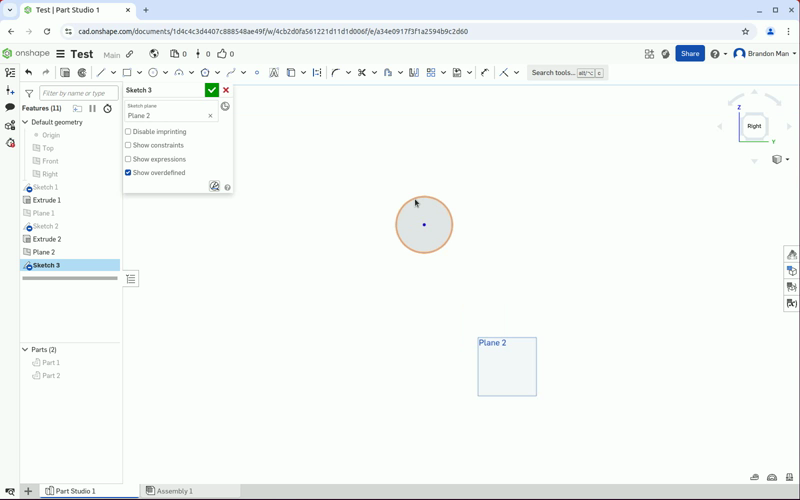
scroll(6)
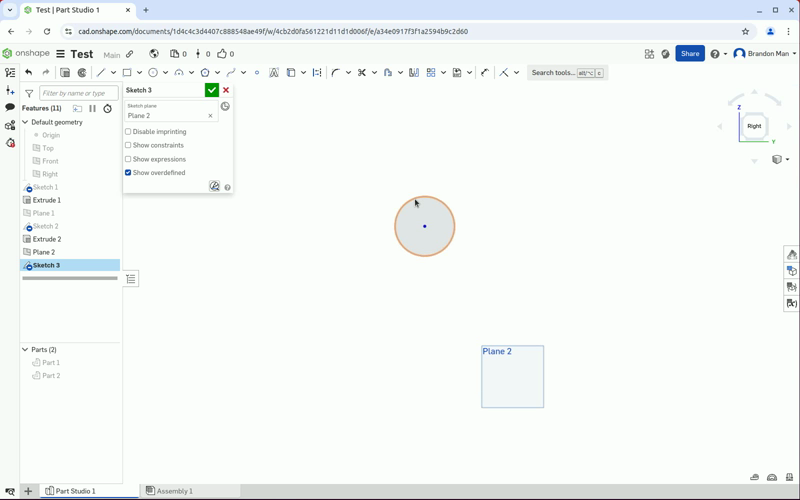
scroll(6)
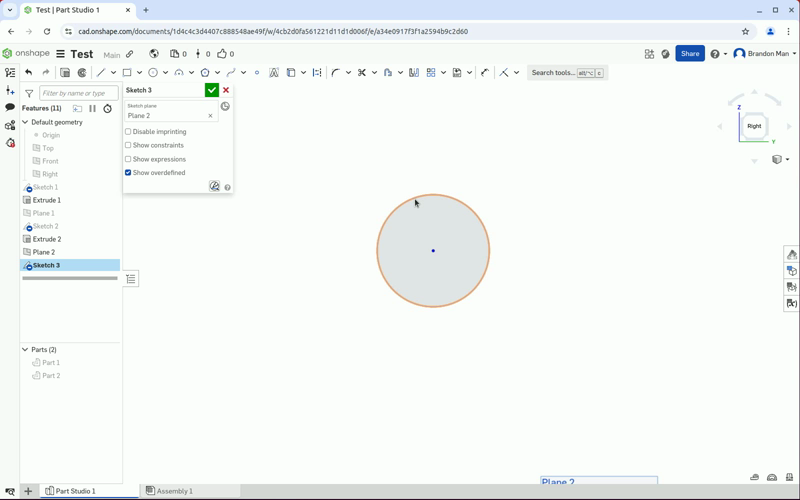
scroll(6)
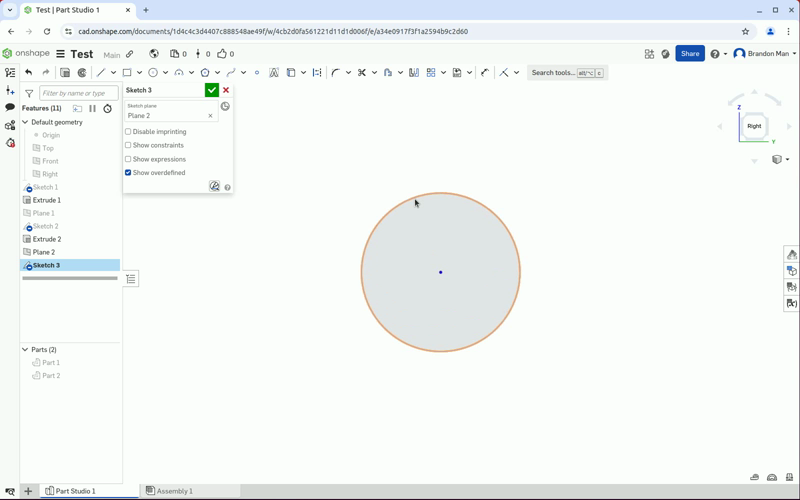
scroll(6)
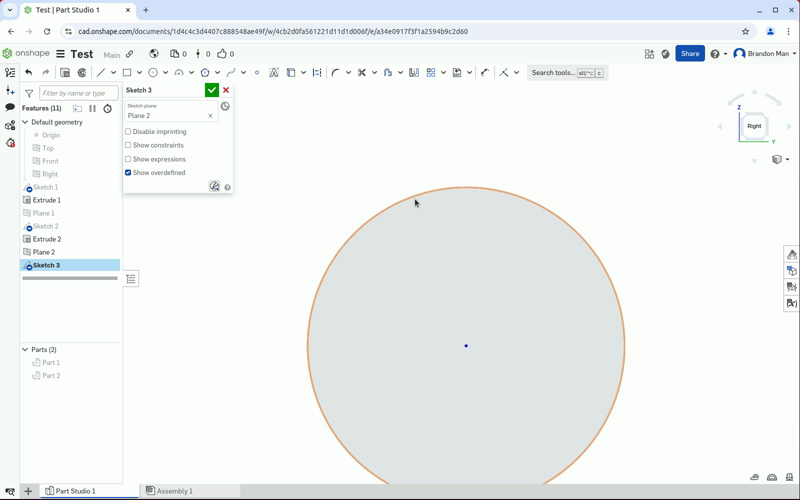
click(415, 198)
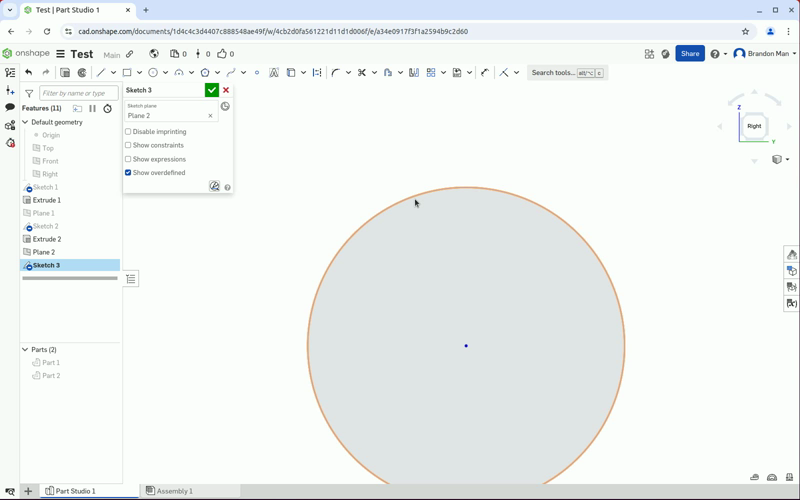
scroll(-6)
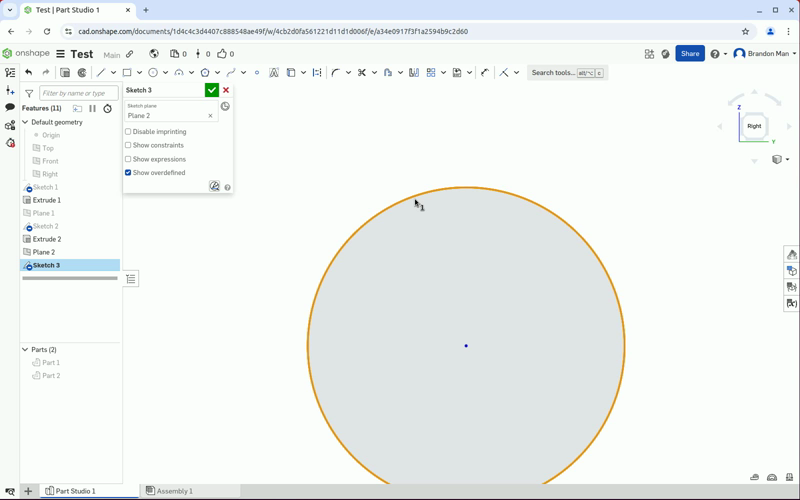
scroll(-6)
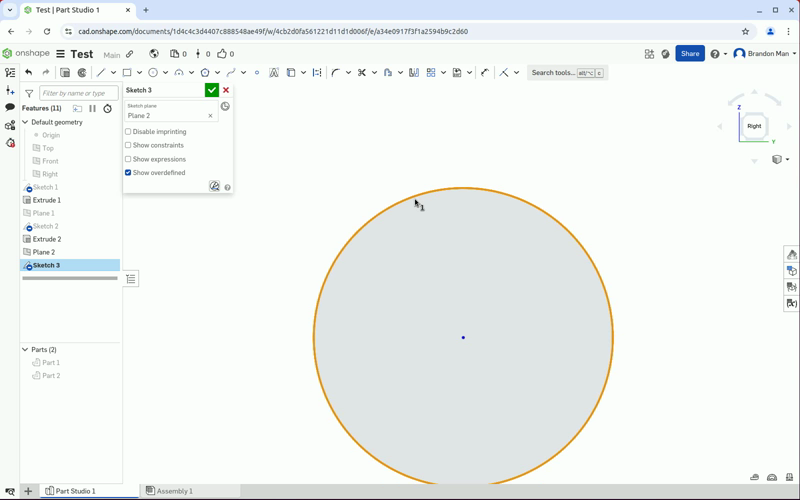
scroll(-6)
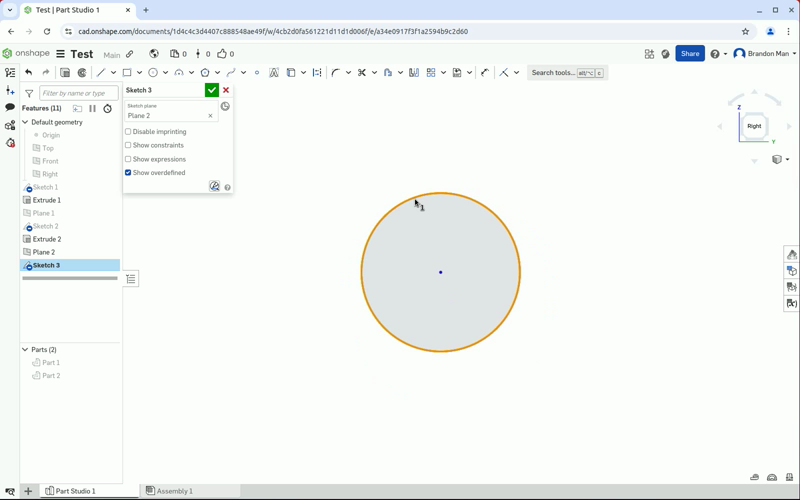
scroll(-6)
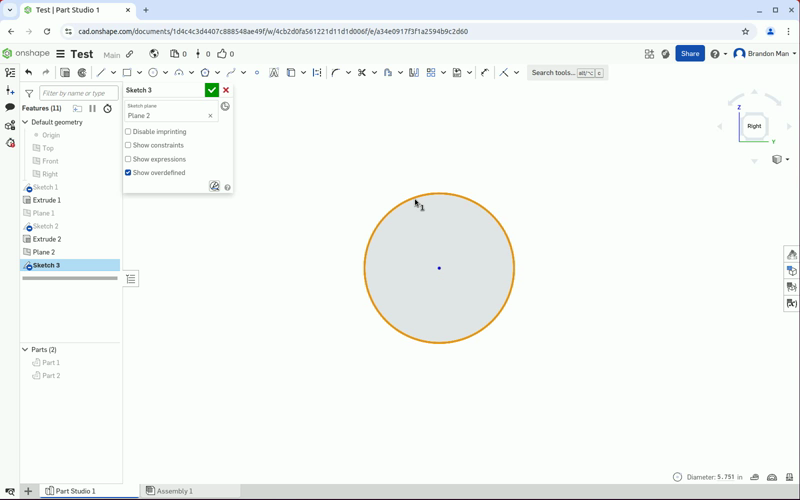
scroll(-6)
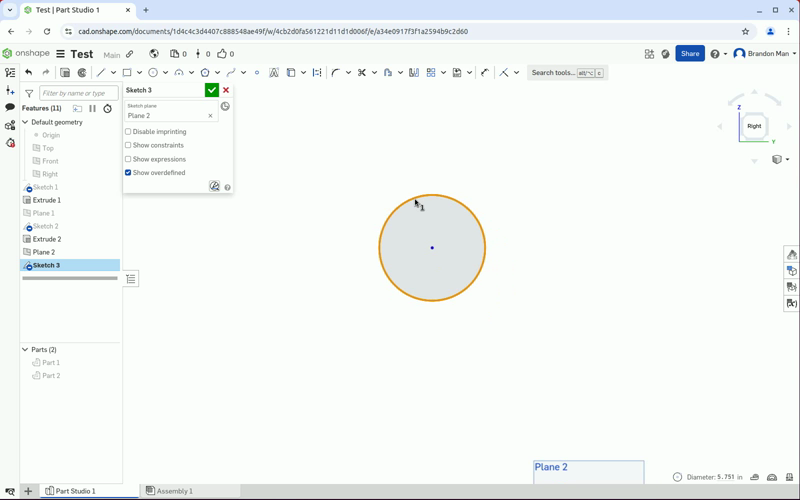
scroll(-6)
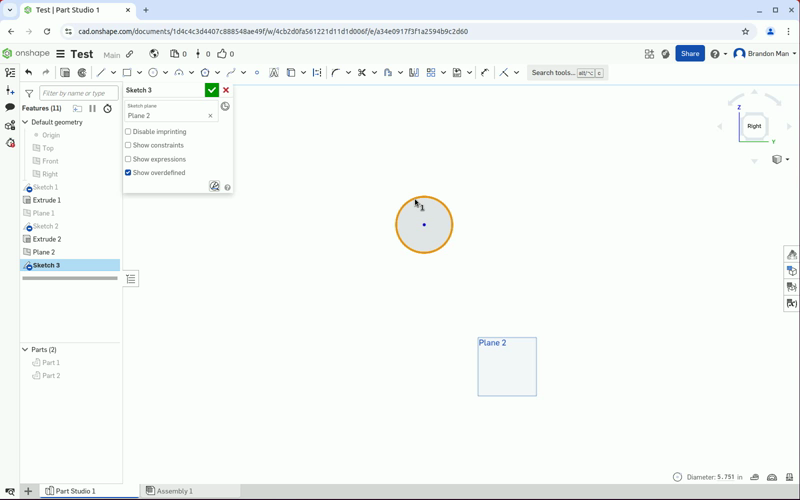
scroll(-6)
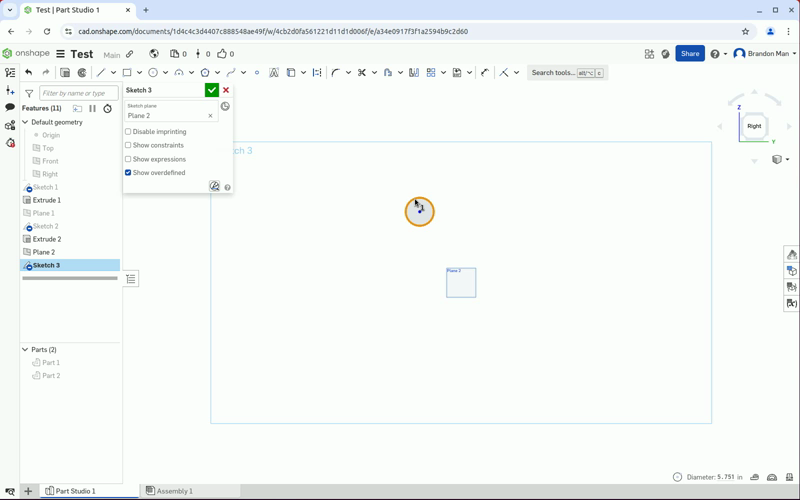
mouse_move(73, 352)
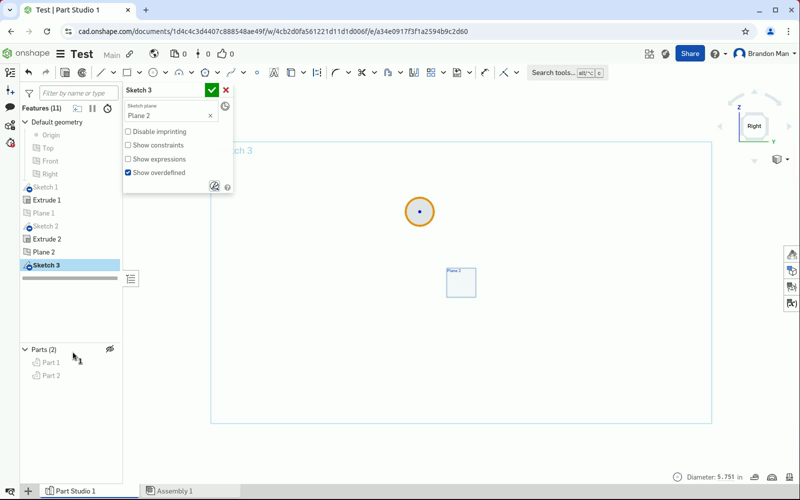
key(shift+y)
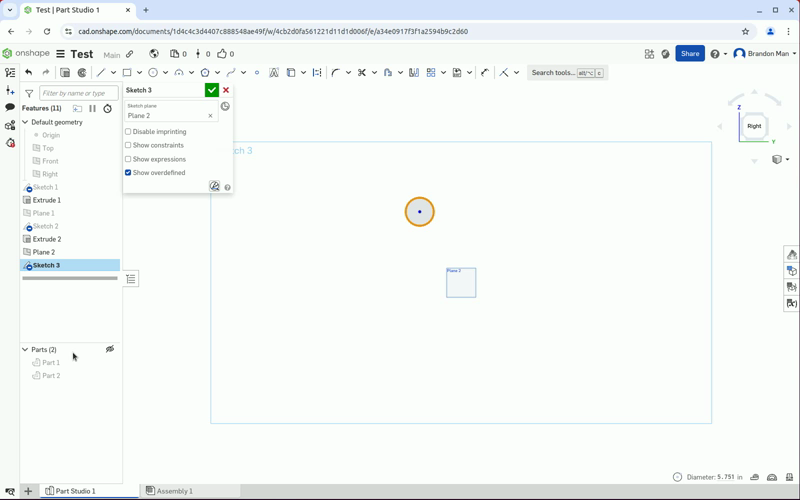
key(shift+e)
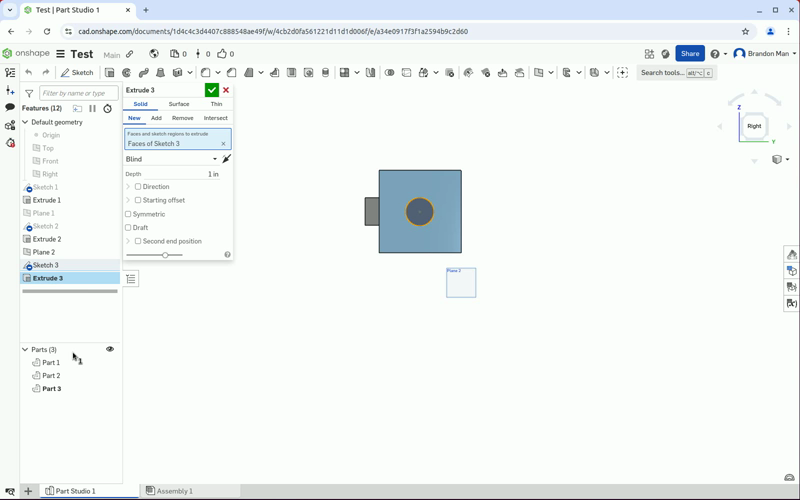
mouse_move(143, 106)
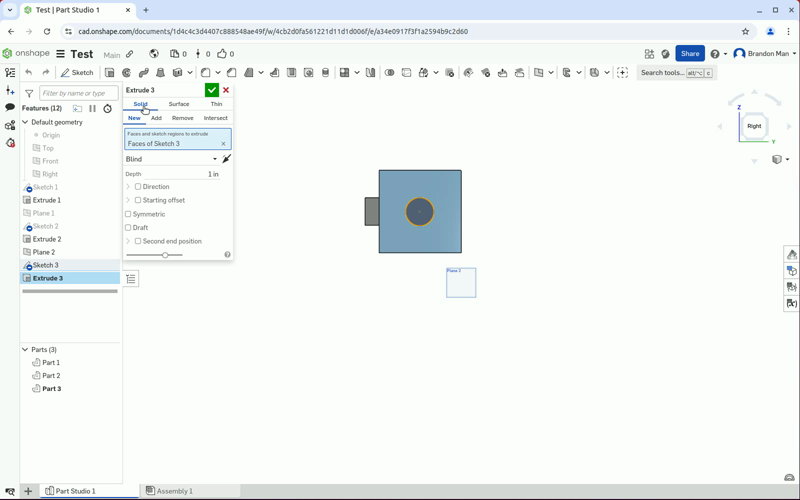
click(143, 106)
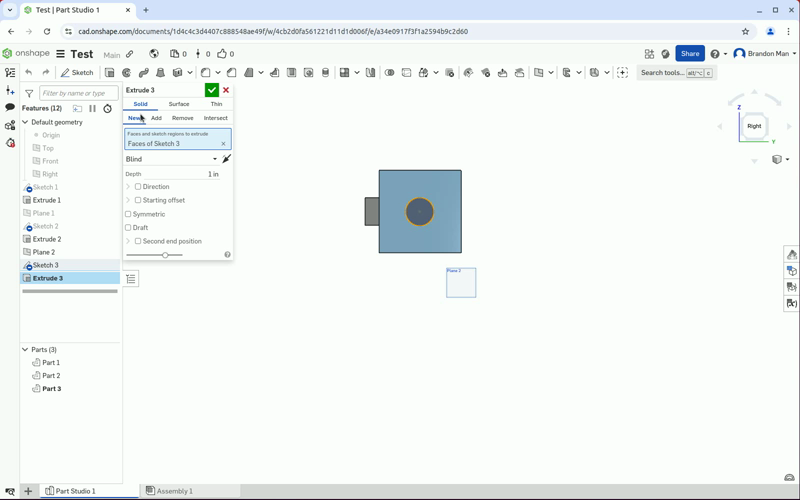
mouse_move(137, 120)
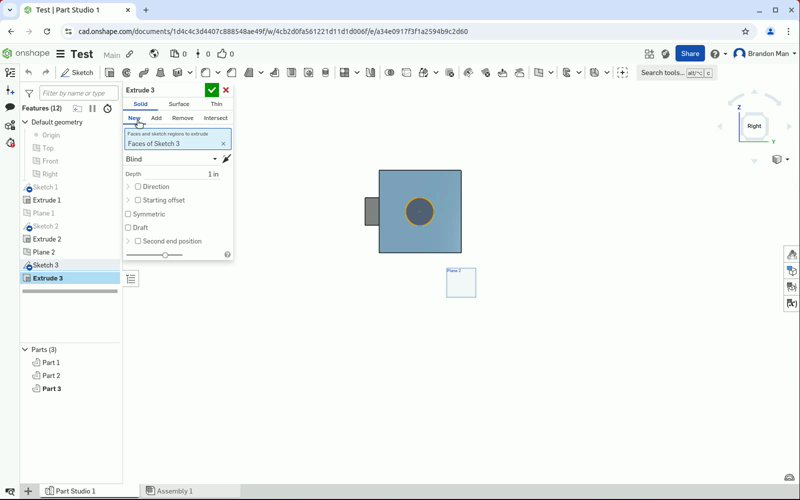
click(137, 120)
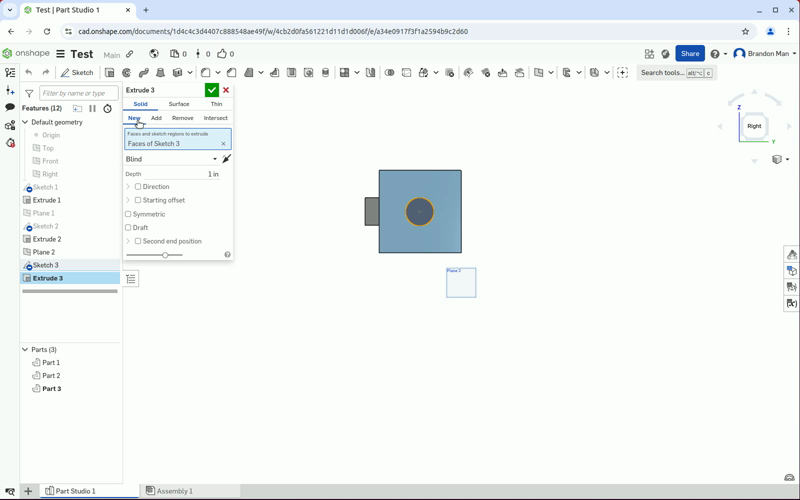
key(tab, 4)
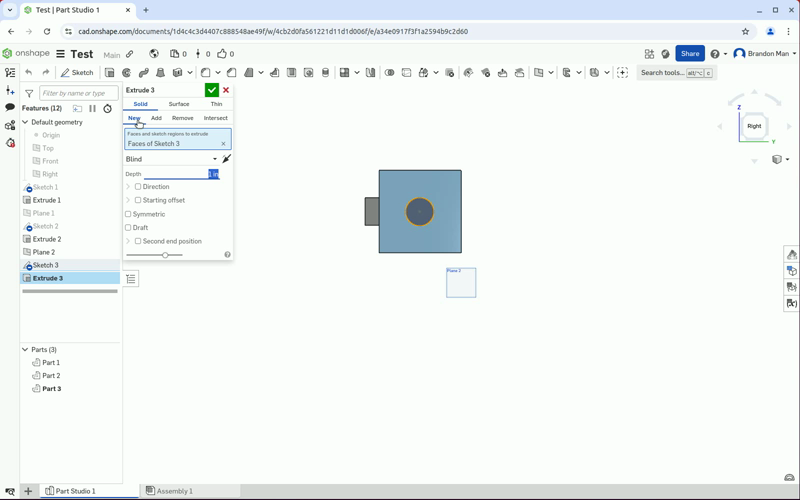
text(2.889)
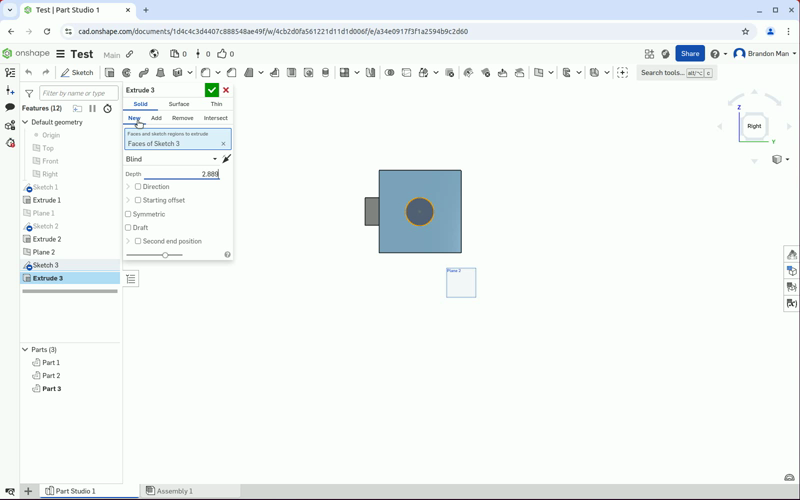
key(enter)
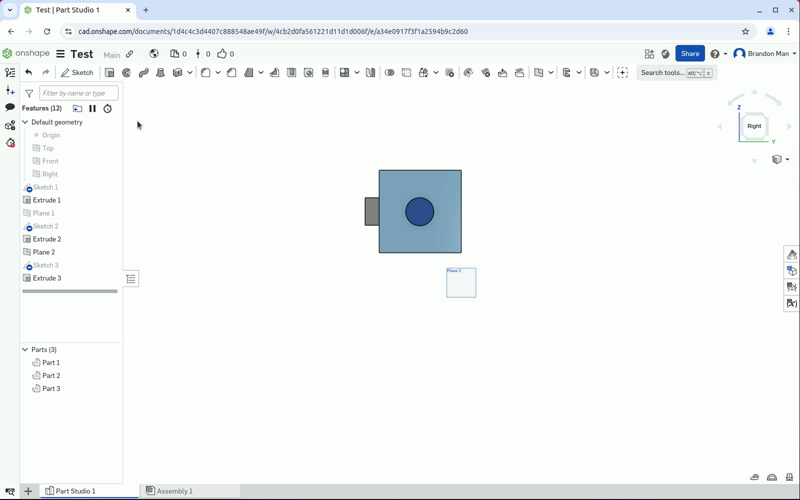
key(shift+h)
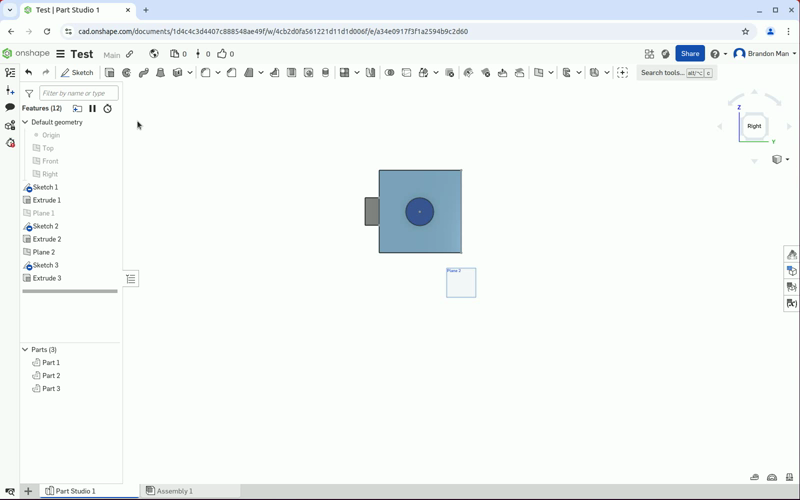
key(shift+h)
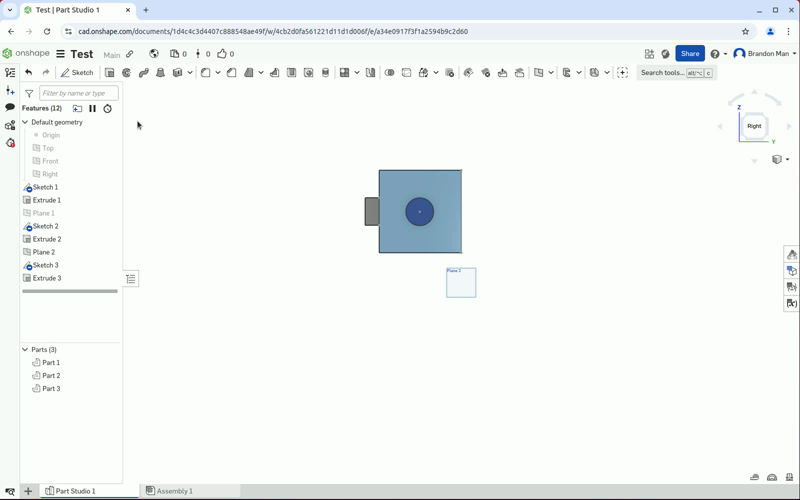
key(shift+7)
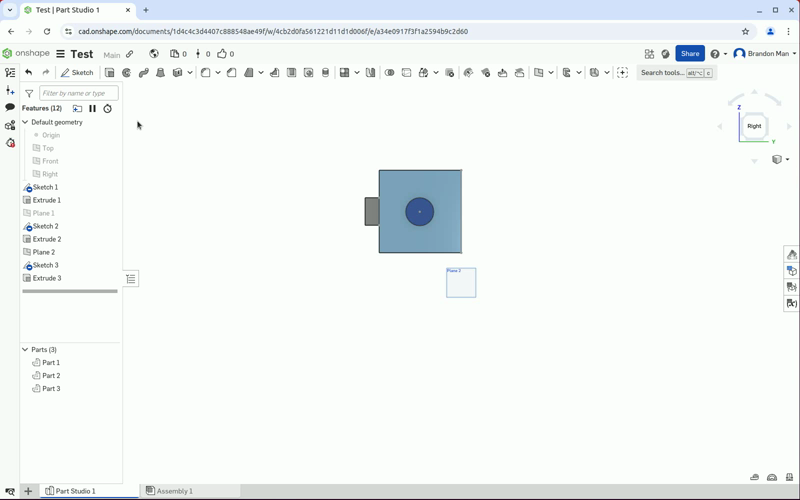
key(right, 2)
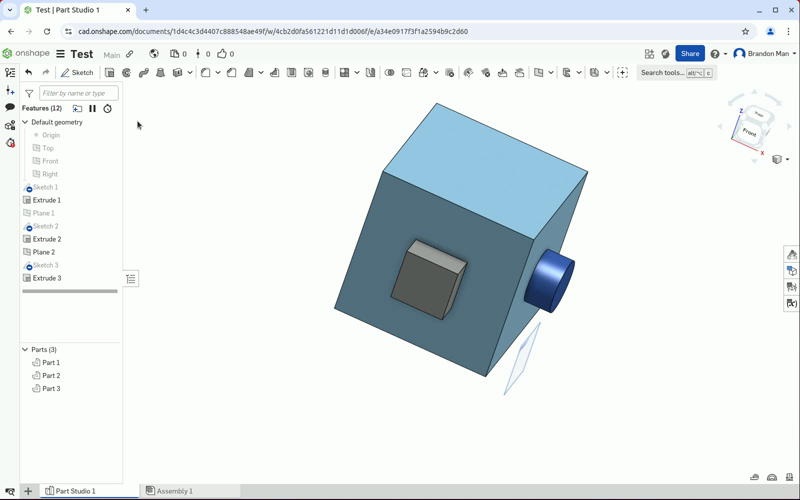
key(down, 2)
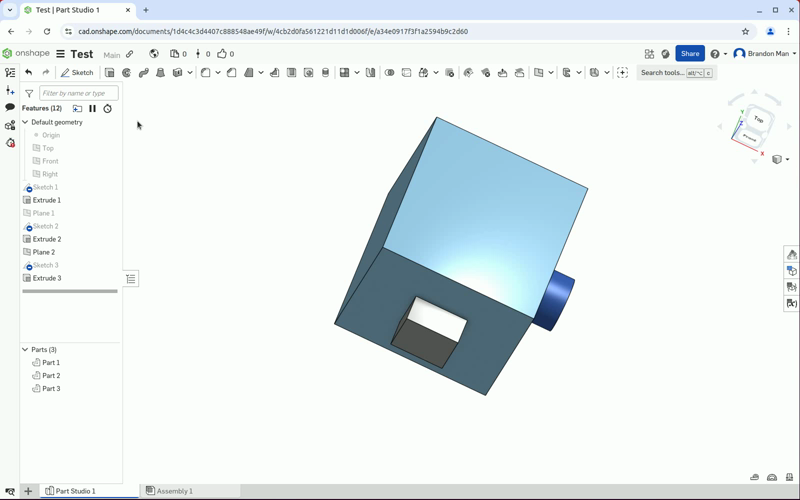
key(up, 2)
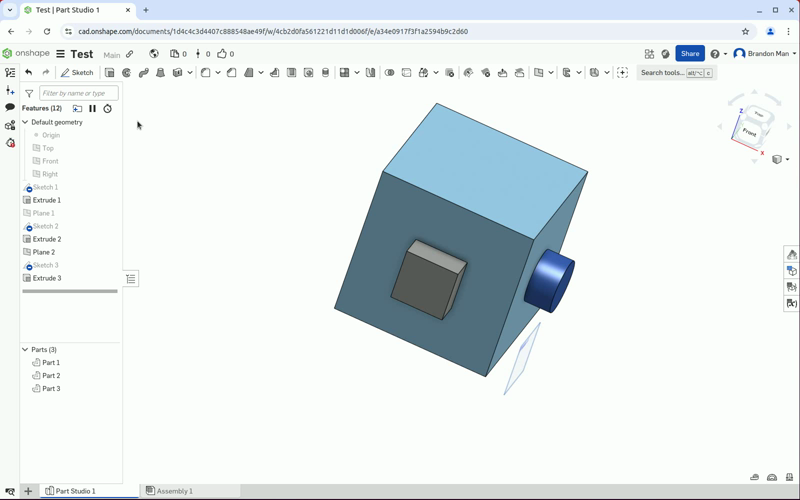
key(left, 2)
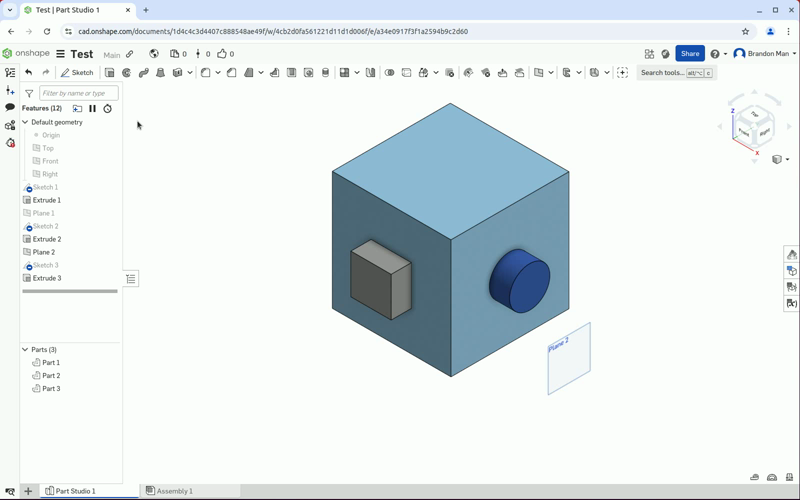
mouse_move(73, 189)
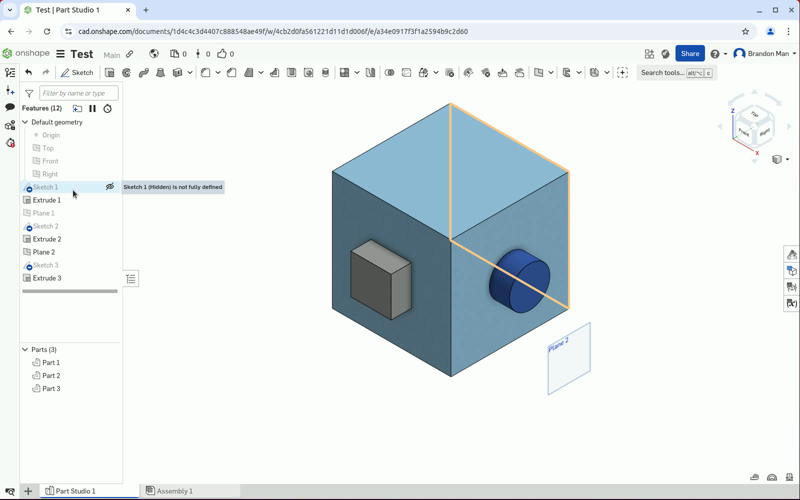
click(73, 189)